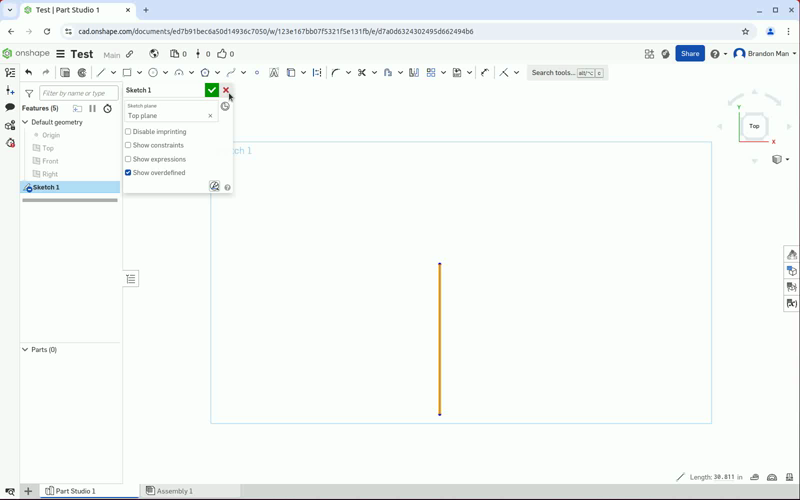
key(shift+h)
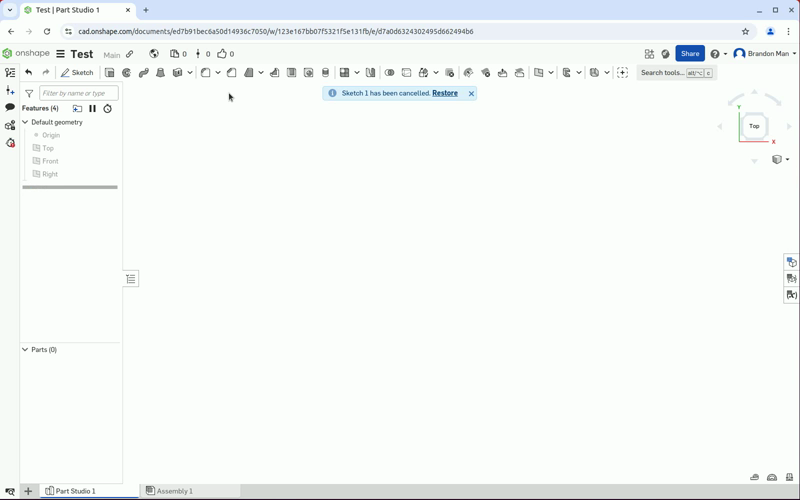
mouse_move(73, 352)
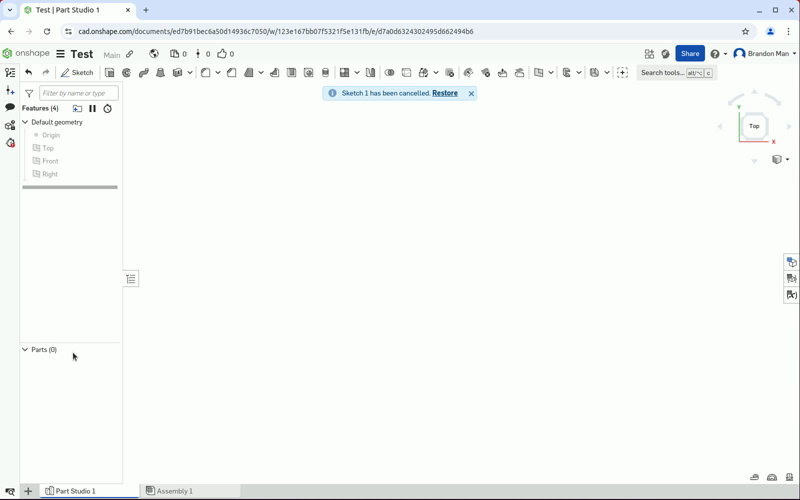
key(y)
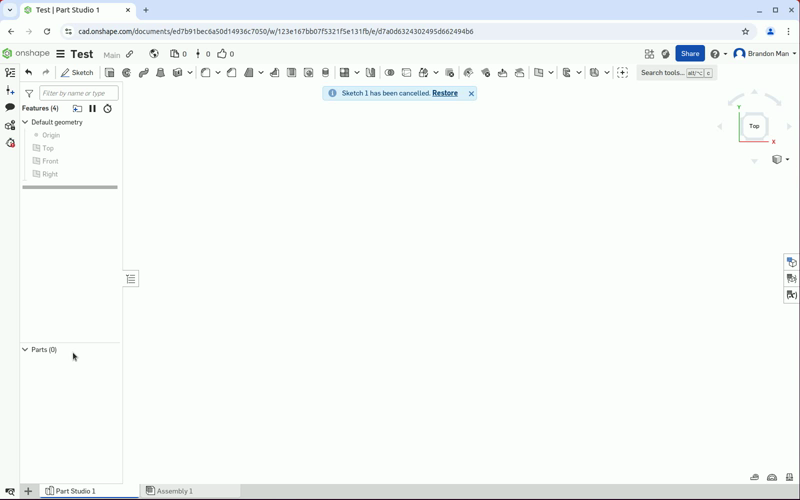
key(shift+p)
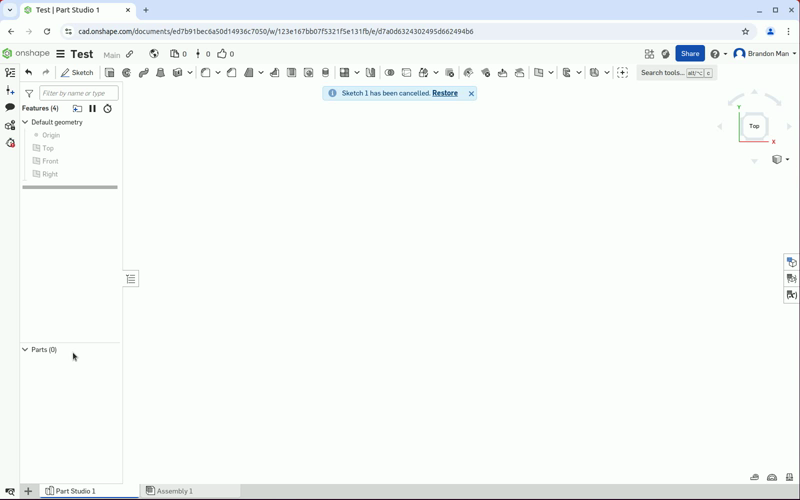
key(space)
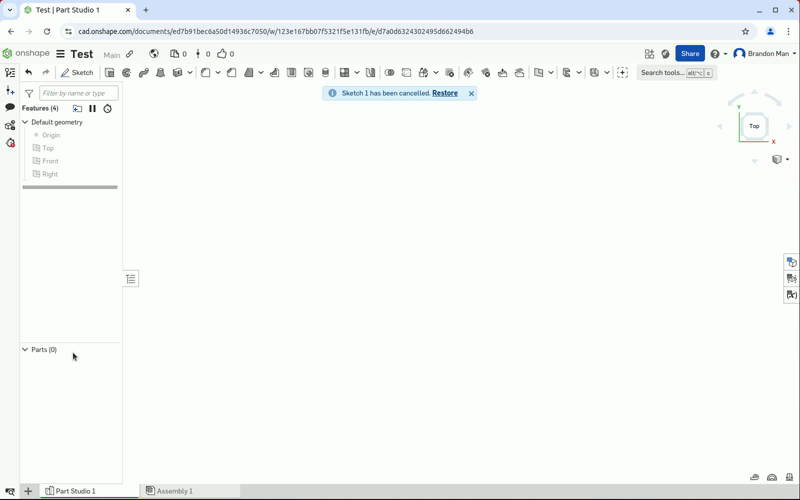
key_down(shift)
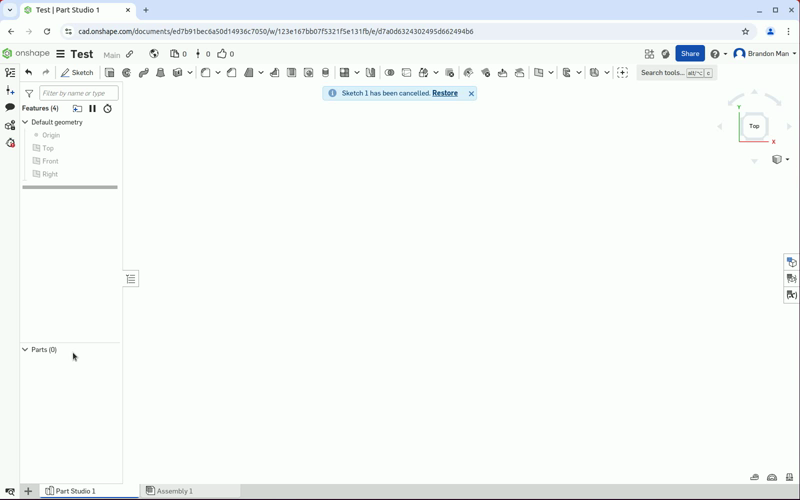
key(up)
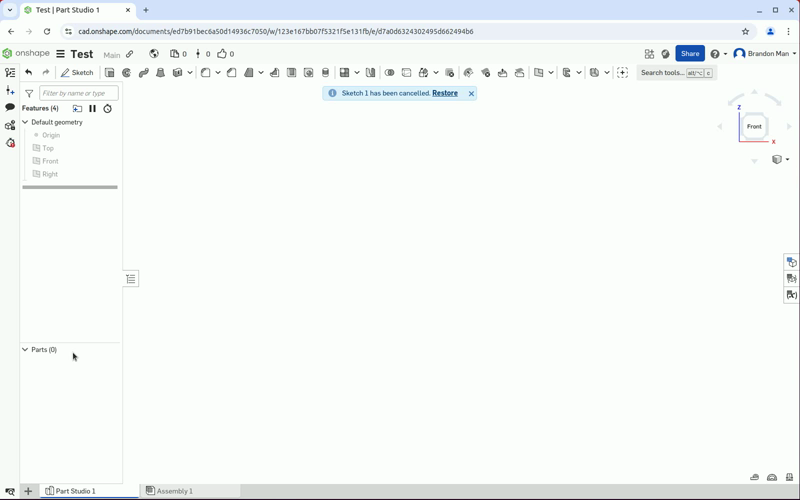
key_up(shift)
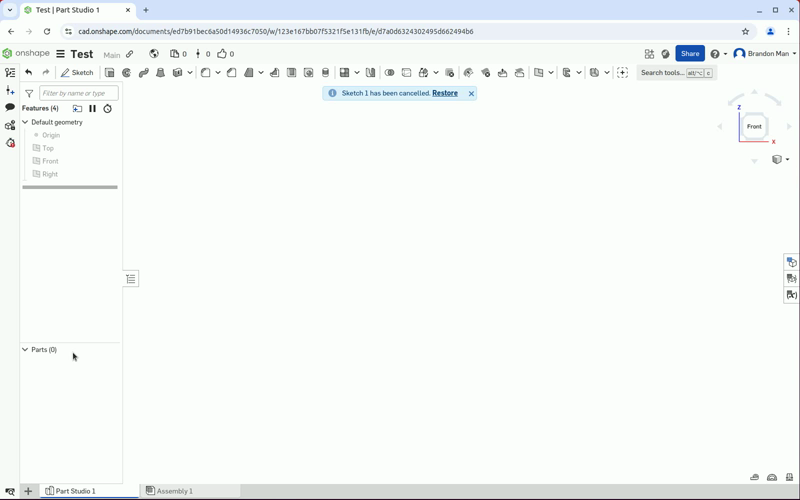
mouse_move(73, 352)
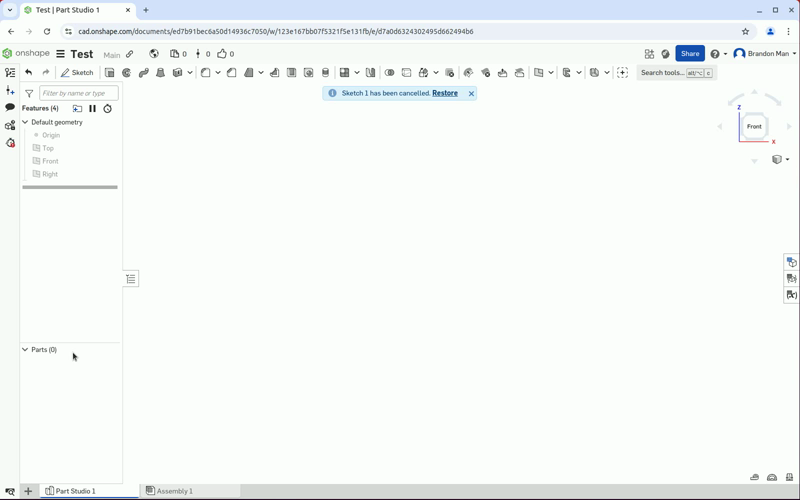
key(shift+y)
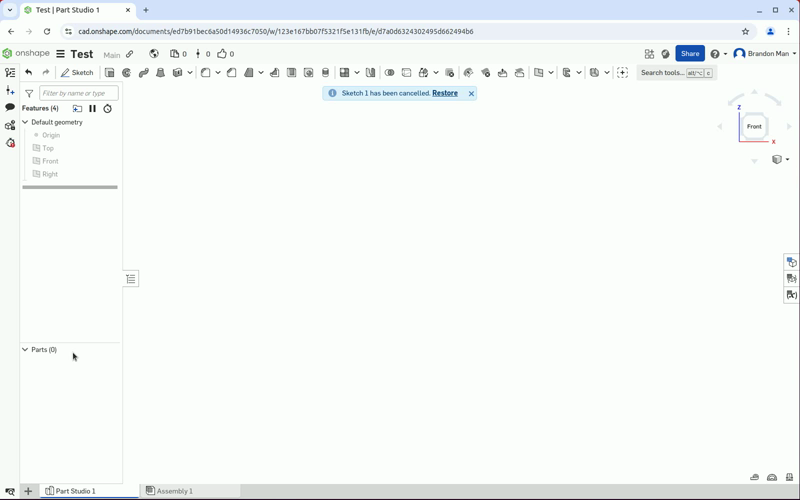
key(shift+s)
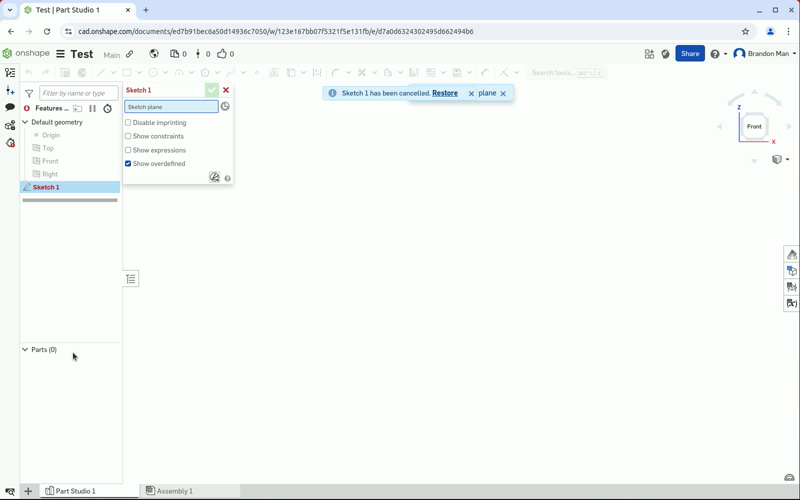
mouse_move(73, 163)
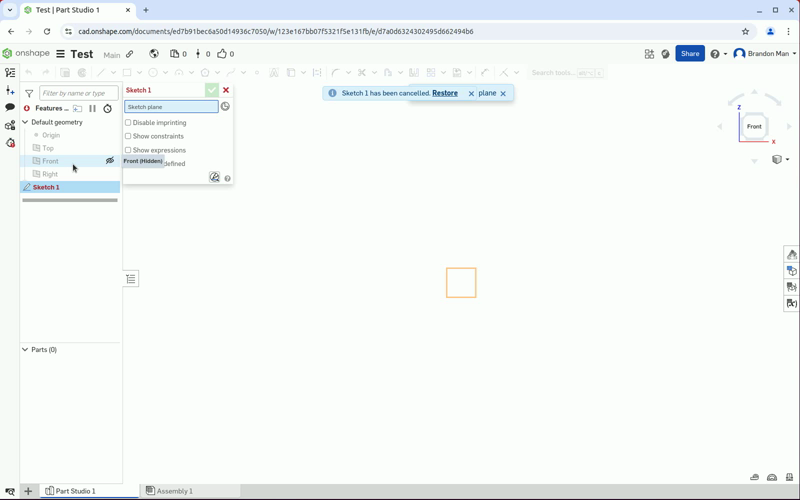
click(73, 163)
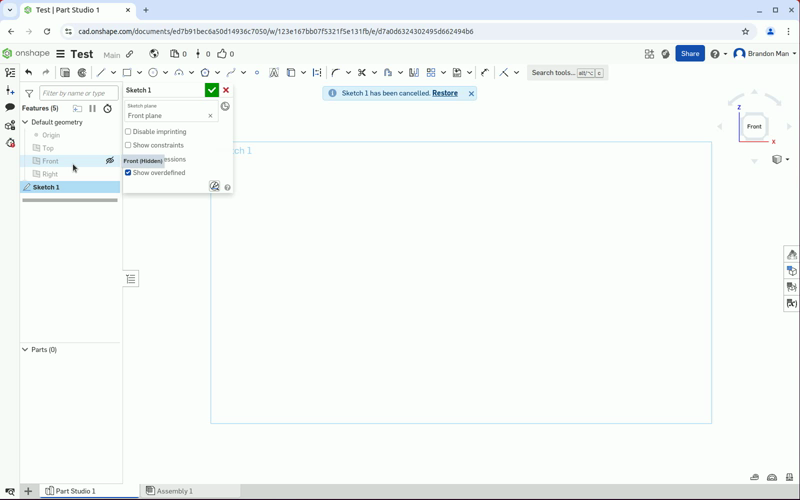
mouse_move(73, 352)
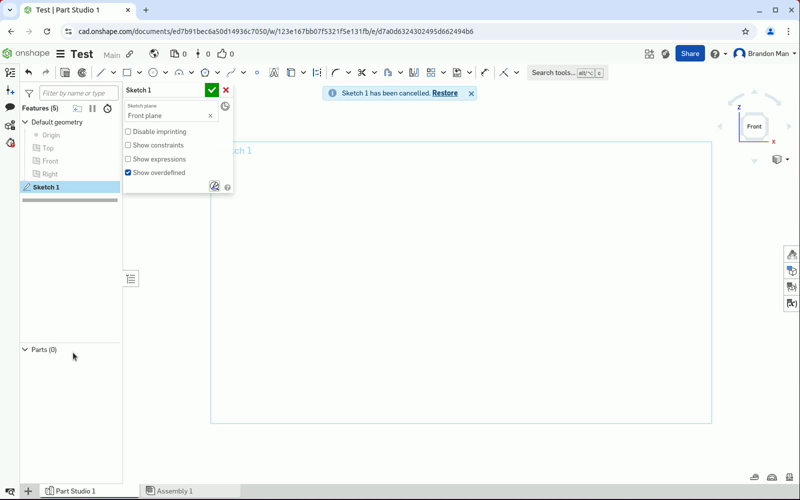
key(y)
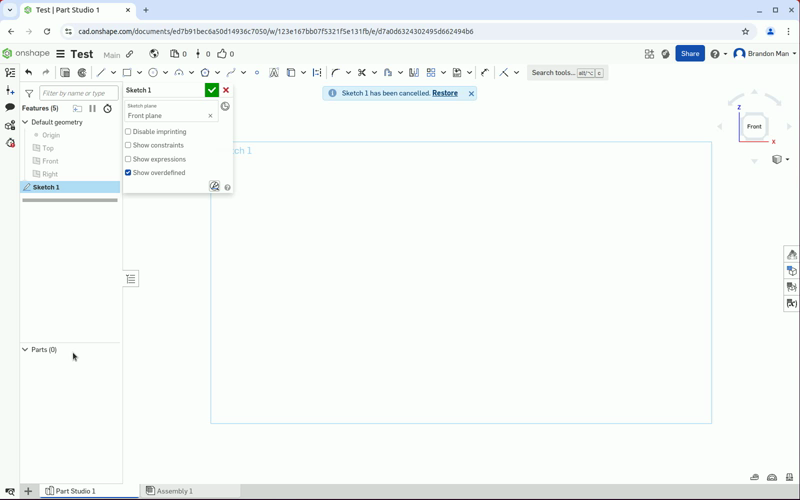
key(l)
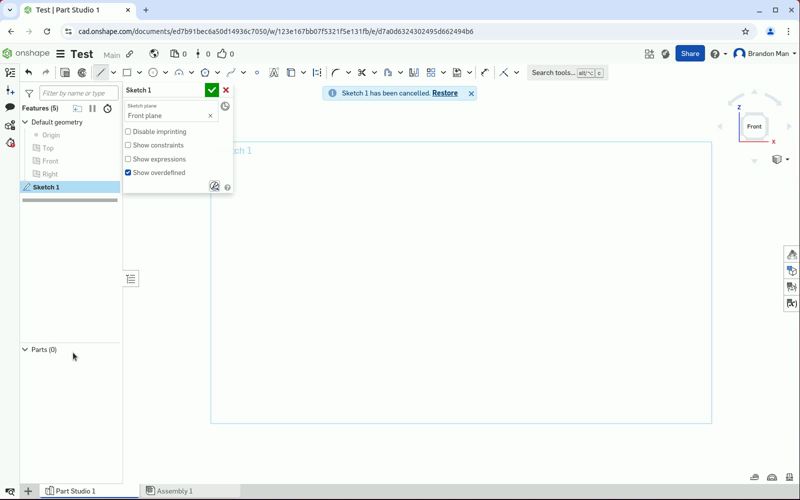
key_down(shift)
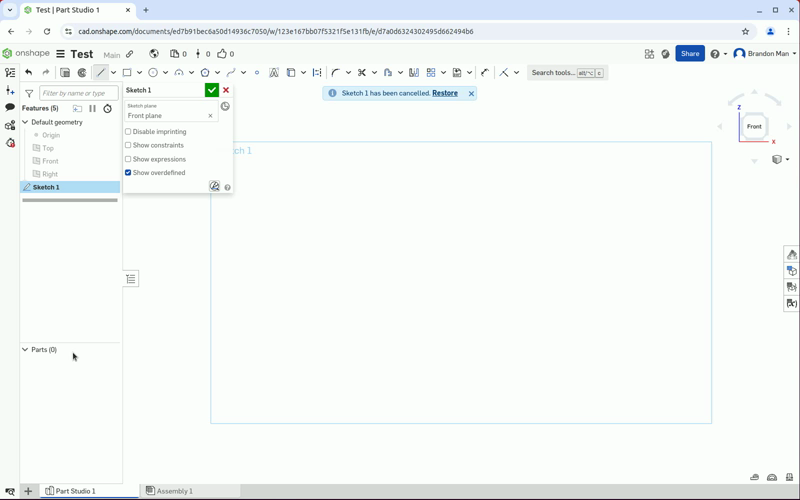
mouse_move(359, 282)
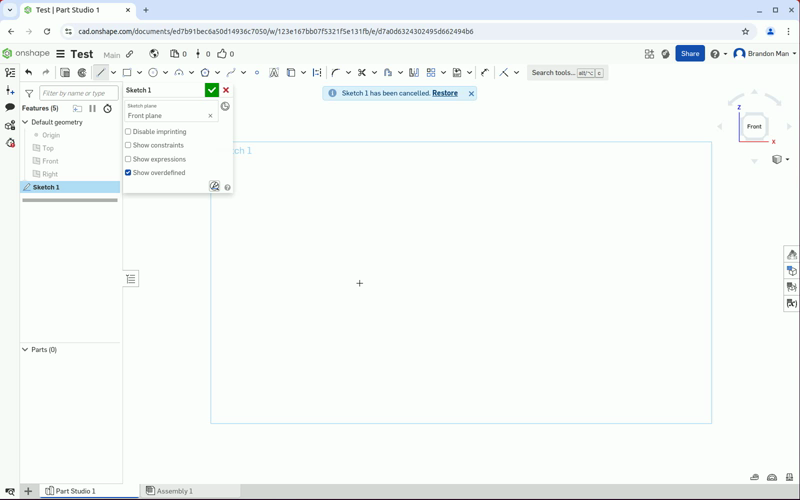
click(359, 282)
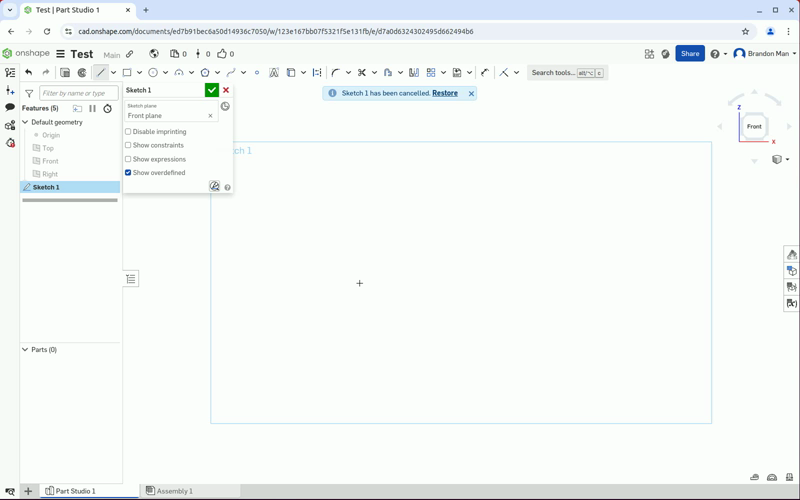
key_up(shift)
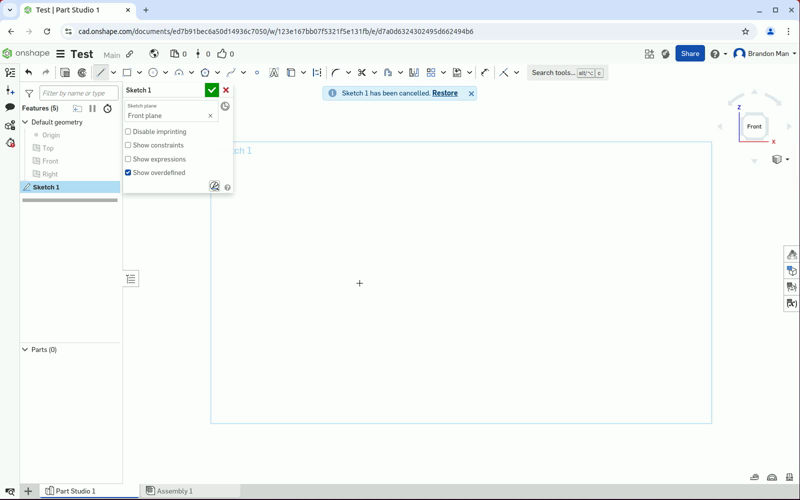
key_down(shift)
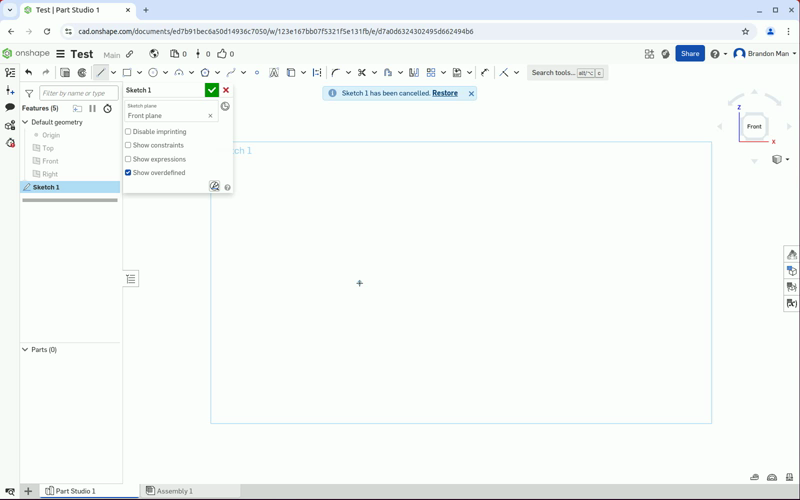
mouse_move(493, 282)
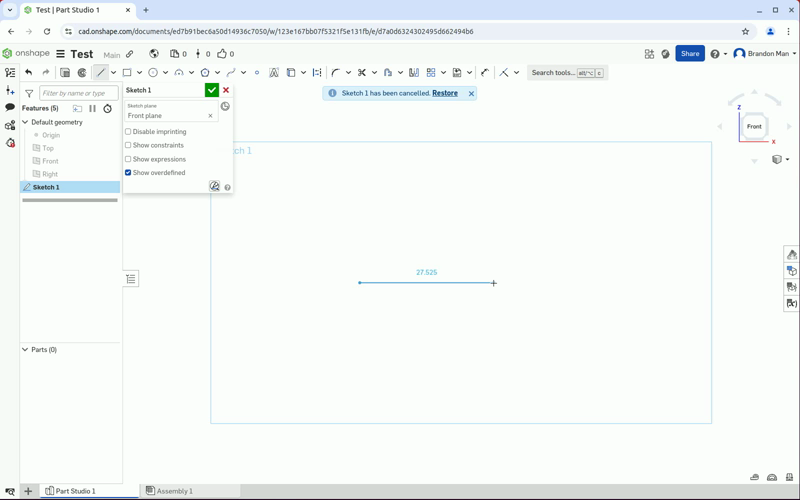
click(493, 282)
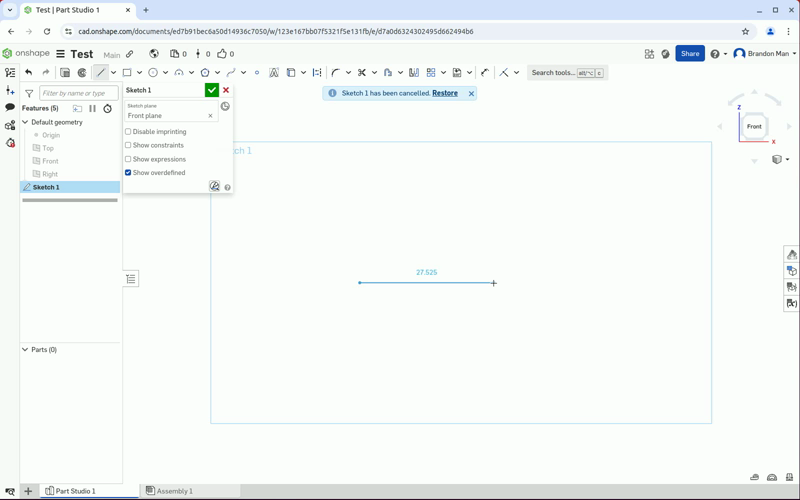
key_up(shift)
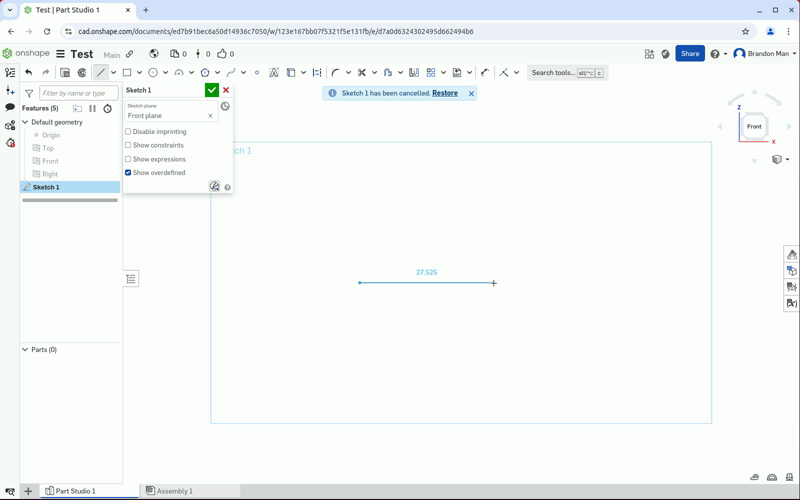
key_down(shift)
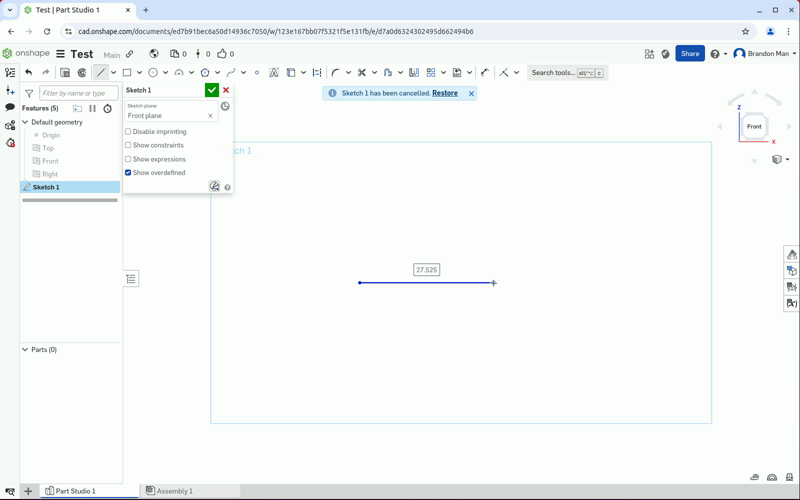
mouse_move(493, 174)
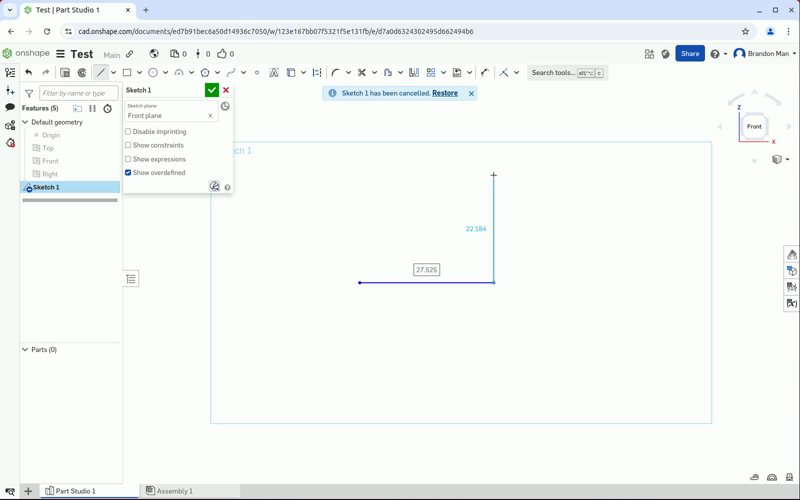
click(493, 174)
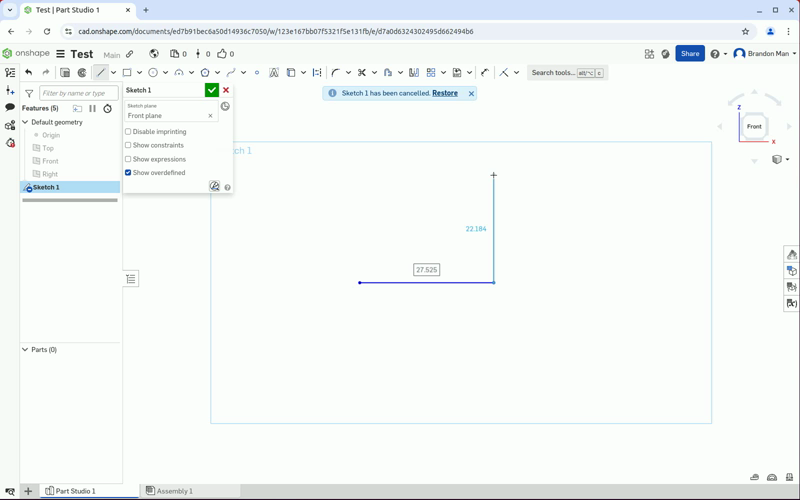
key_up(shift)
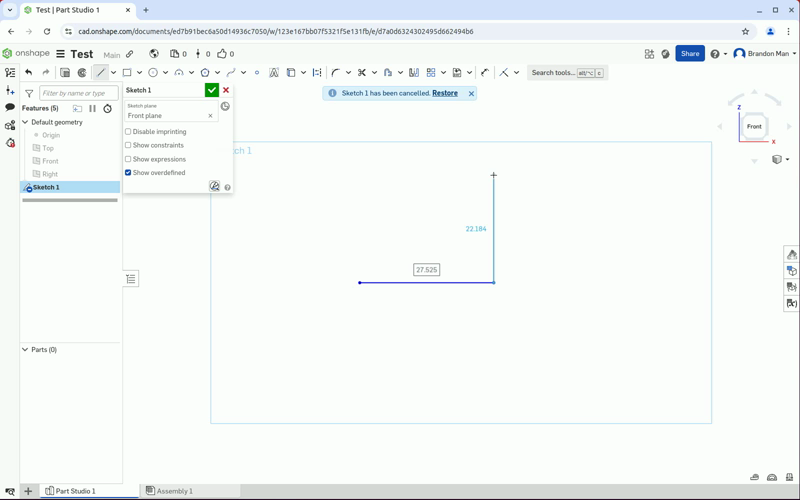
key_down(shift)
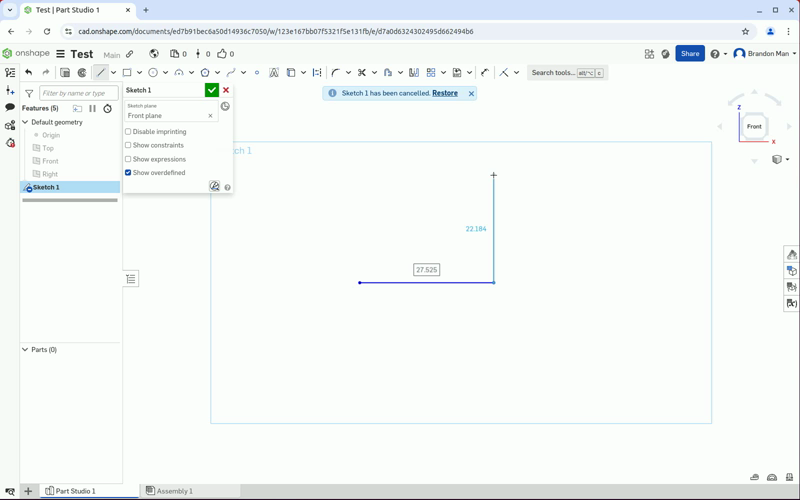
mouse_move(523, 174)
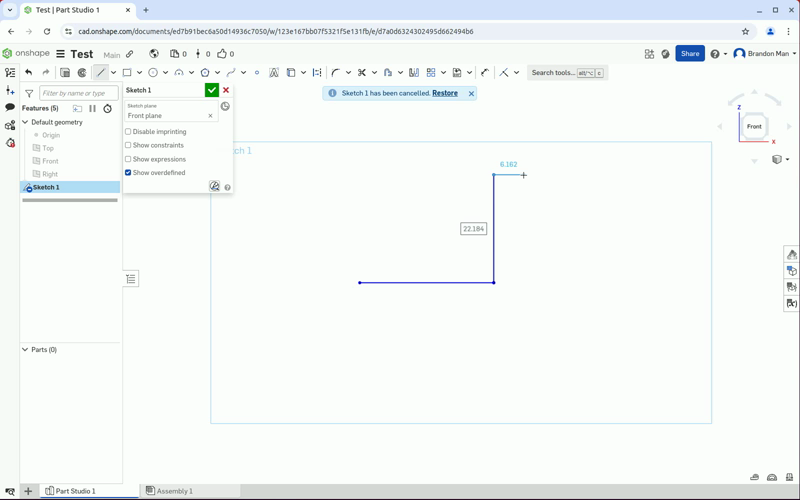
mouse_move(493, 170)
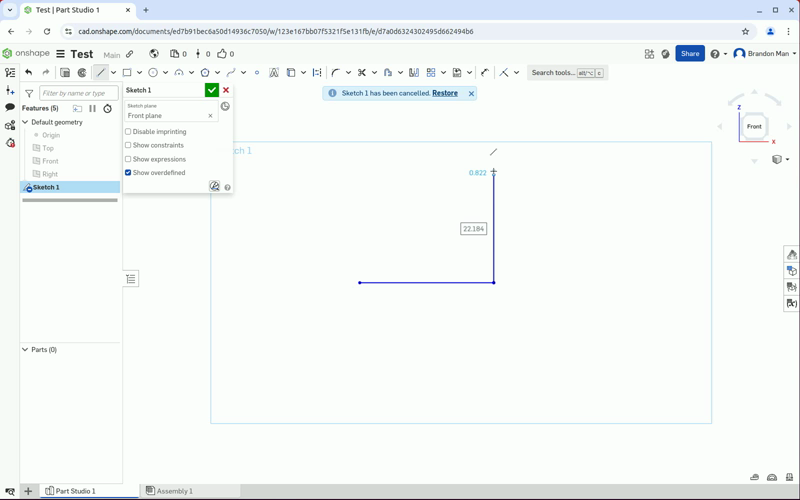
scroll(6)
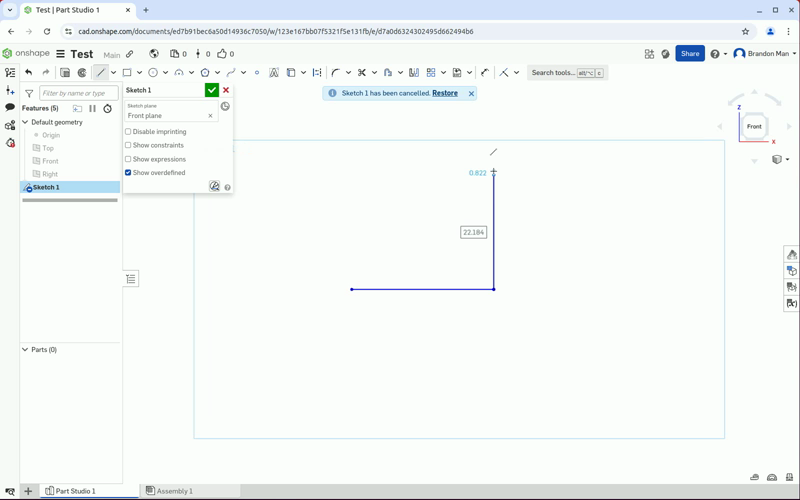
scroll(6)
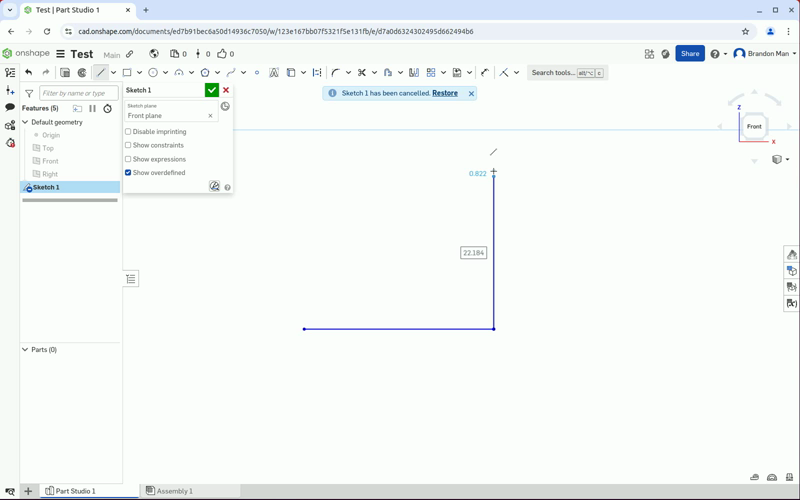
scroll(6)
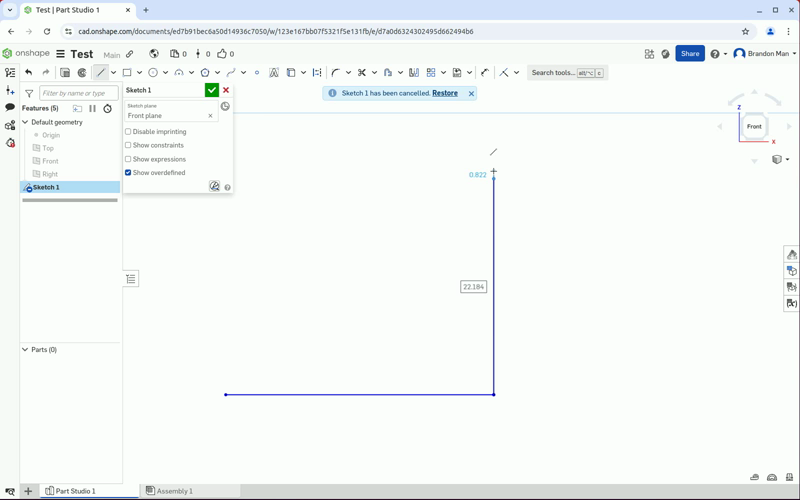
scroll(6)
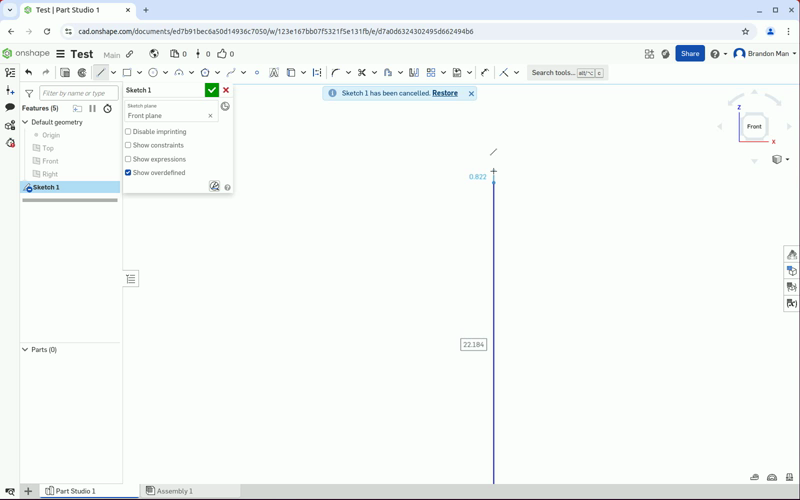
scroll(6)
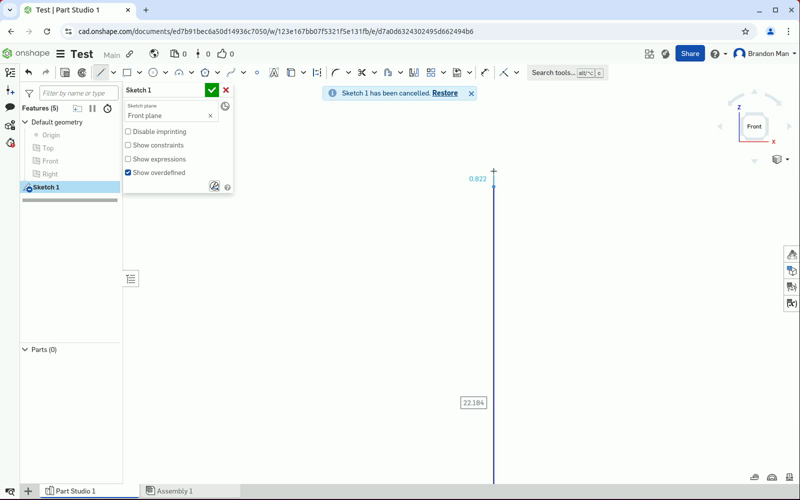
scroll(6)
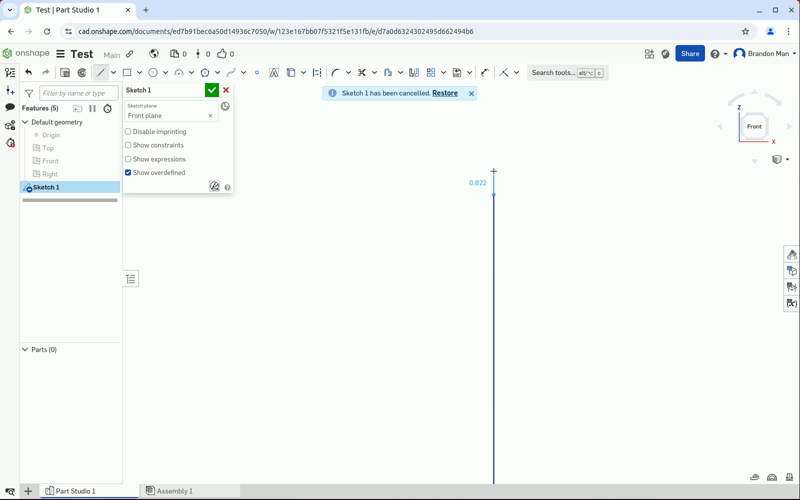
scroll(6)
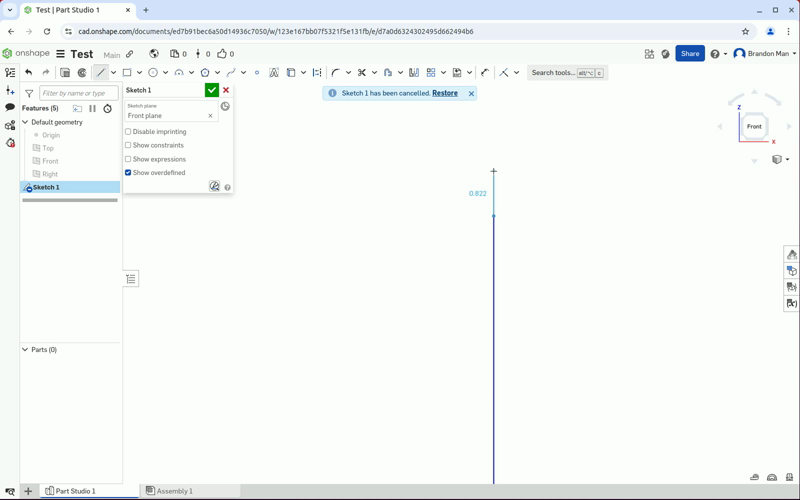
click(493, 170)
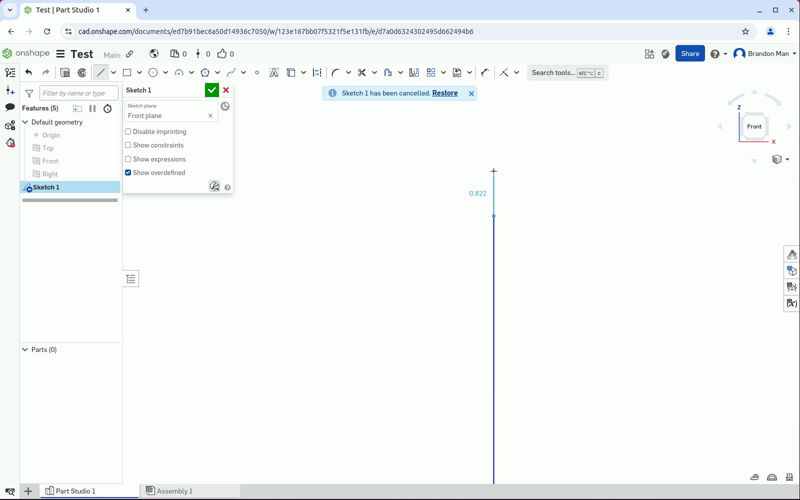
scroll(-6)
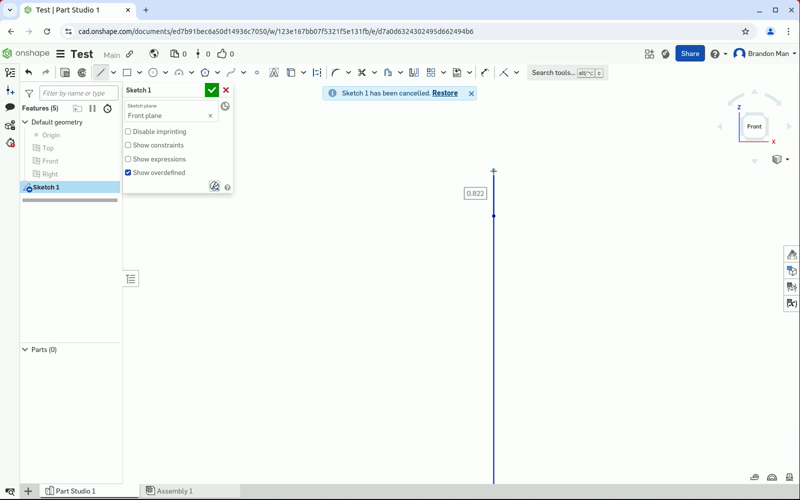
scroll(-6)
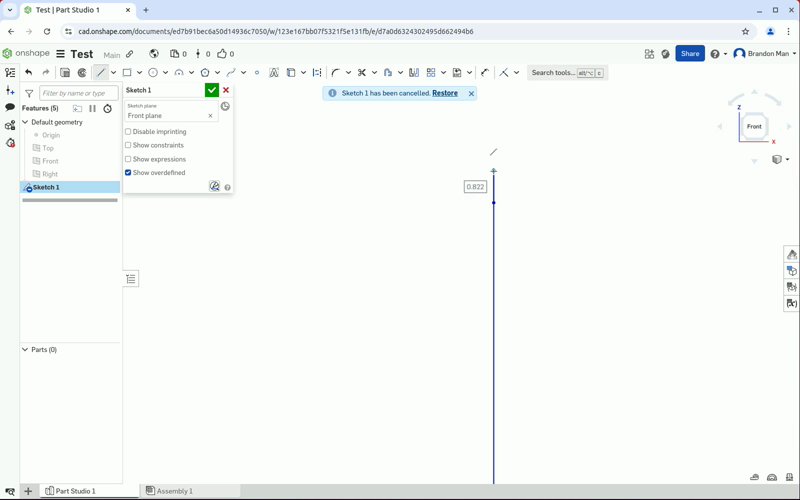
scroll(-6)
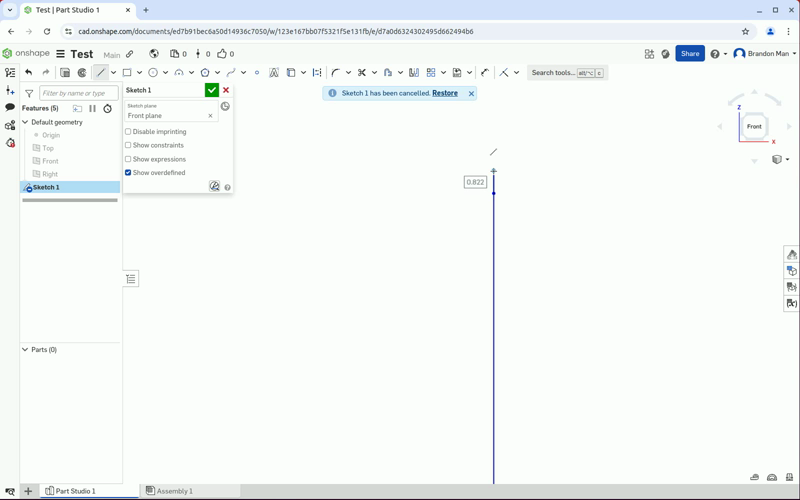
scroll(-6)
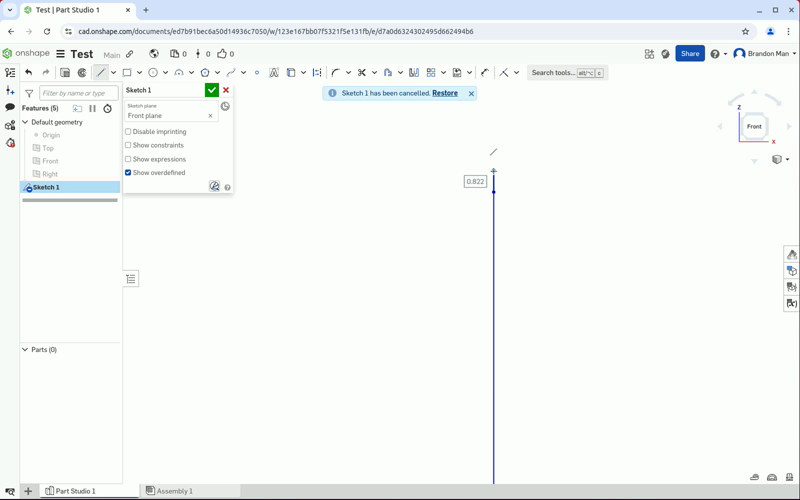
scroll(-6)
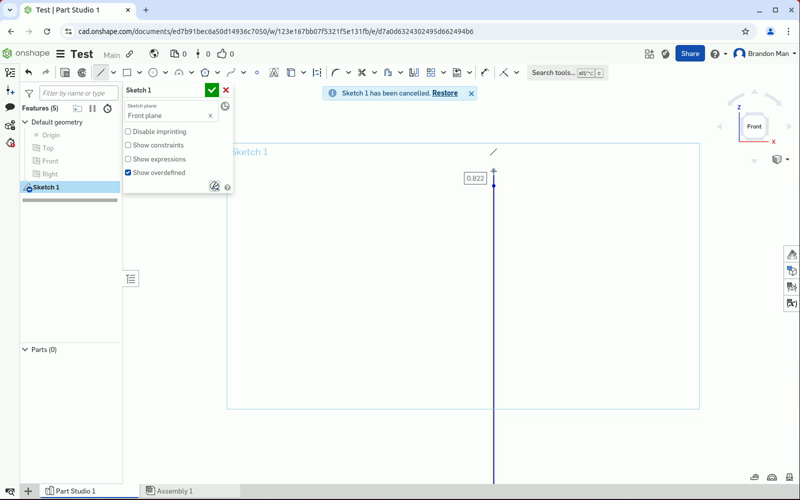
scroll(-6)
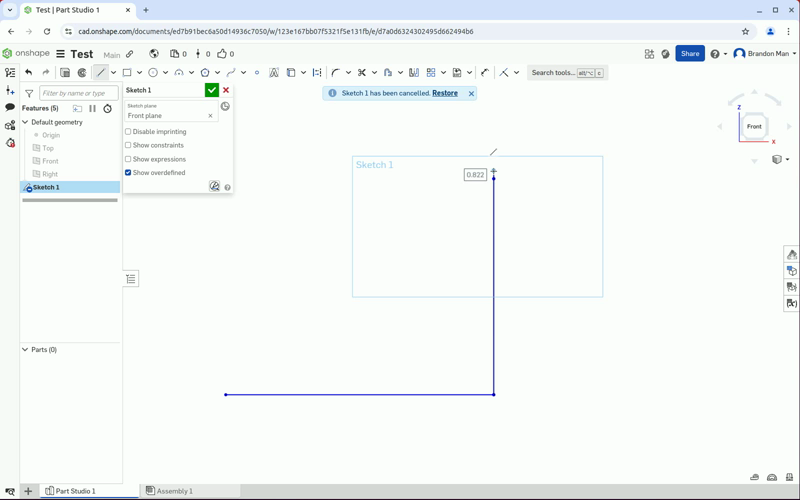
scroll(-6)
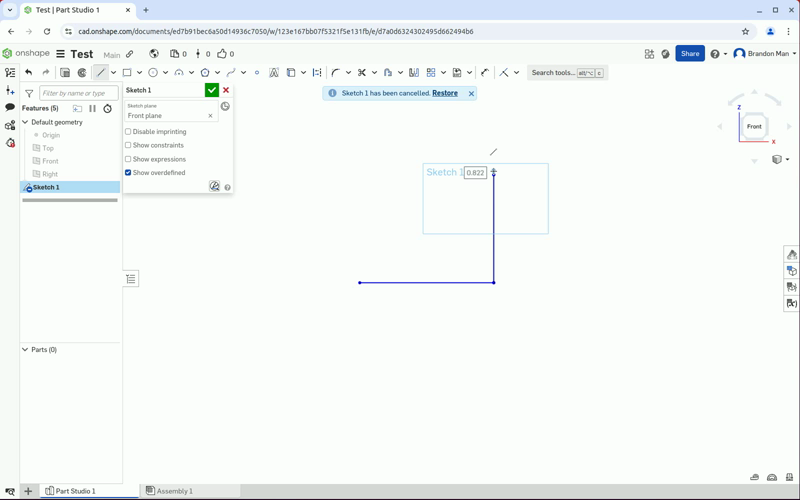
key_up(shift)
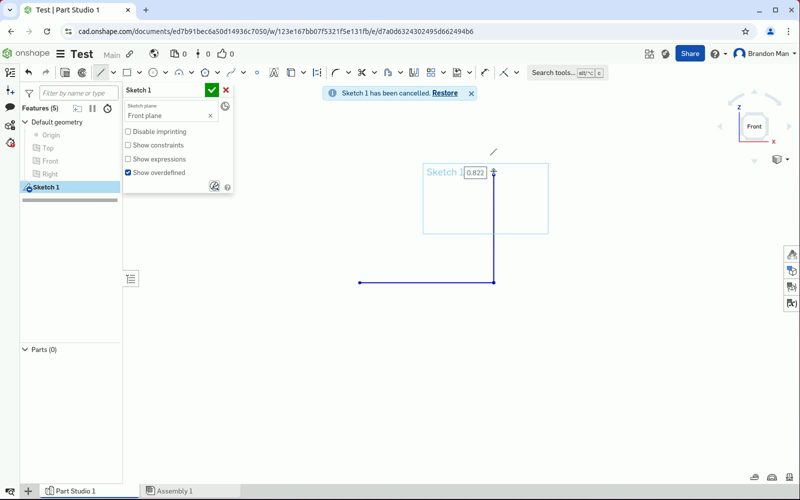
key_down(shift)
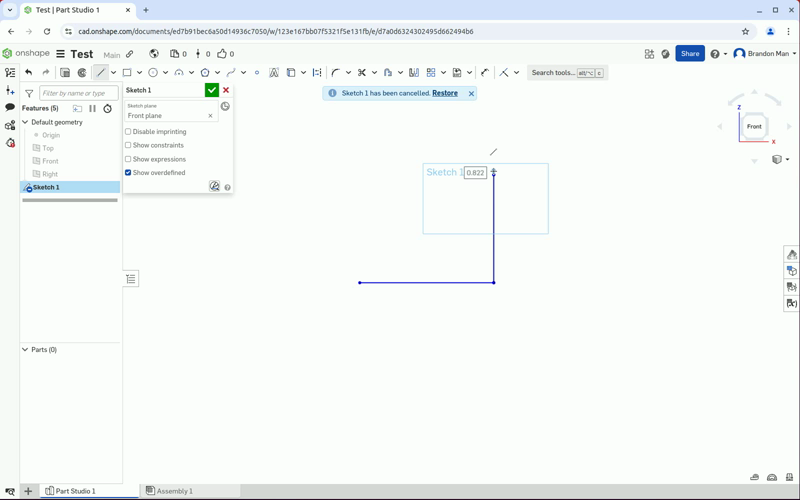
mouse_move(523, 170)
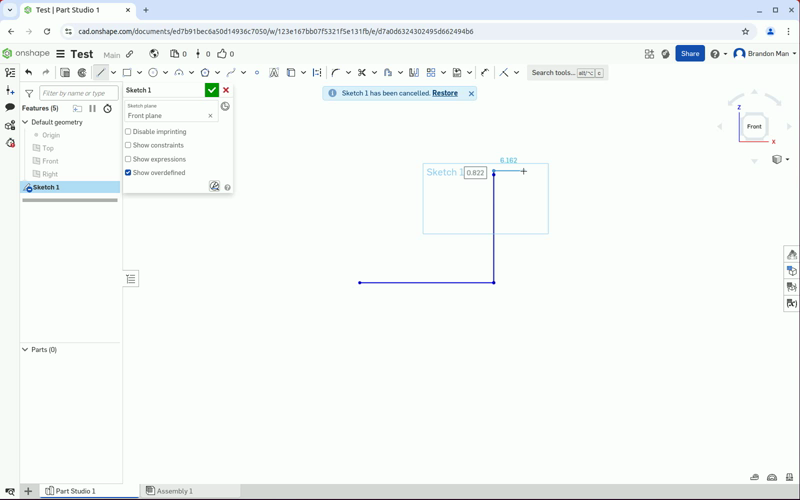
mouse_move(449, 170)
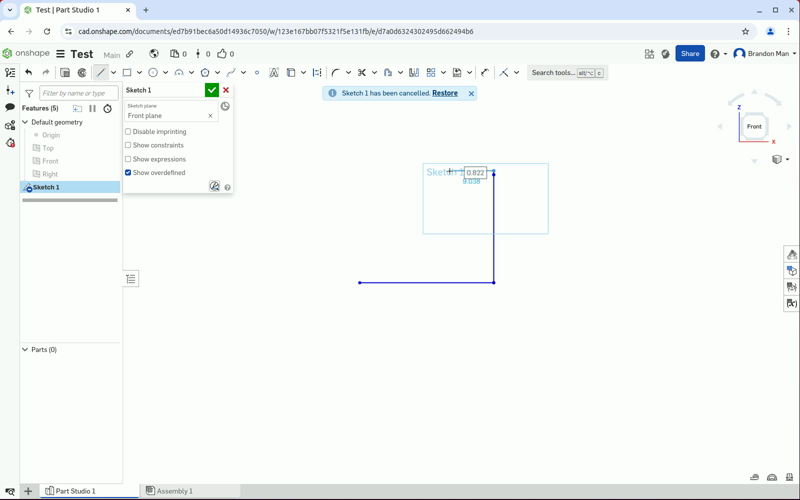
click(449, 170)
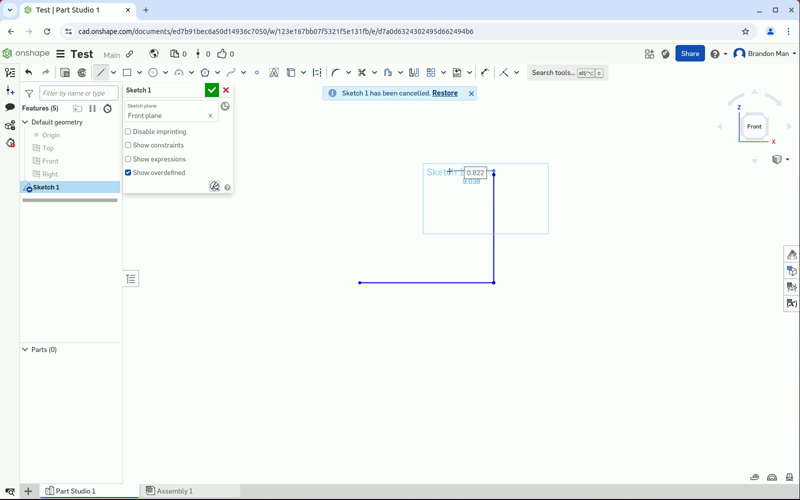
key_up(shift)
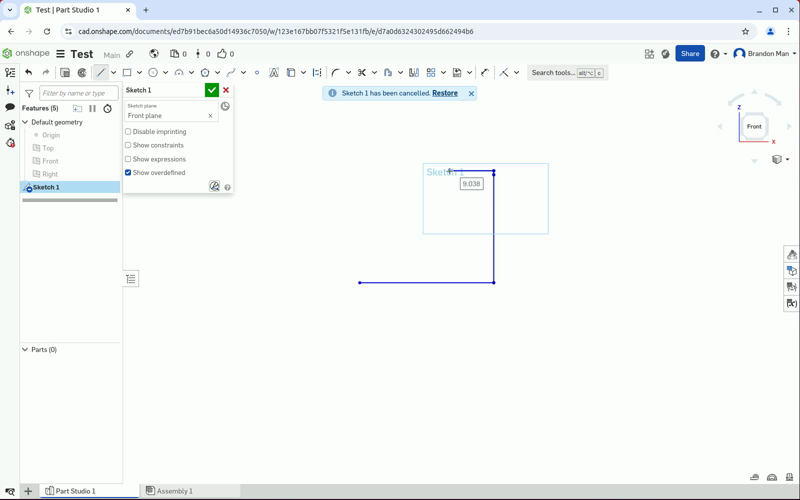
key_down(shift)
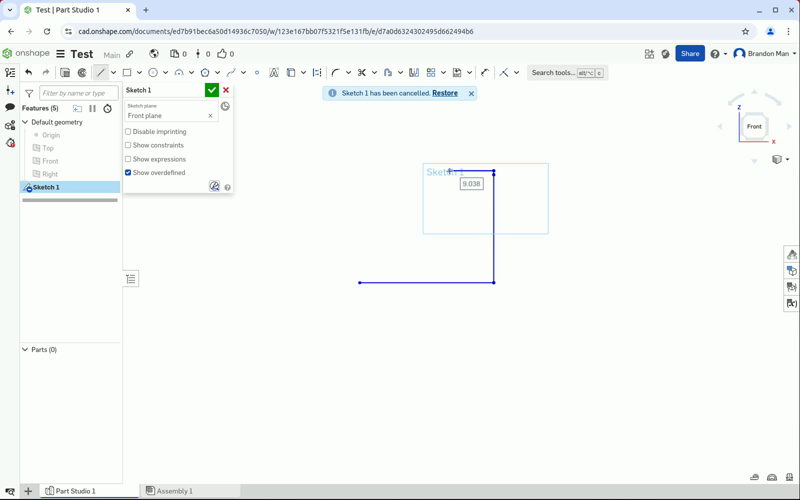
mouse_move(479, 170)
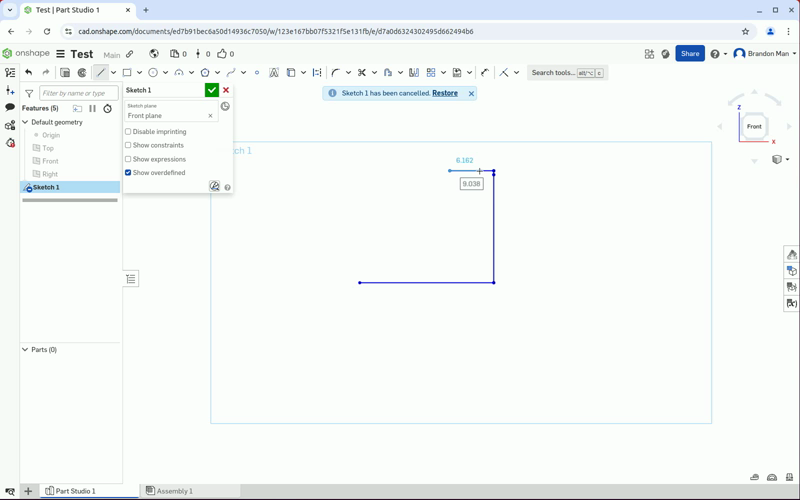
mouse_move(449, 195)
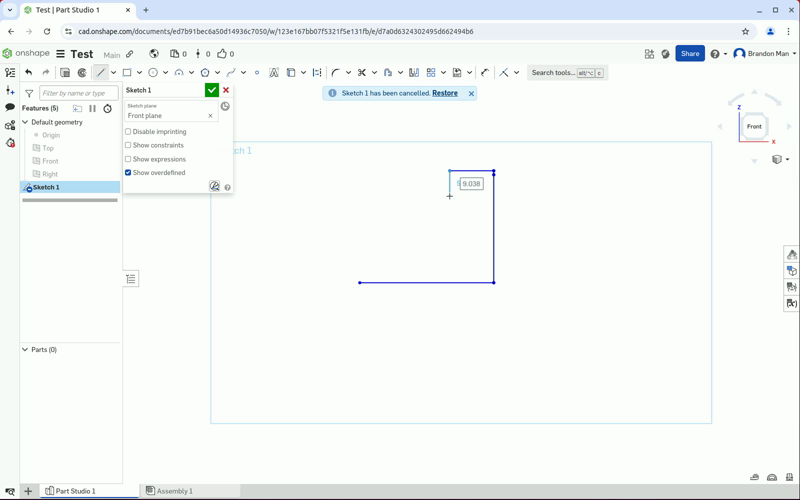
click(449, 195)
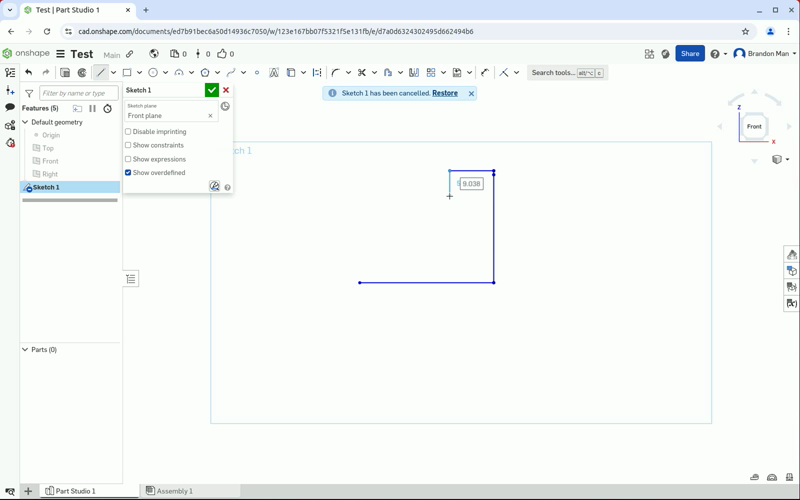
key_up(shift)
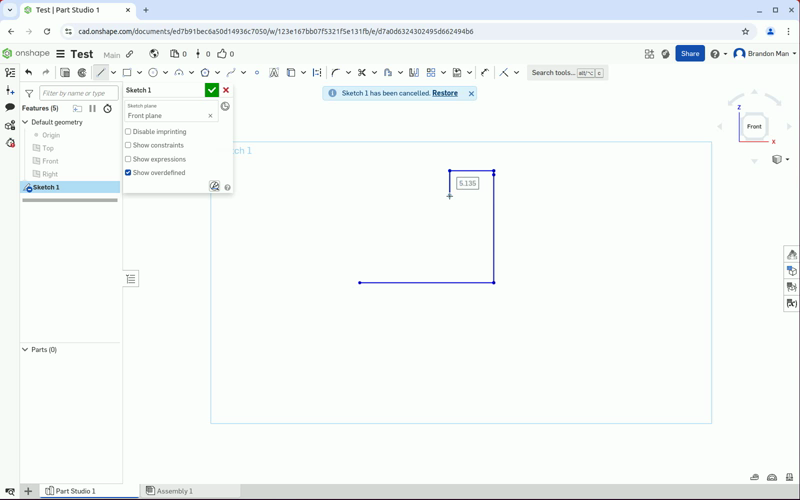
key(esc)
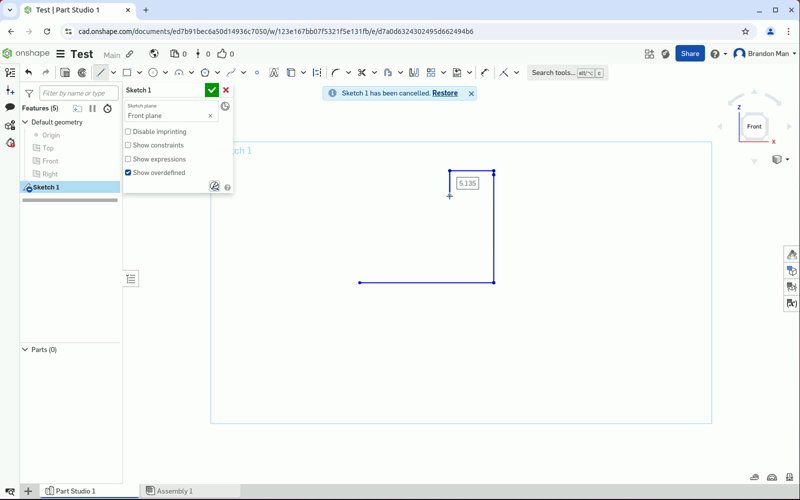
key(a)
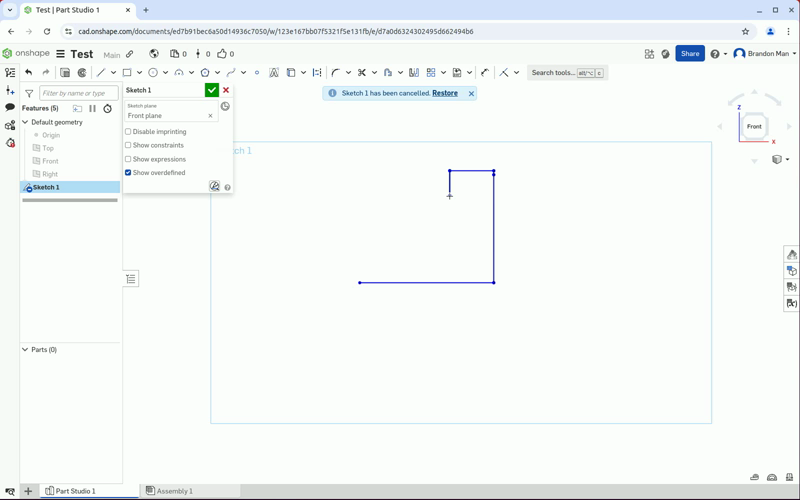
mouse_move(449, 195)
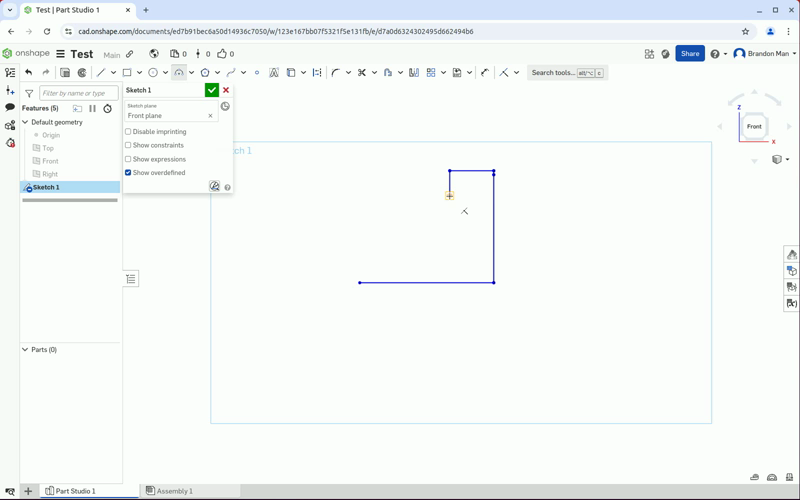
click(449, 195)
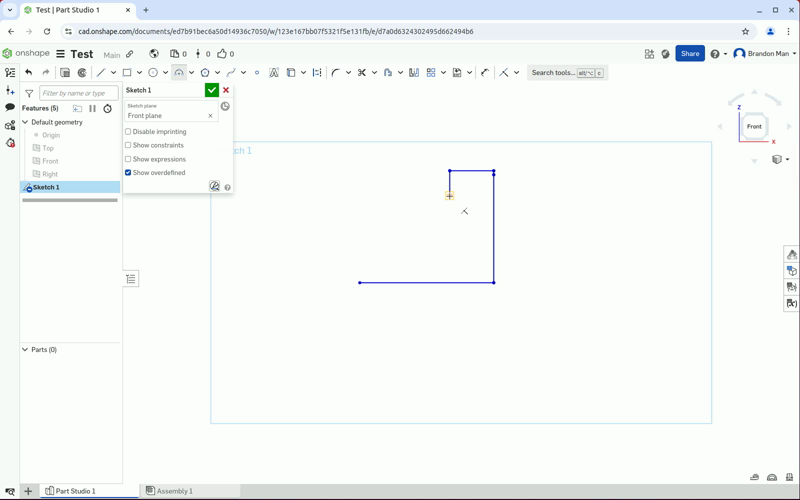
key_down(shift)
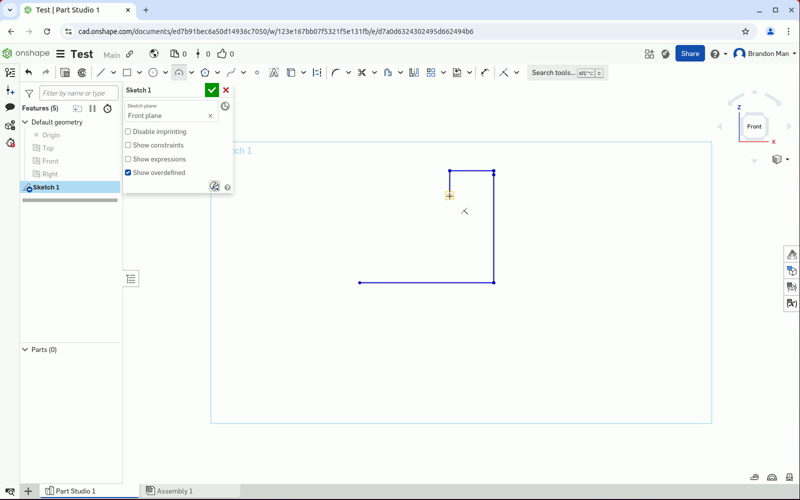
mouse_move(438, 208)
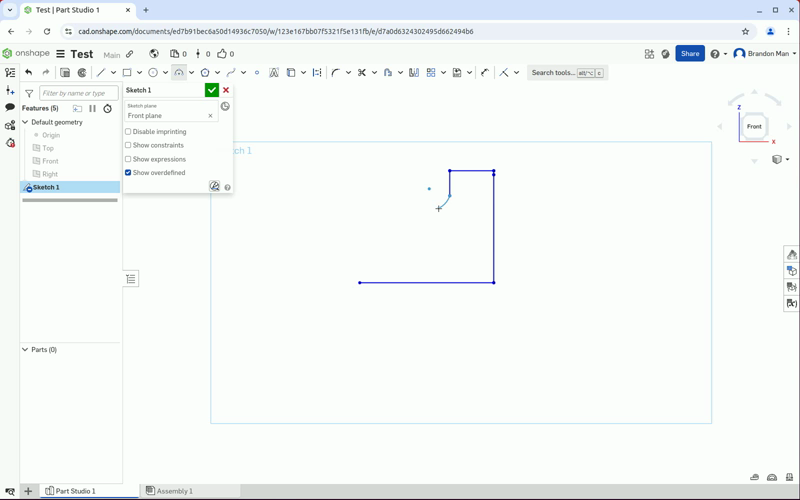
click(438, 208)
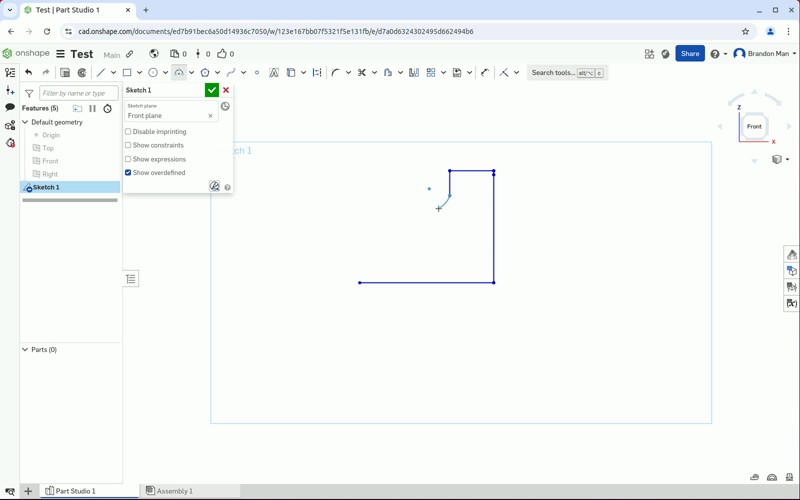
mouse_move(446, 204)
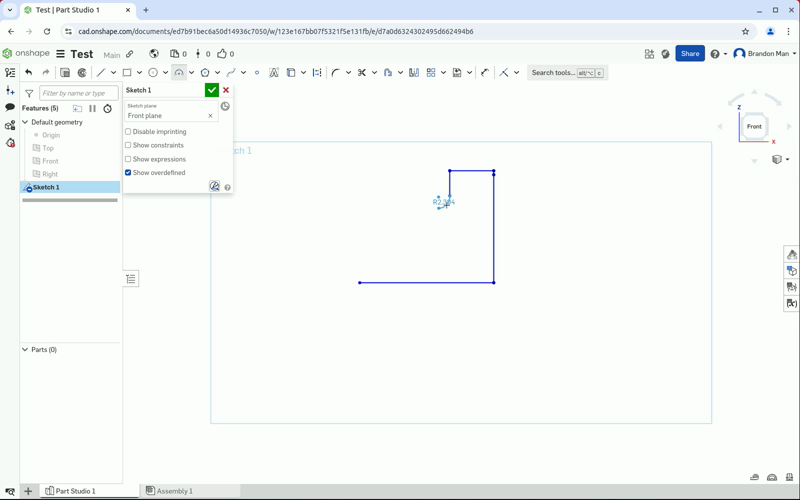
click(446, 204)
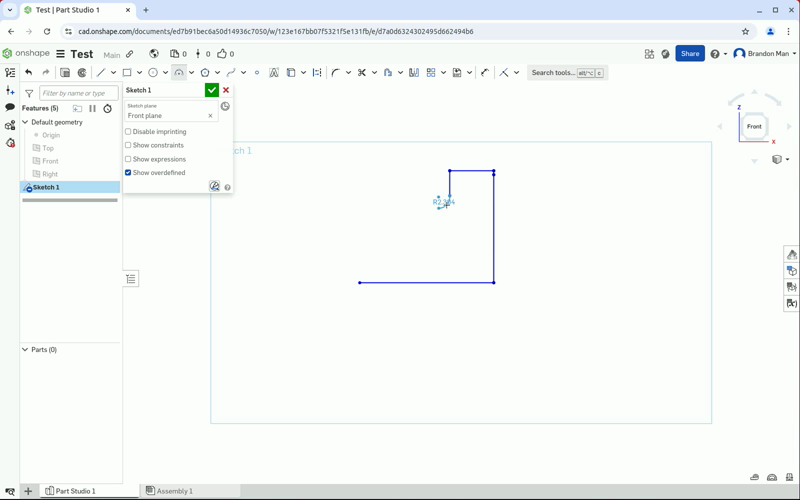
key_up(shift)
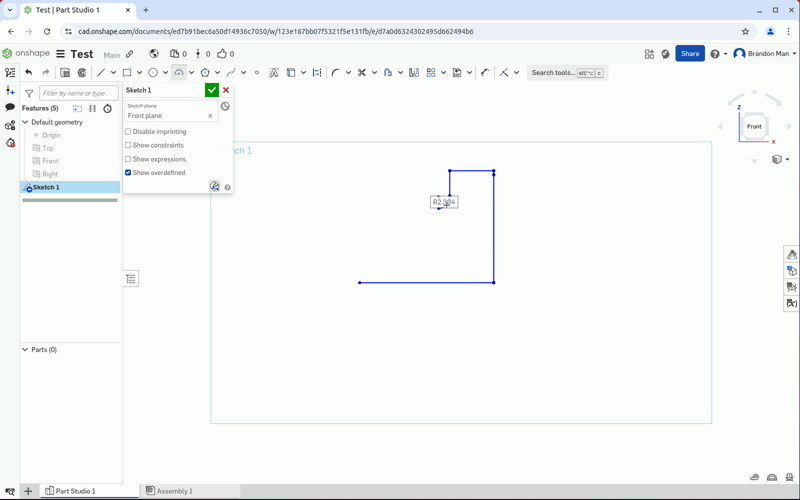
key(esc)
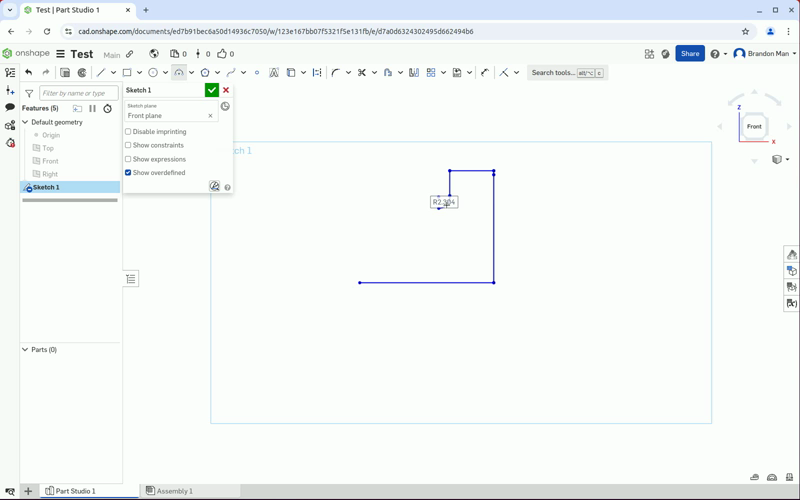
key(l)
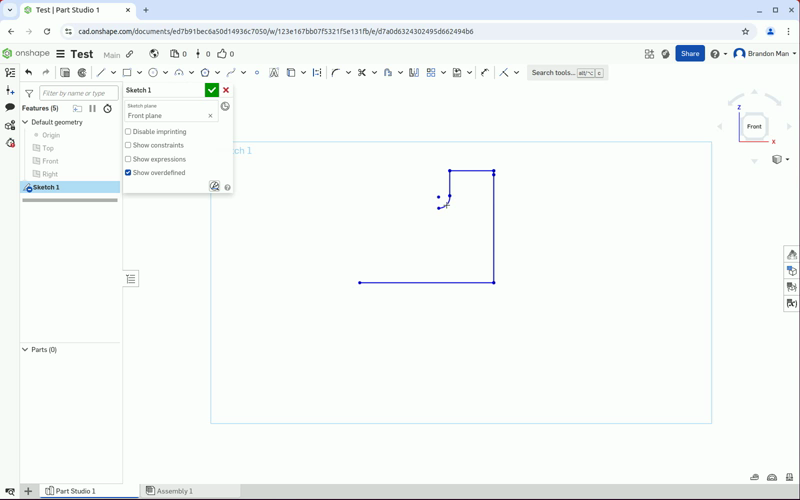
mouse_move(438, 208)
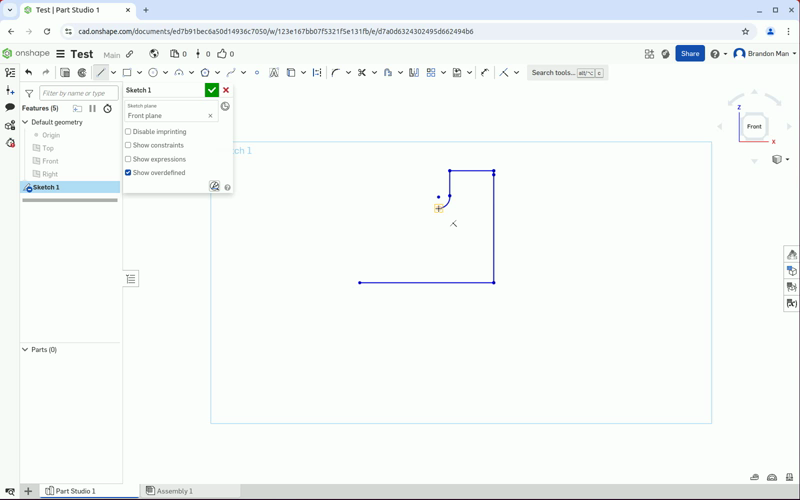
click(438, 208)
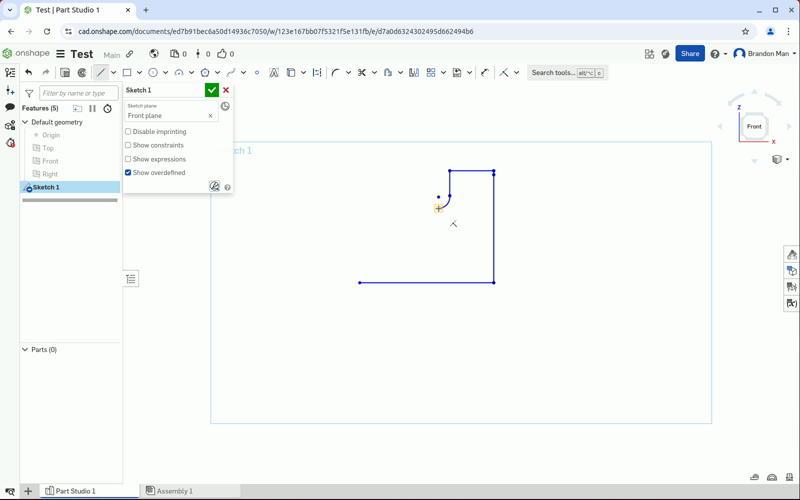
key_down(shift)
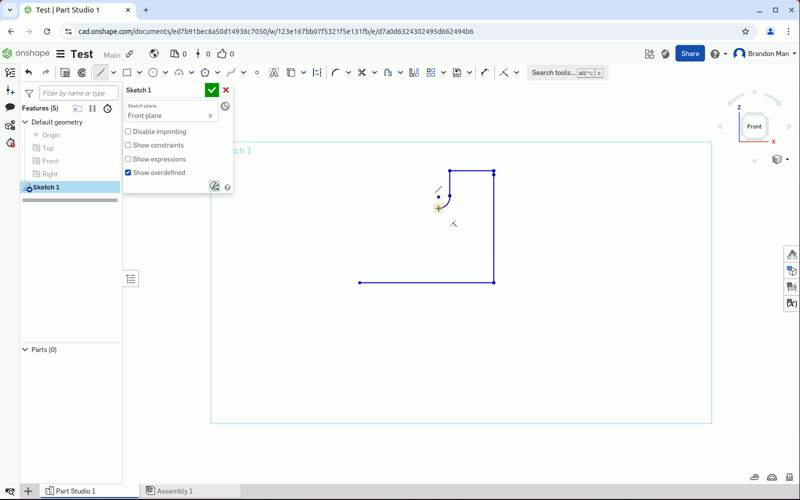
mouse_move(468, 208)
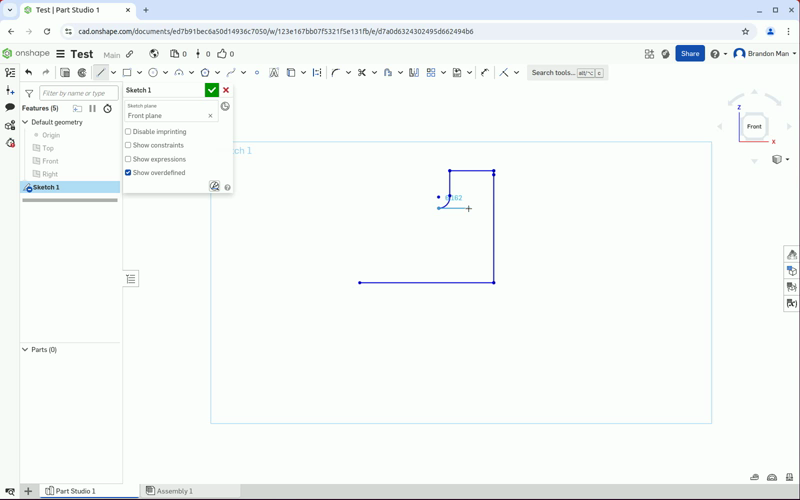
mouse_move(409, 208)
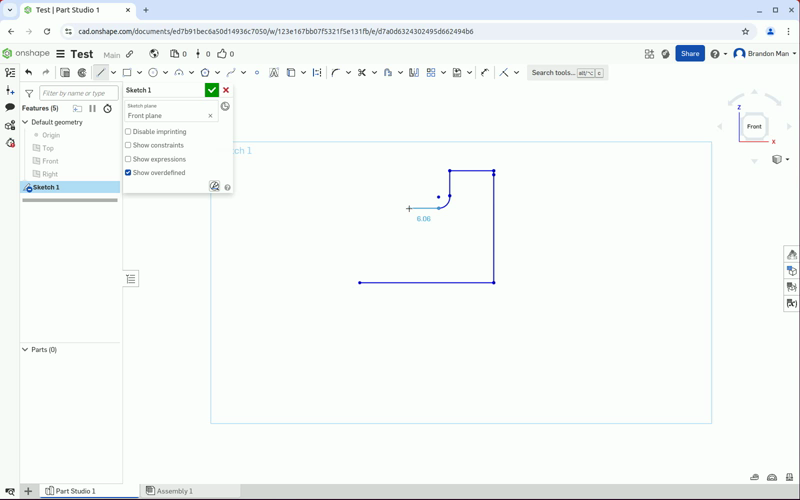
click(409, 208)
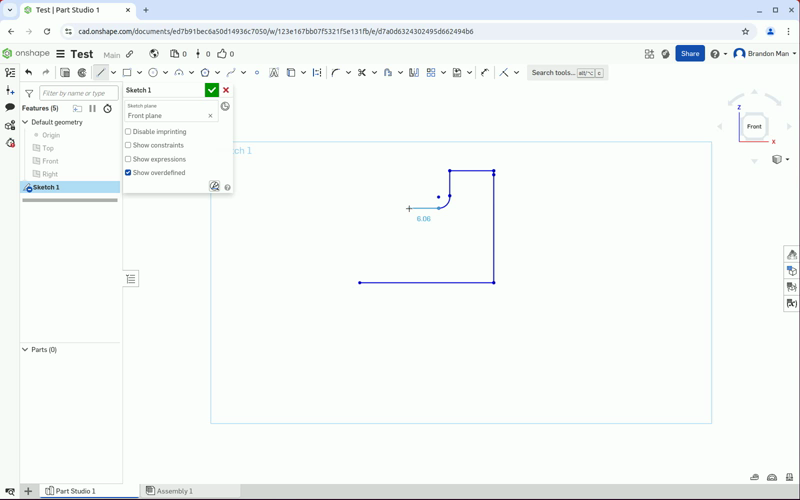
key_up(shift)
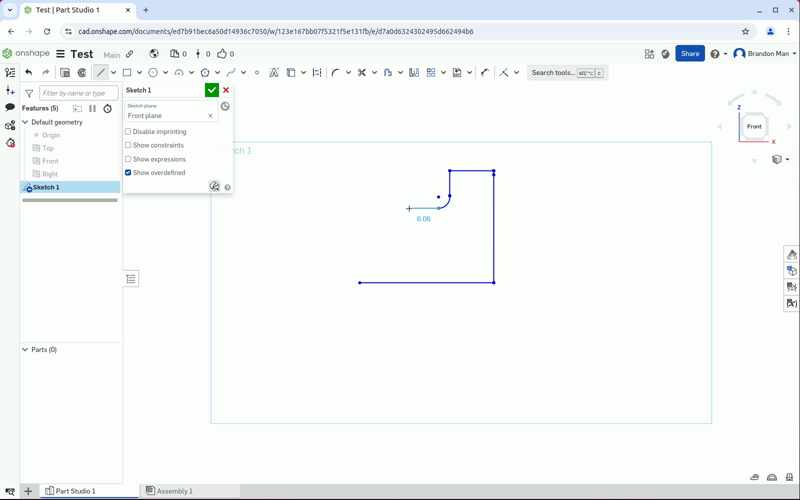
key_down(shift)
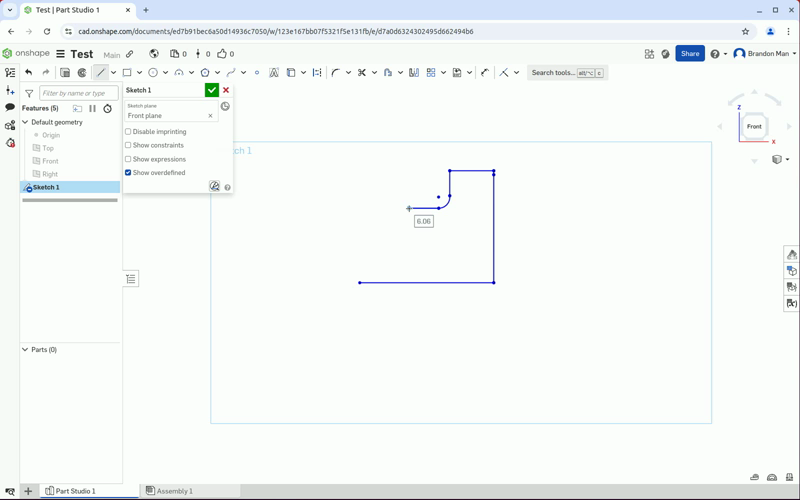
mouse_move(439, 208)
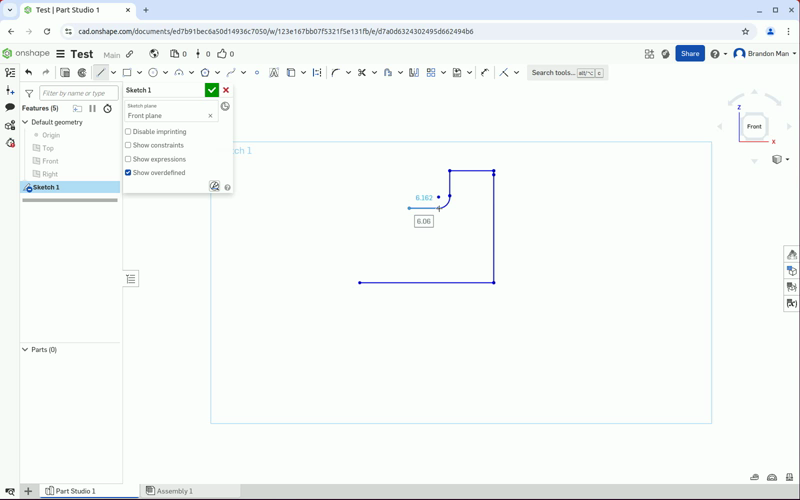
mouse_move(407, 208)
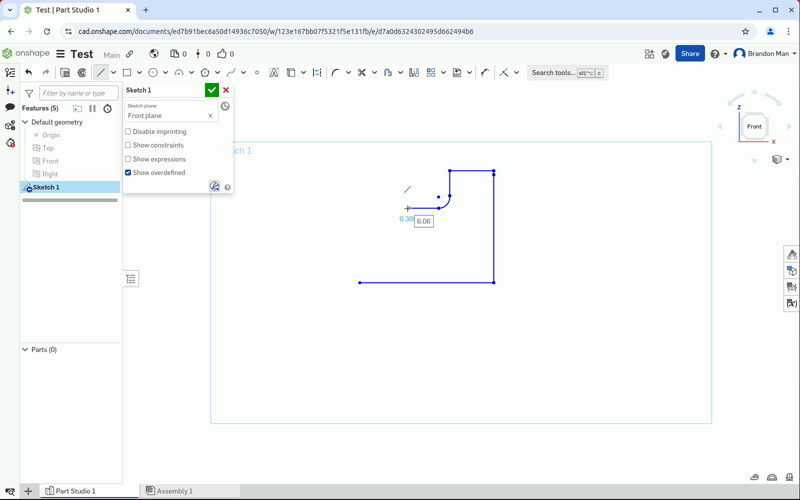
scroll(6)
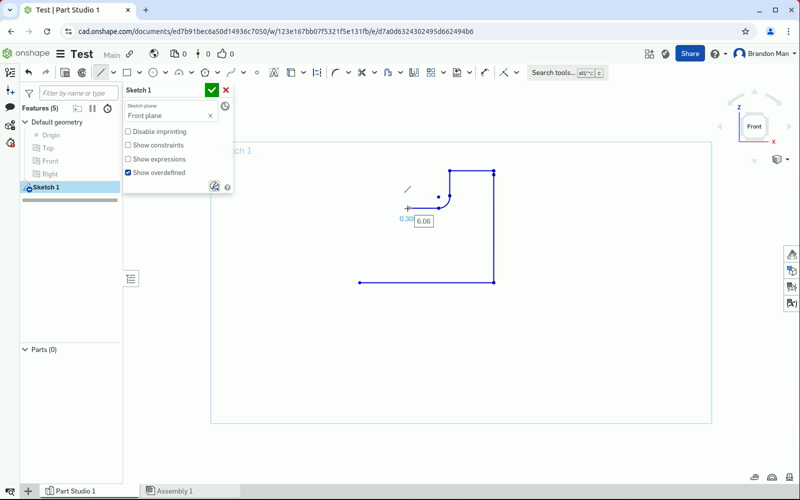
scroll(6)
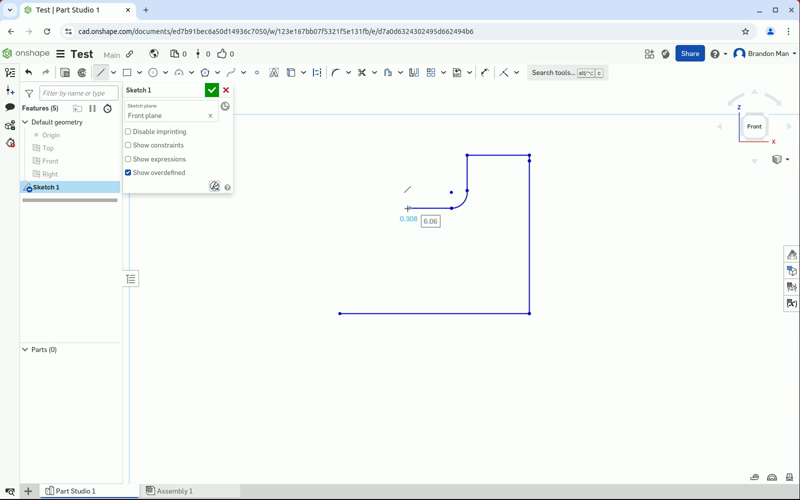
scroll(6)
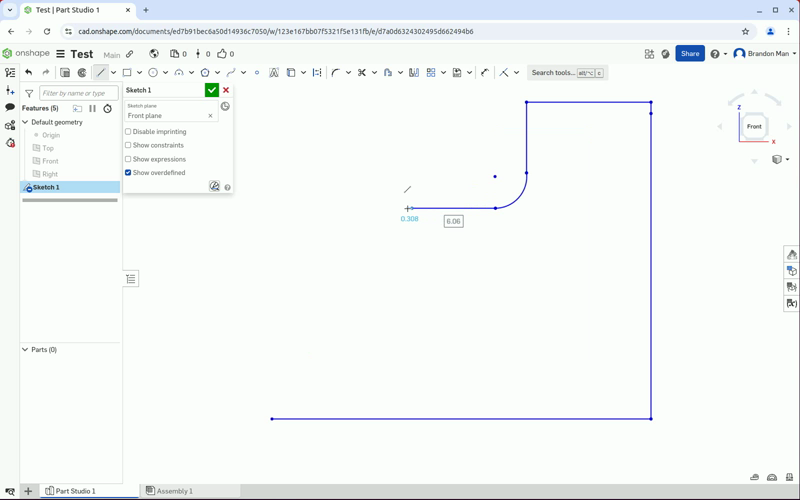
scroll(6)
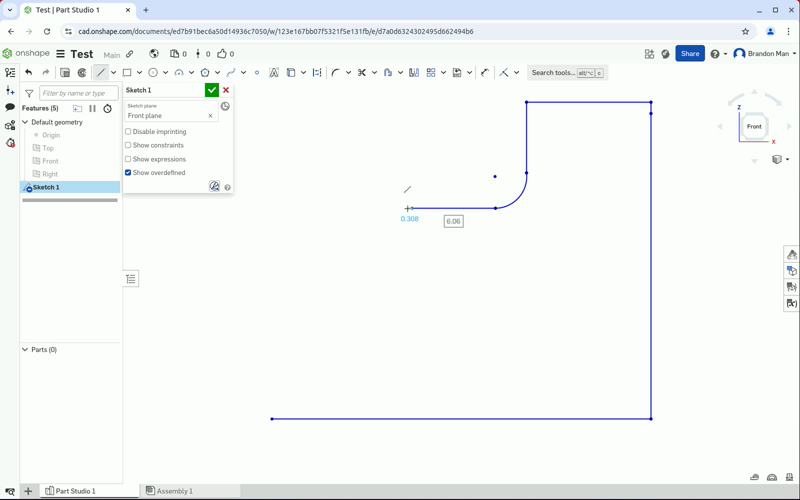
scroll(6)
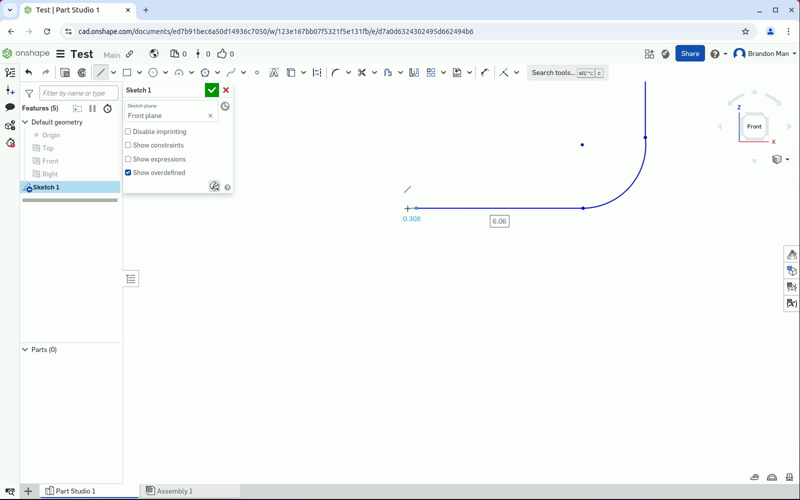
scroll(6)
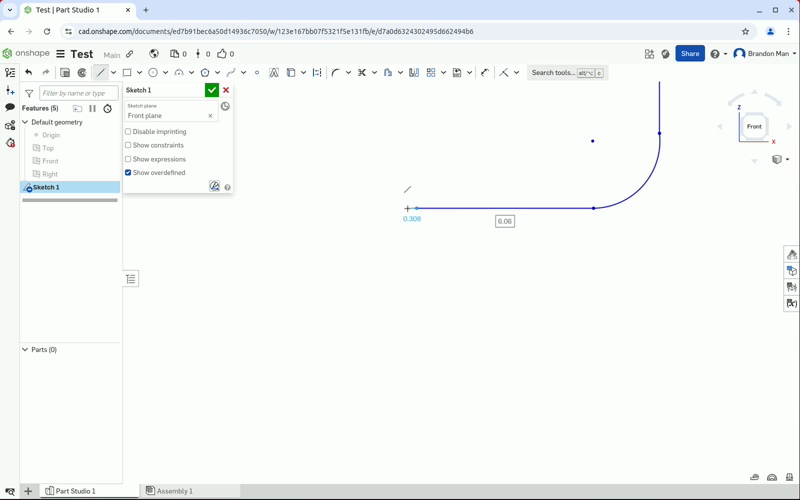
scroll(6)
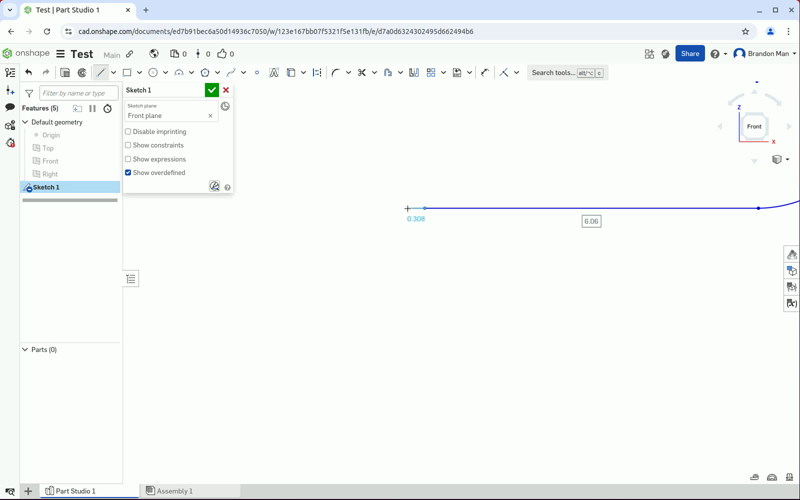
click(407, 208)
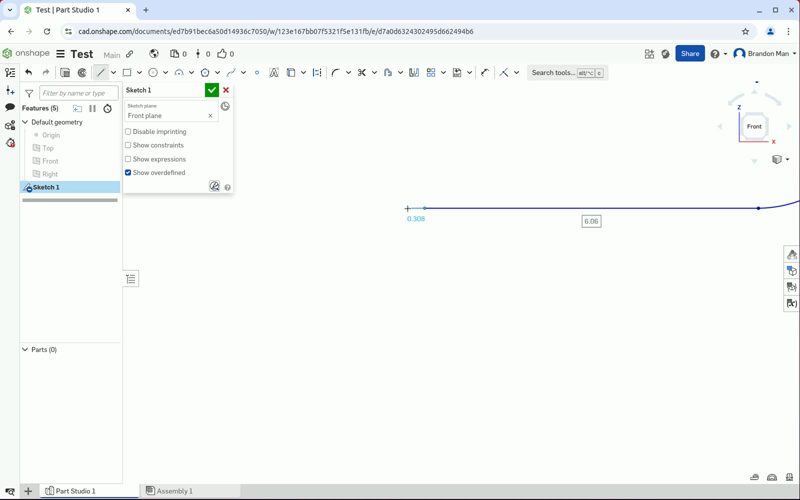
scroll(-6)
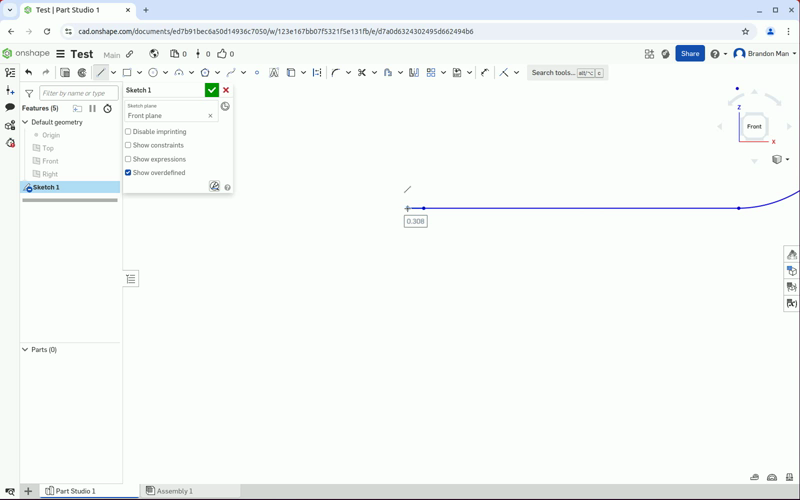
scroll(-6)
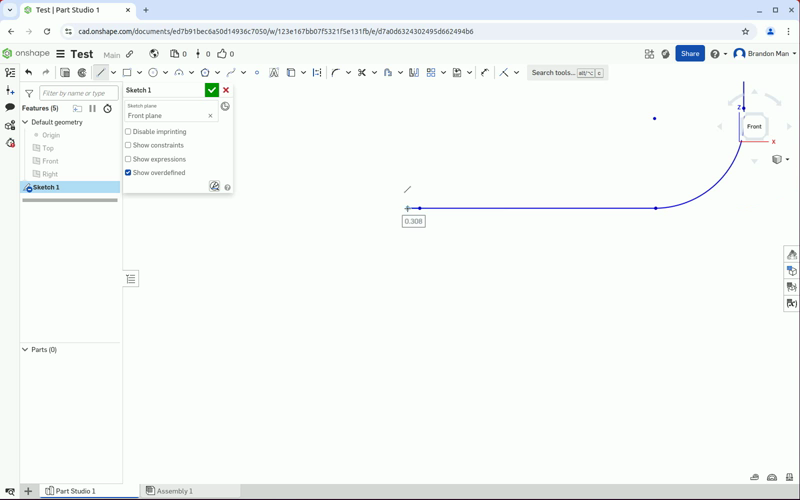
scroll(-6)
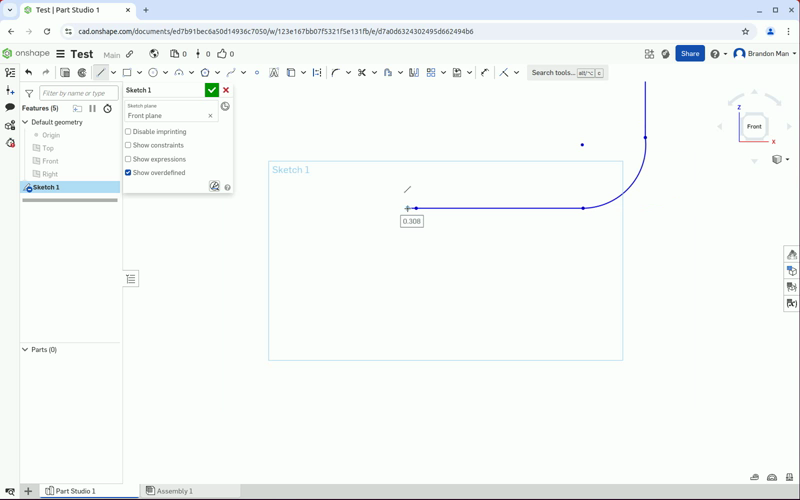
scroll(-6)
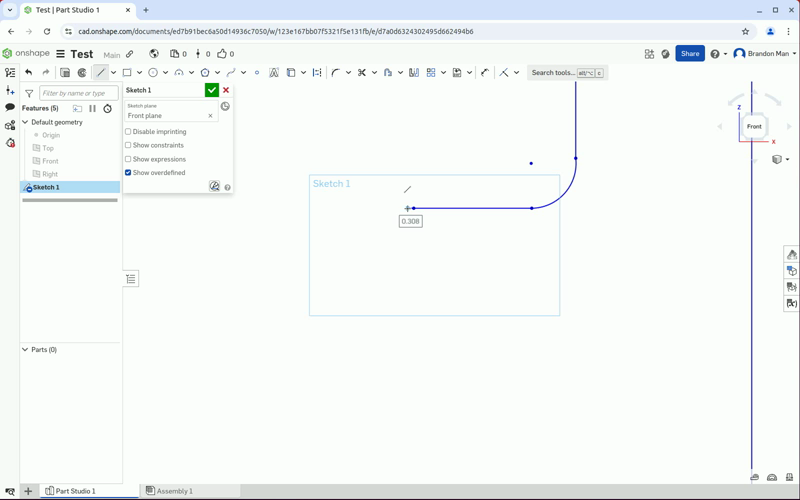
scroll(-6)
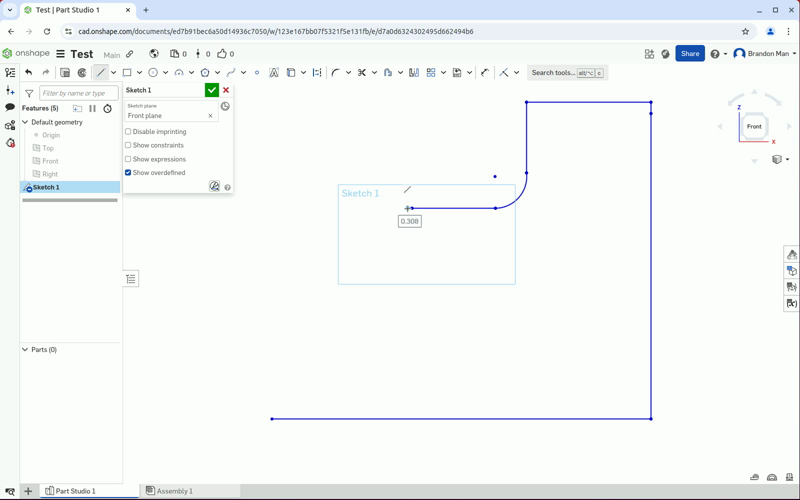
scroll(-6)
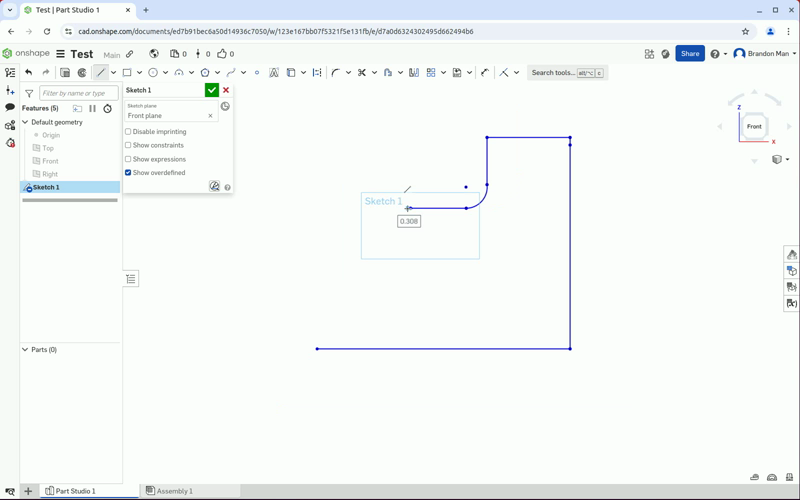
scroll(-6)
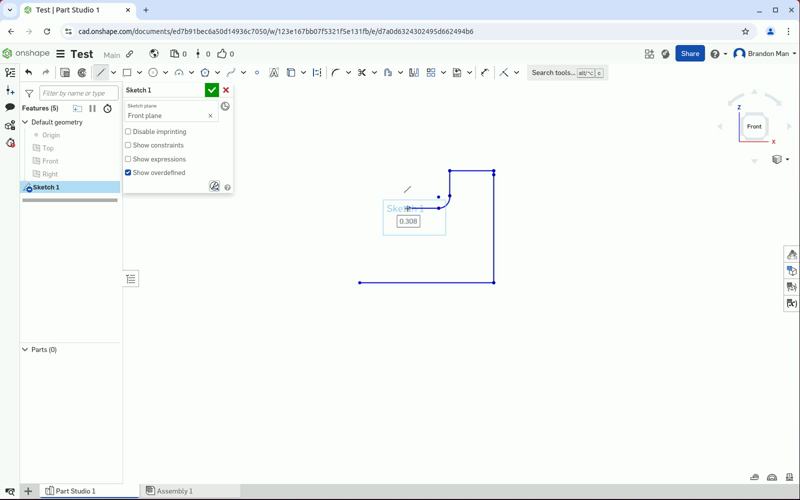
key_up(shift)
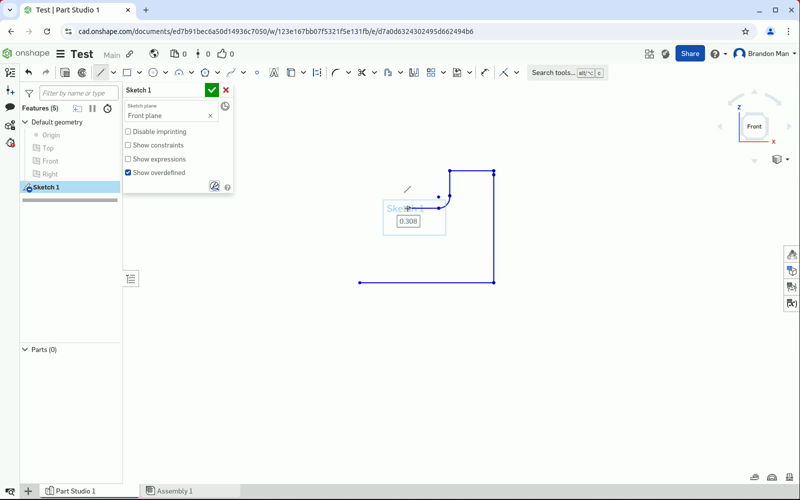
key_down(shift)
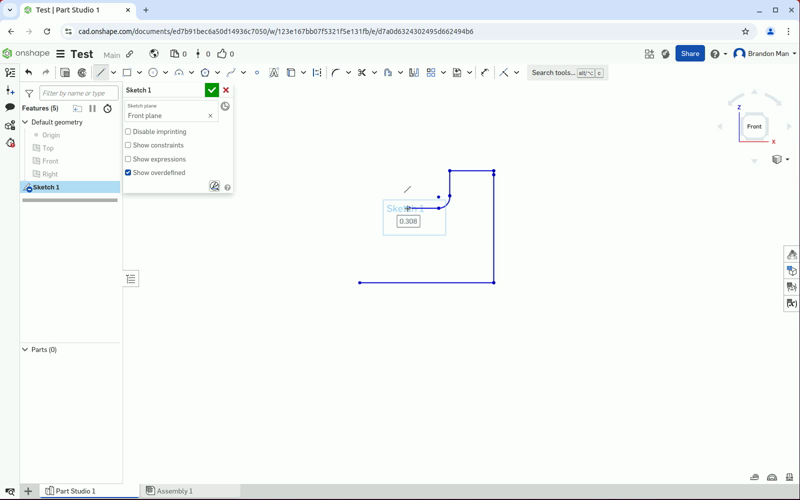
mouse_move(437, 208)
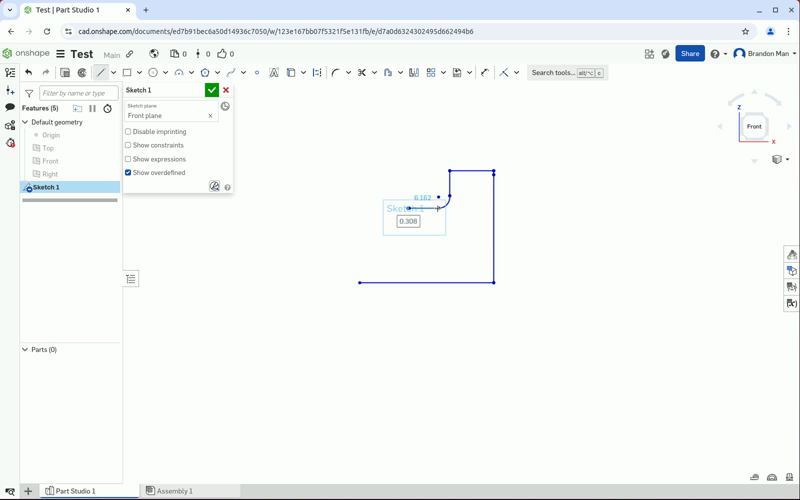
mouse_move(407, 237)
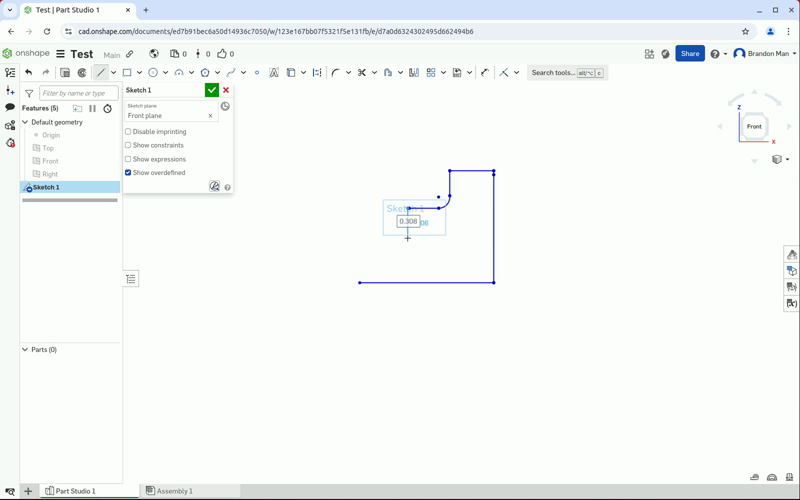
click(407, 237)
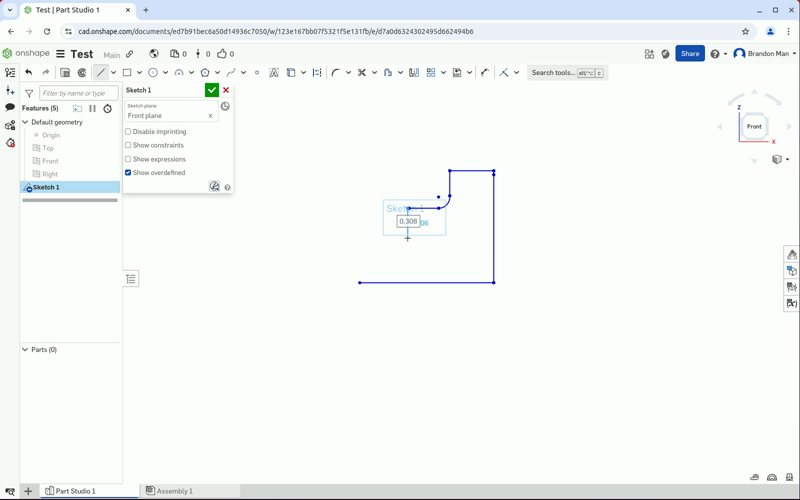
key_up(shift)
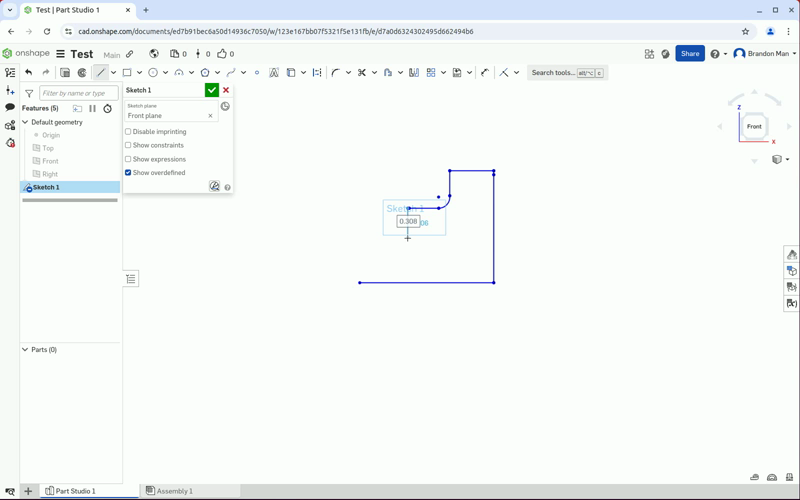
key(esc)
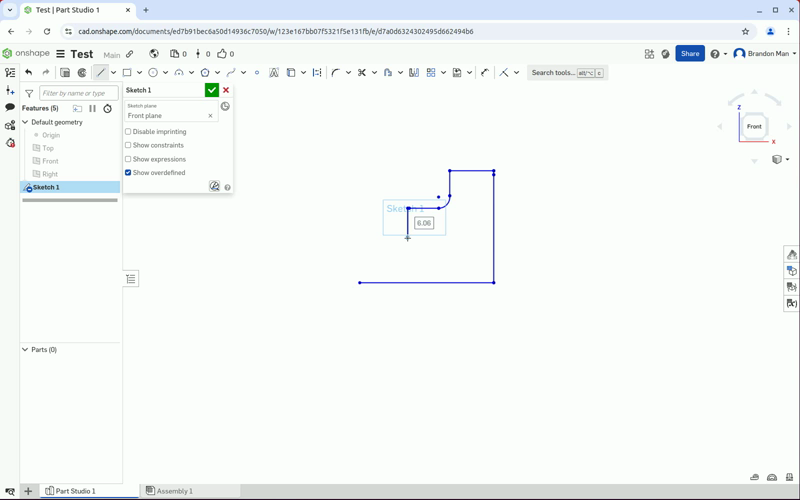
key(a)
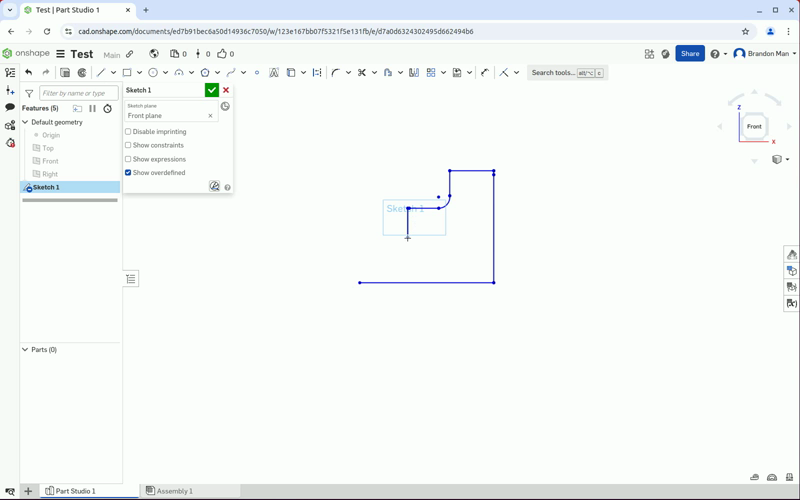
mouse_move(407, 237)
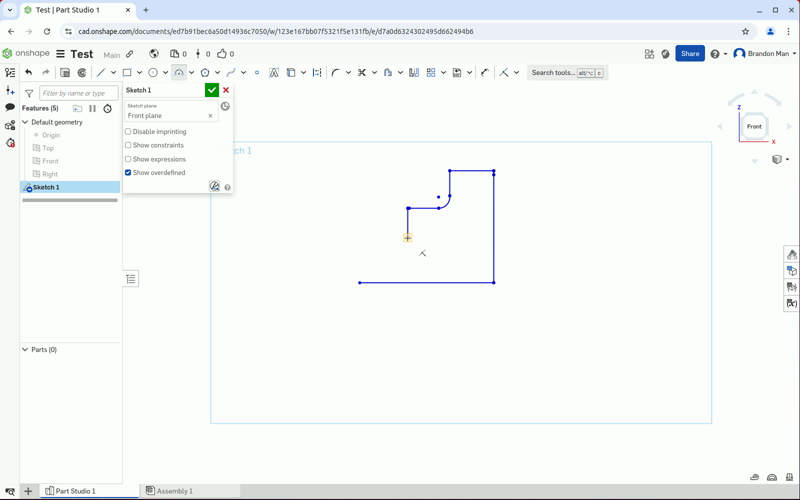
click(407, 237)
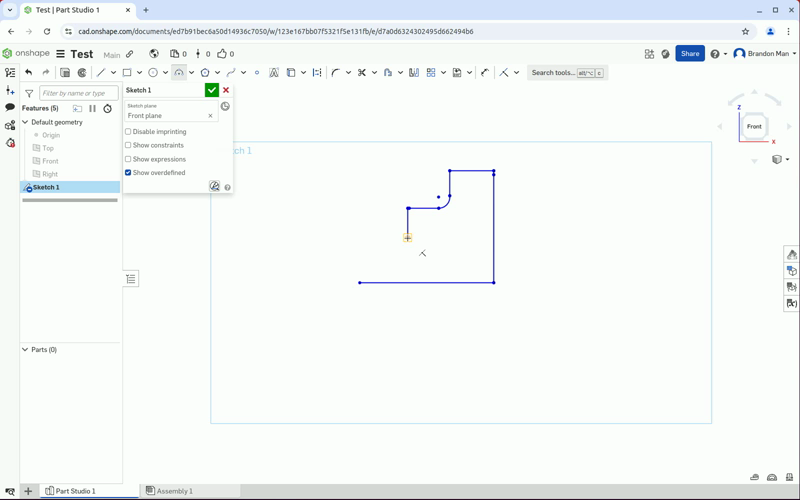
key_down(shift)
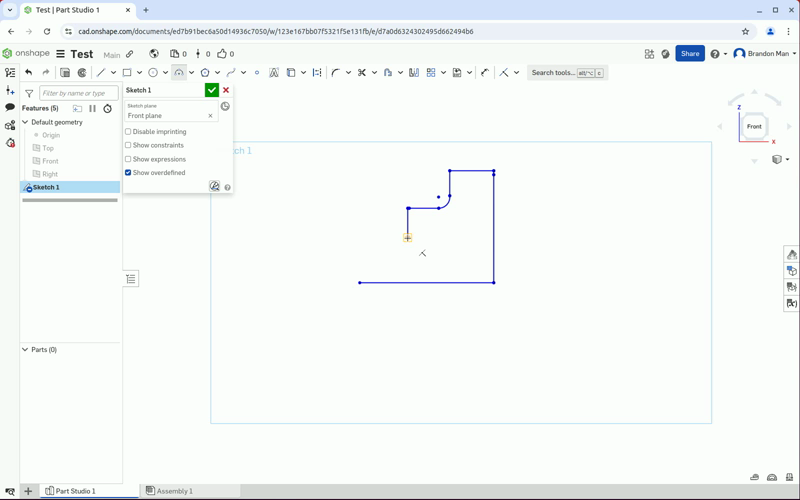
mouse_move(396, 249)
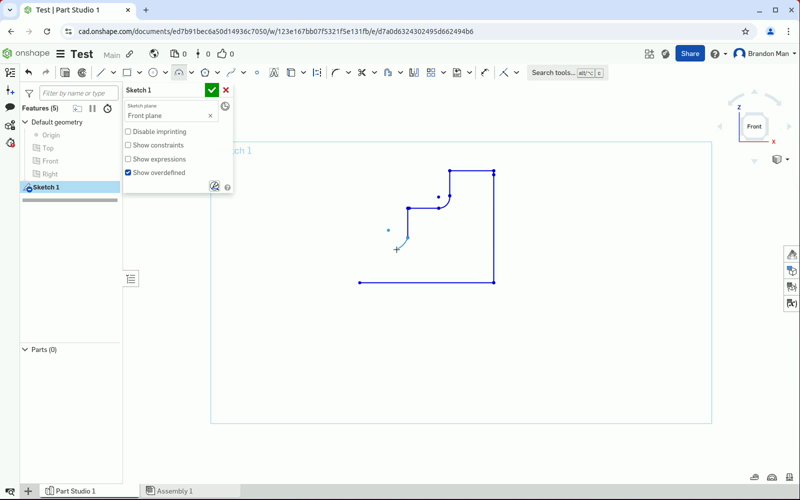
click(396, 249)
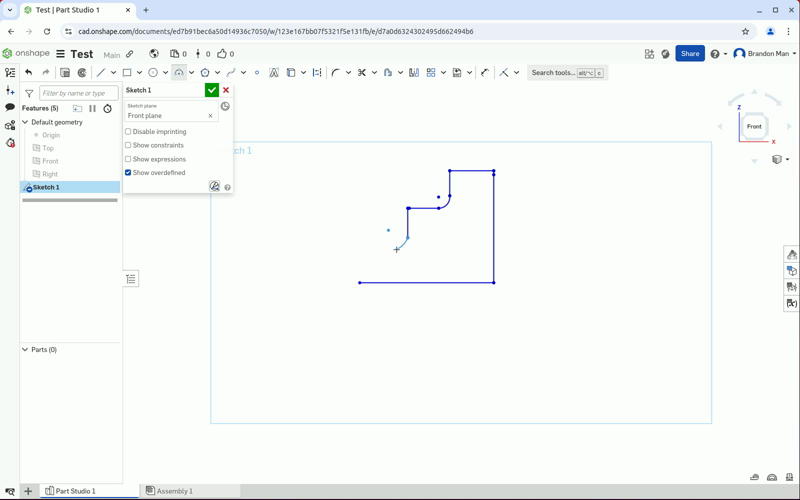
mouse_move(404, 246)
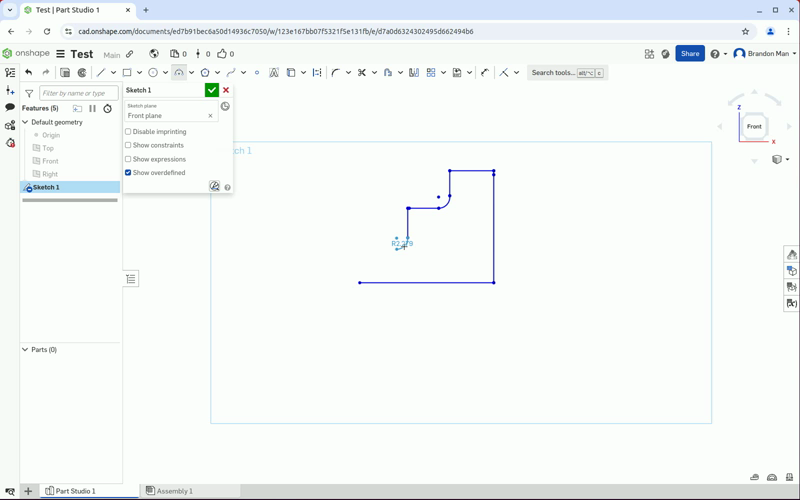
click(404, 246)
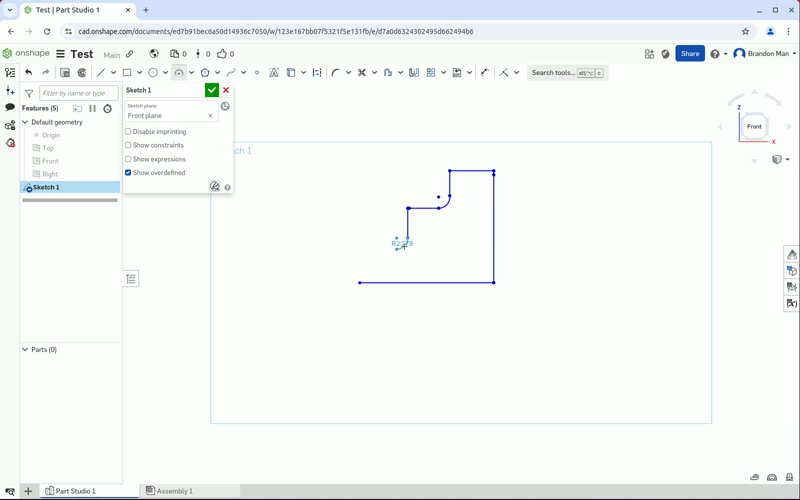
key_up(shift)
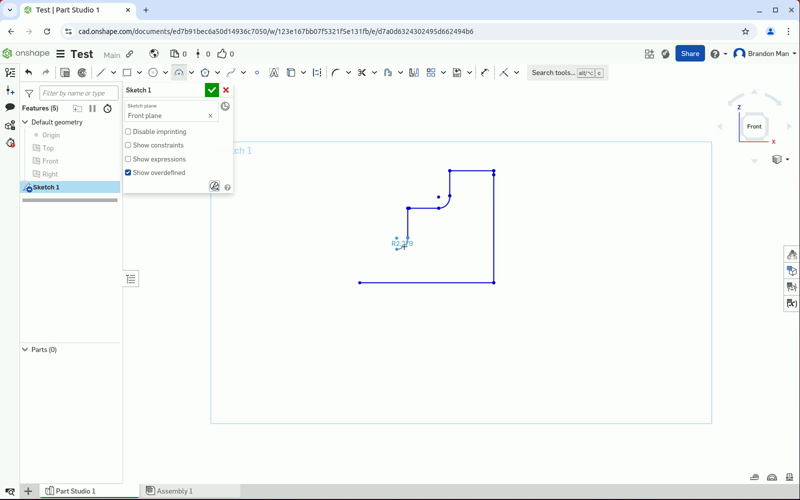
key(esc)
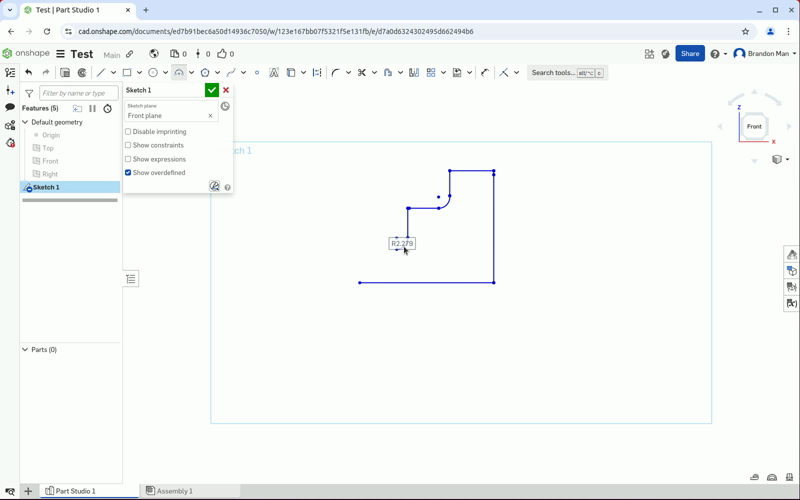
key(l)
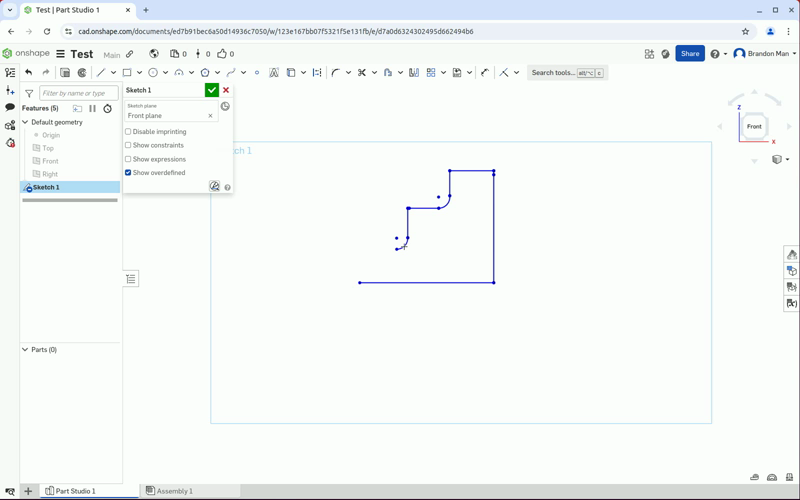
mouse_move(396, 249)
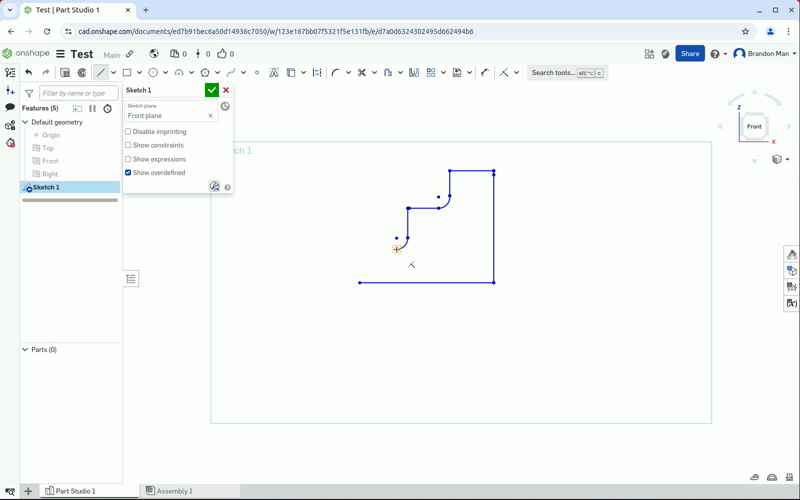
click(396, 249)
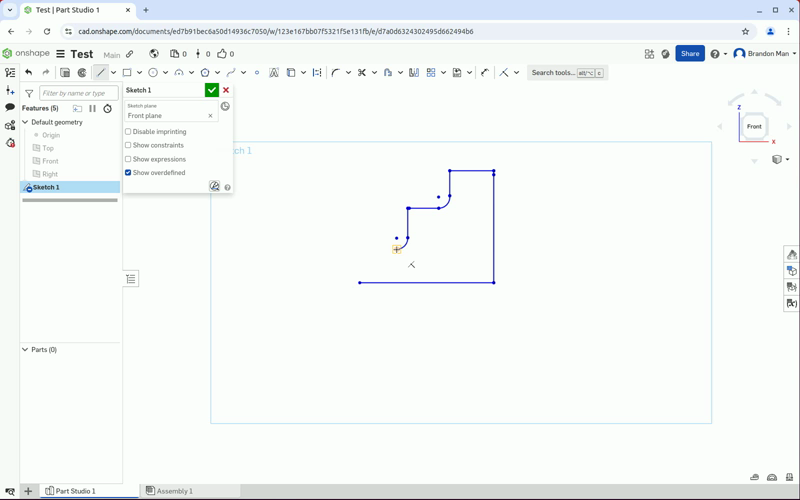
key_down(shift)
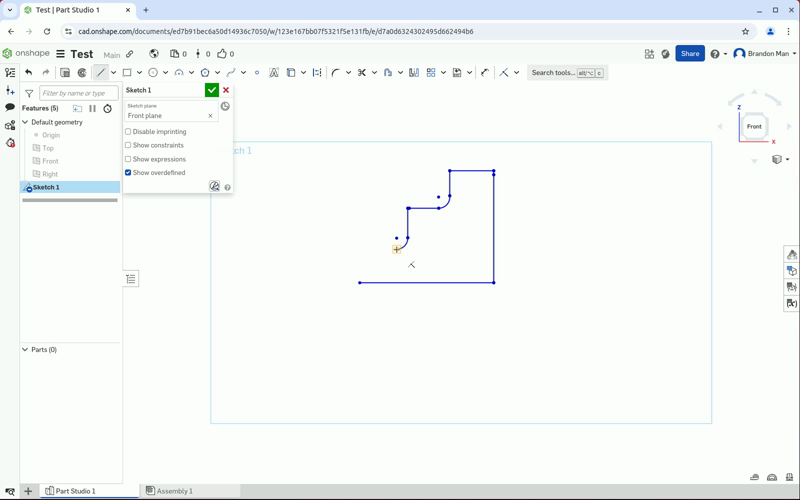
mouse_move(426, 249)
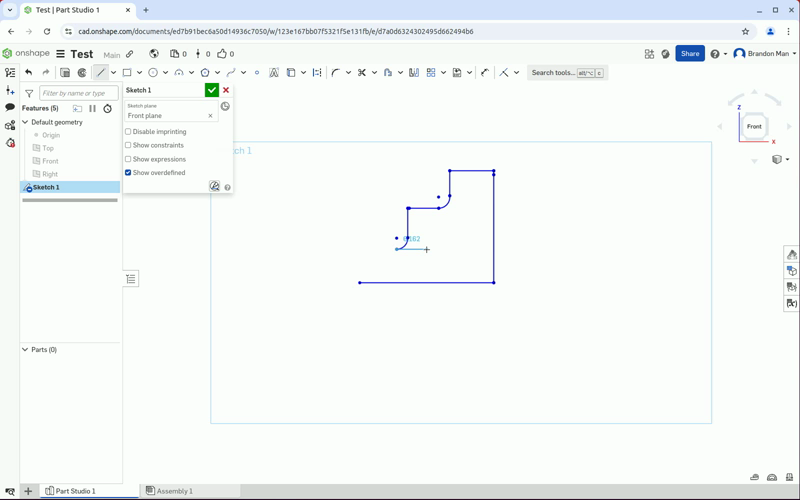
mouse_move(359, 249)
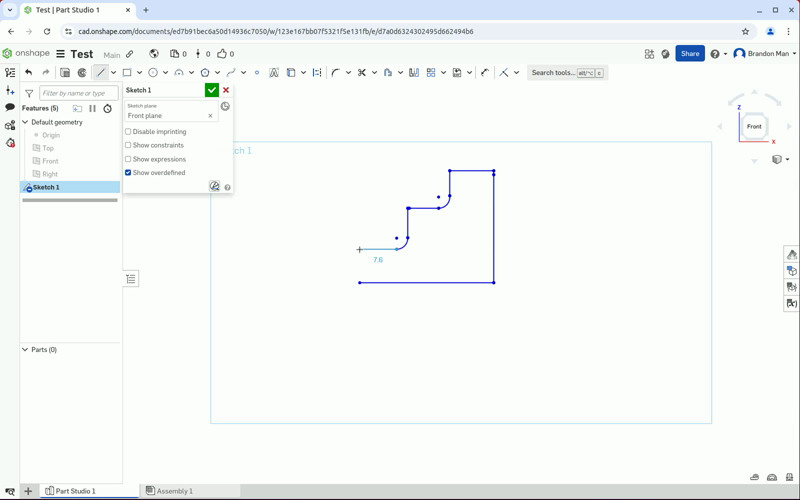
click(359, 249)
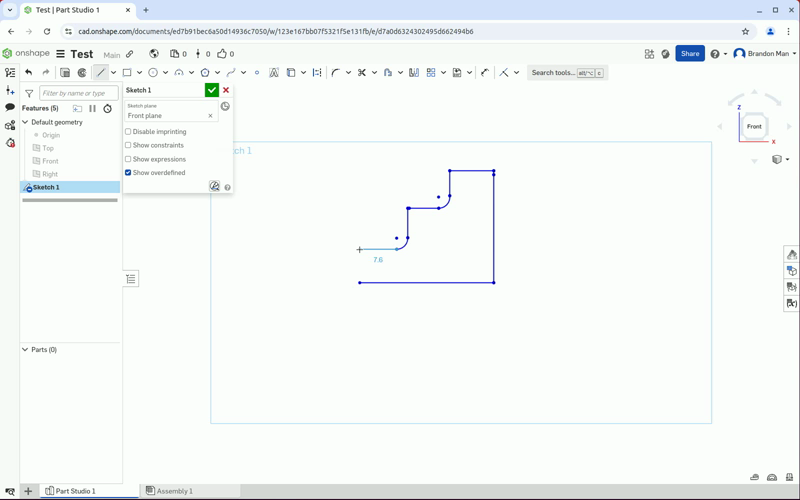
key_up(shift)
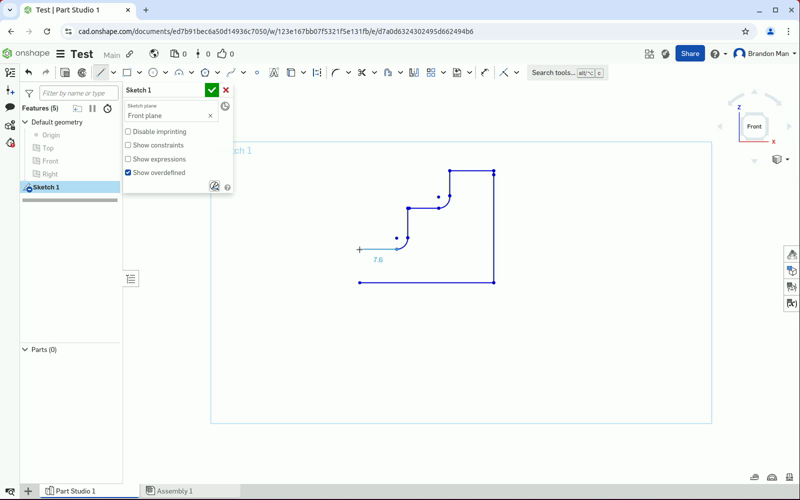
mouse_move(389, 249)
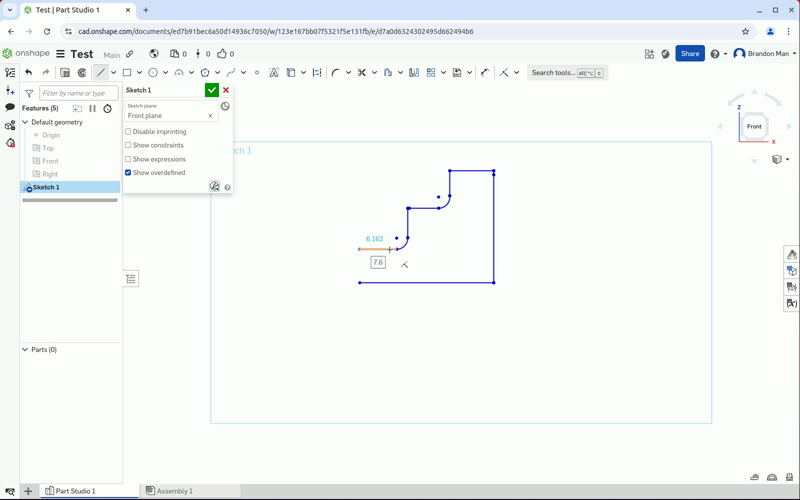
key_down(shift)
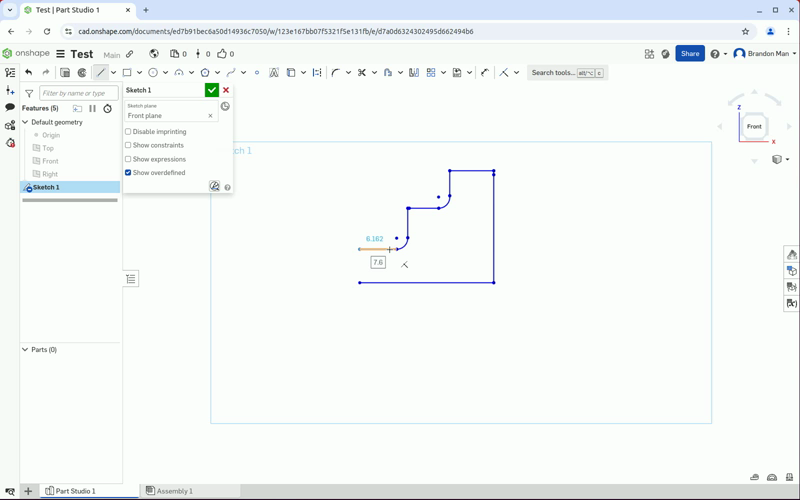
mouse_move(359, 282)
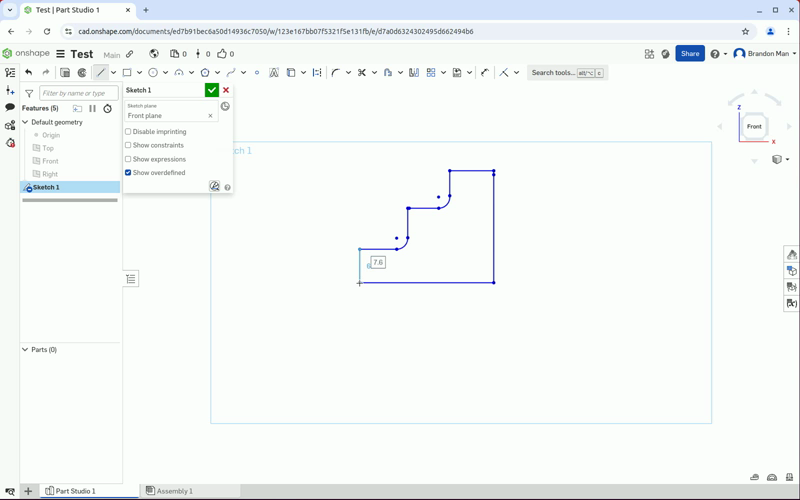
key_up(shift)
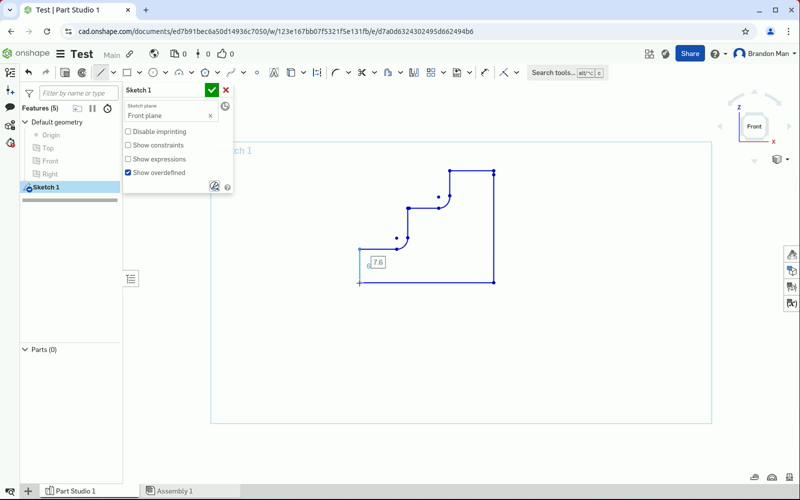
click(359, 282)
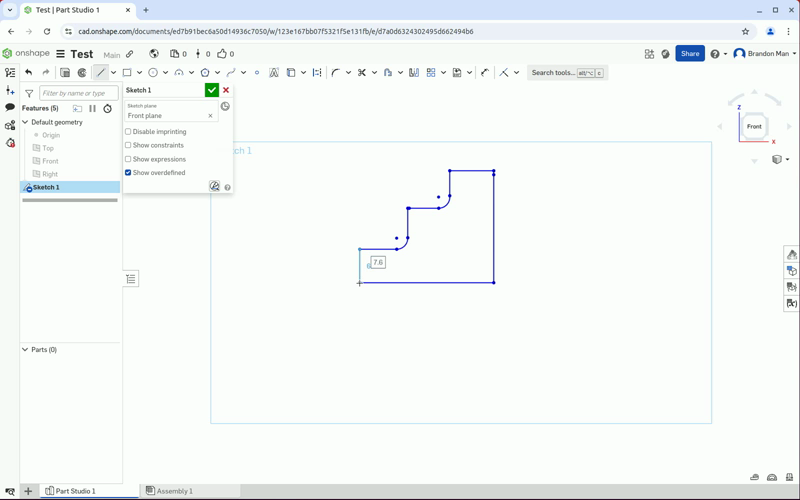
key(esc)
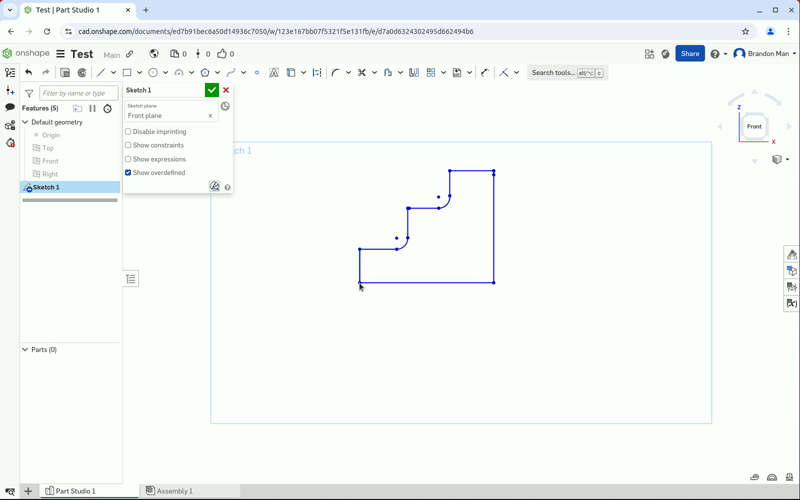
mouse_move(486, 237)
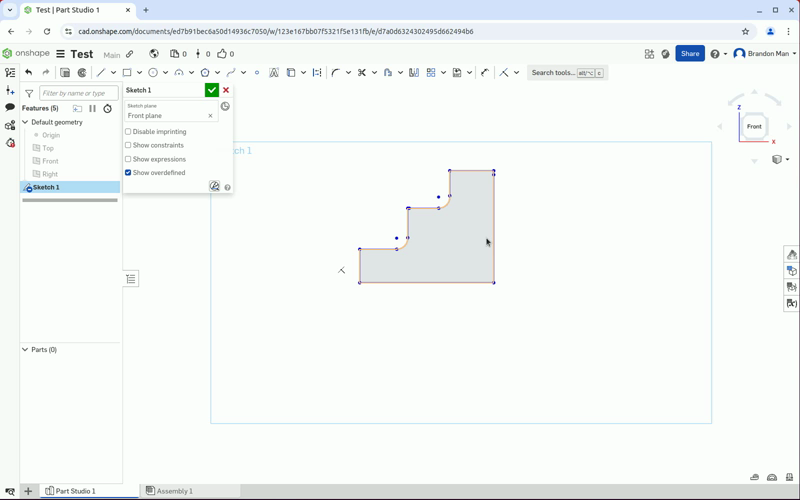
click(486, 237)
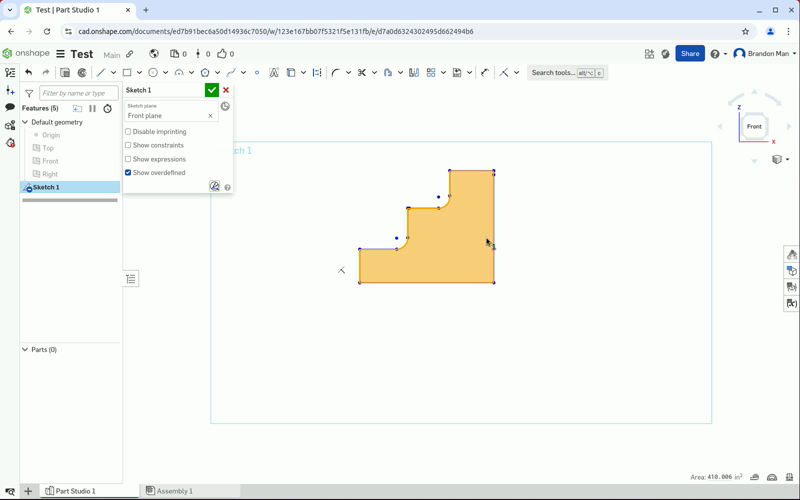
mouse_move(73, 352)
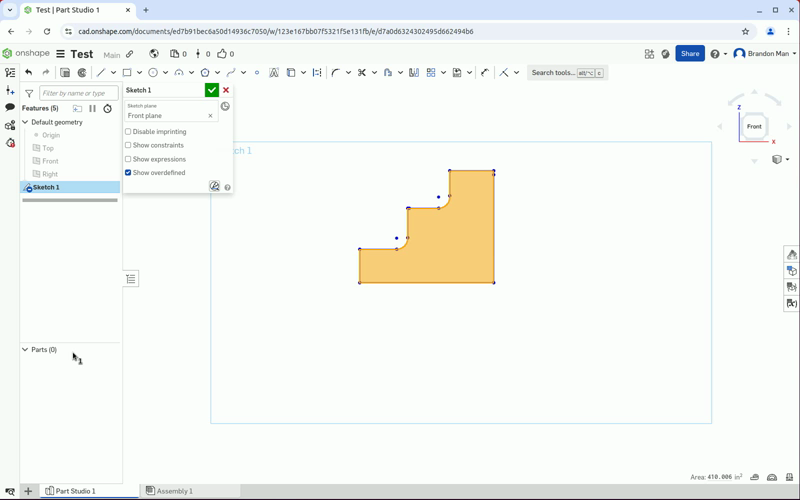
key(shift+y)
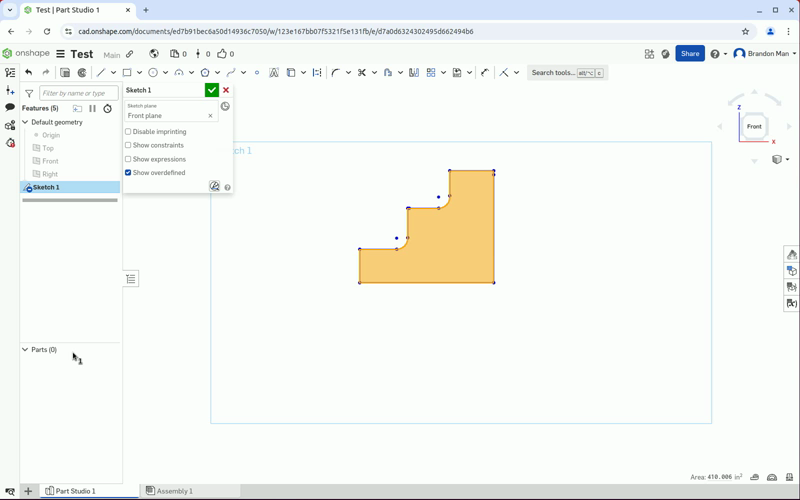
key(shift+e)
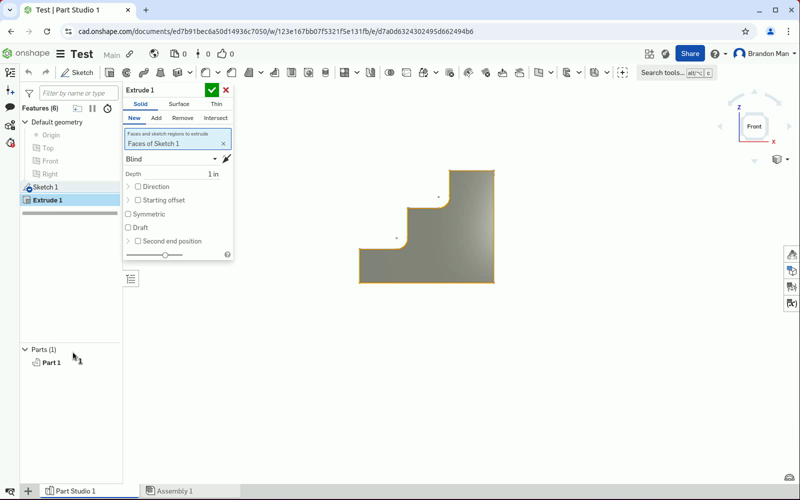
mouse_move(143, 106)
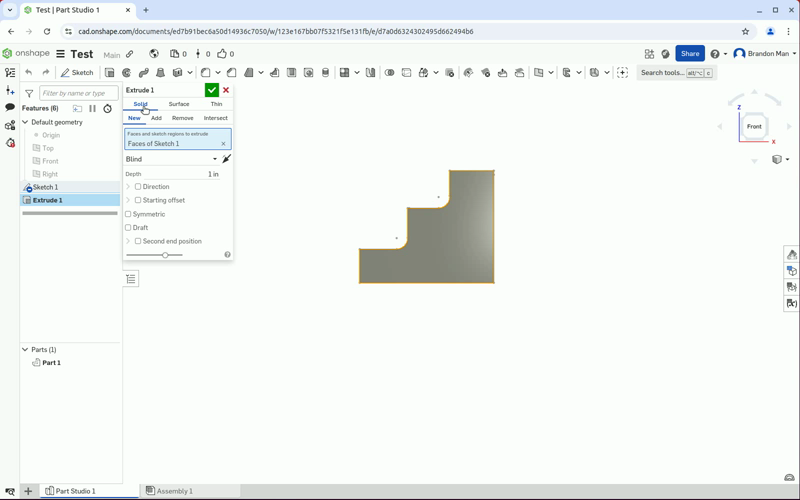
click(143, 106)
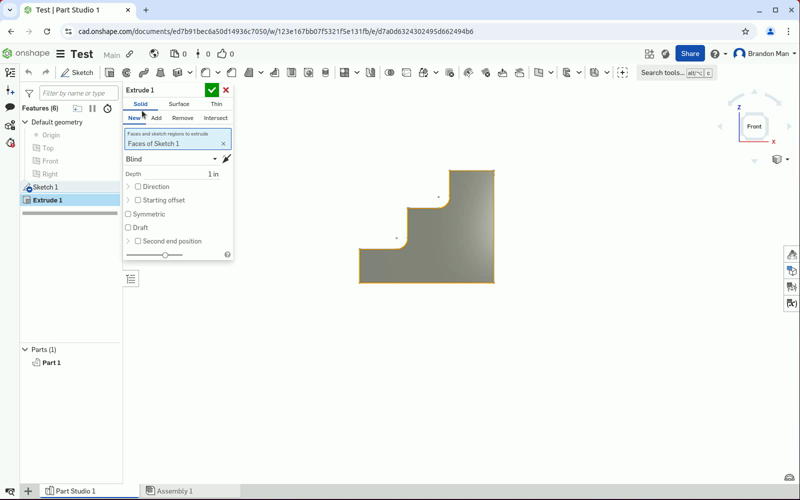
mouse_move(137, 120)
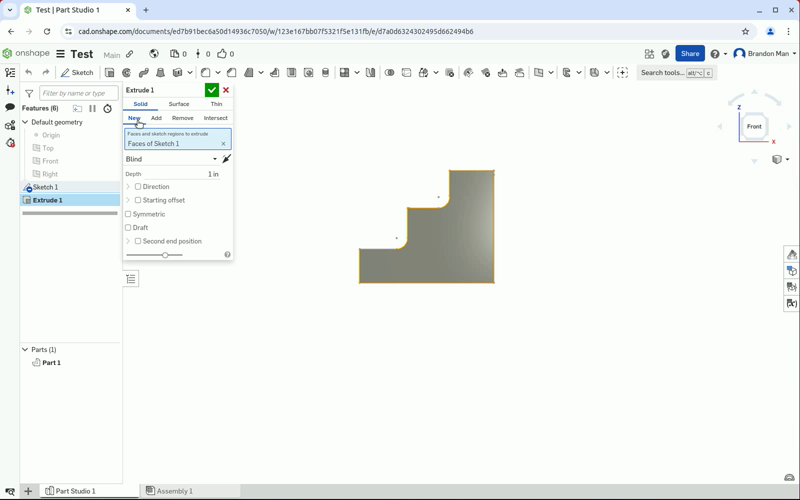
click(137, 120)
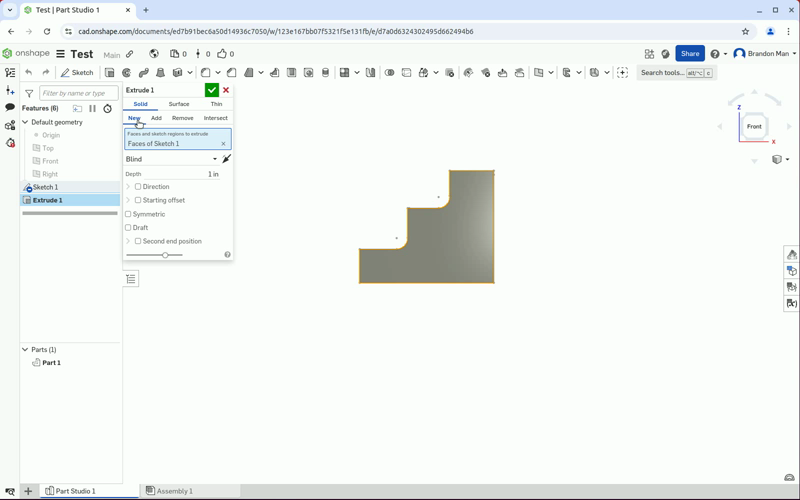
key(tab, 4)
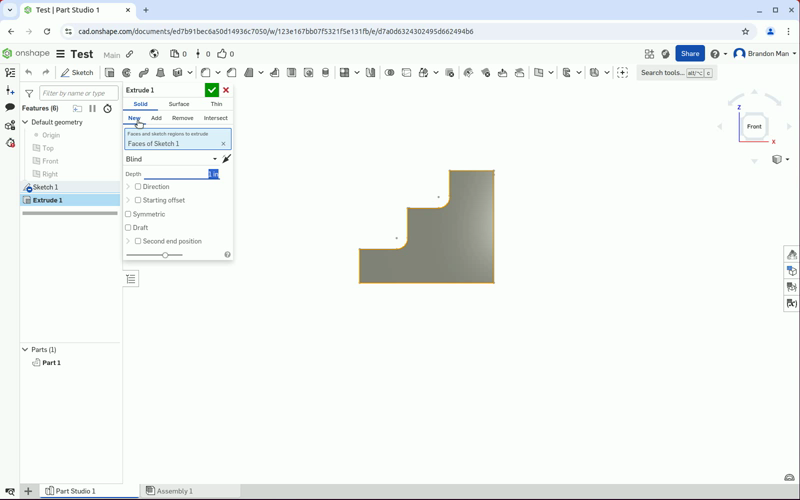
text(9.628)
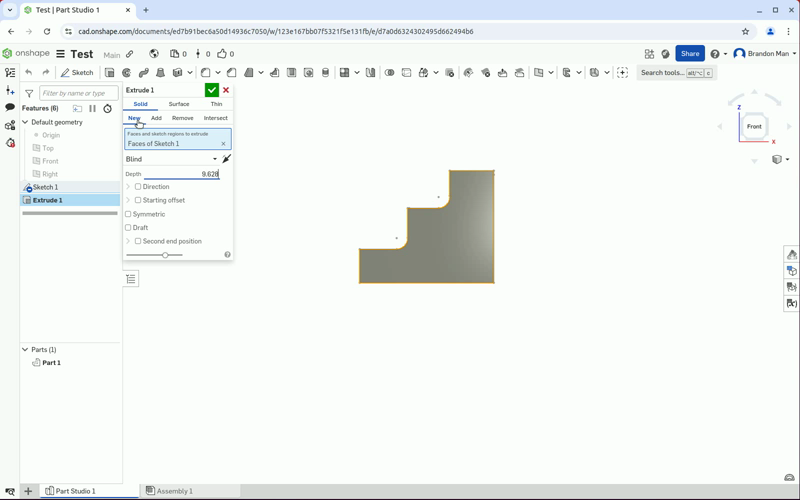
key(enter)
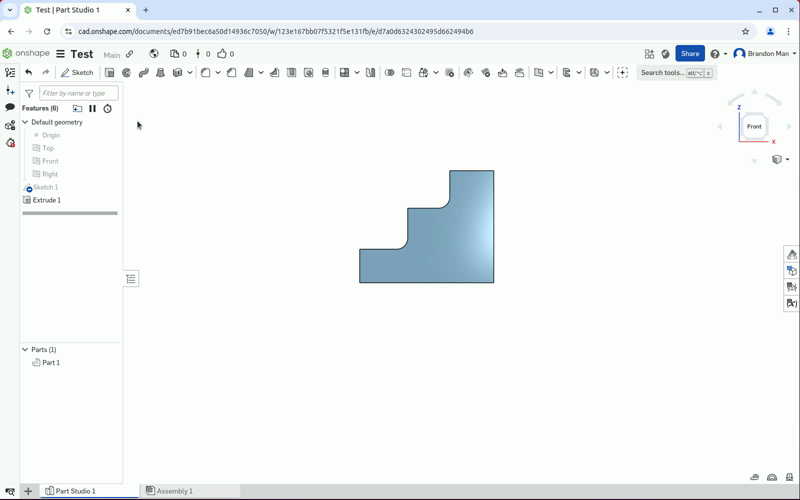
key(shift+h)
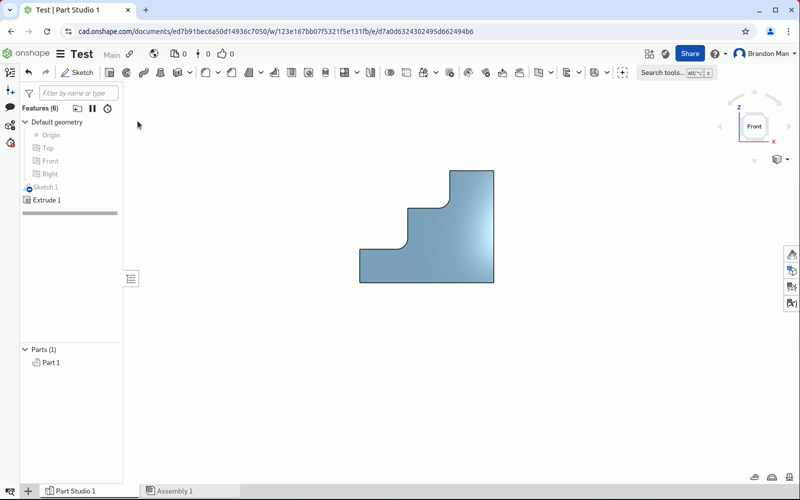
key(shift+h)
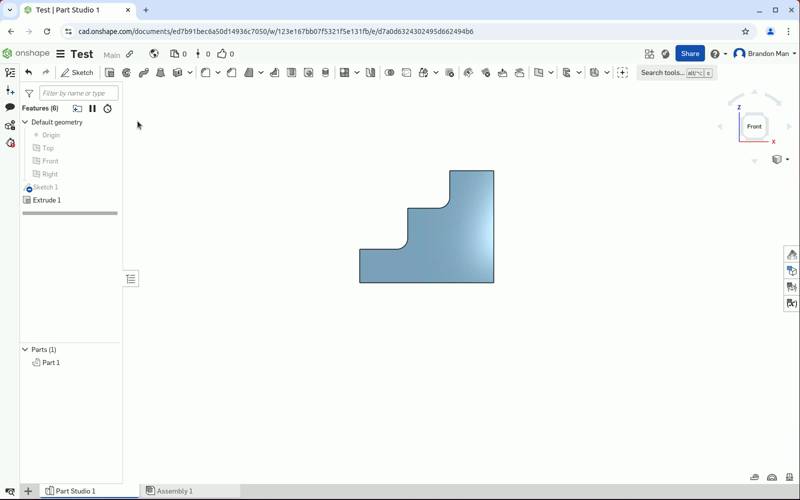
mouse_move(73, 189)
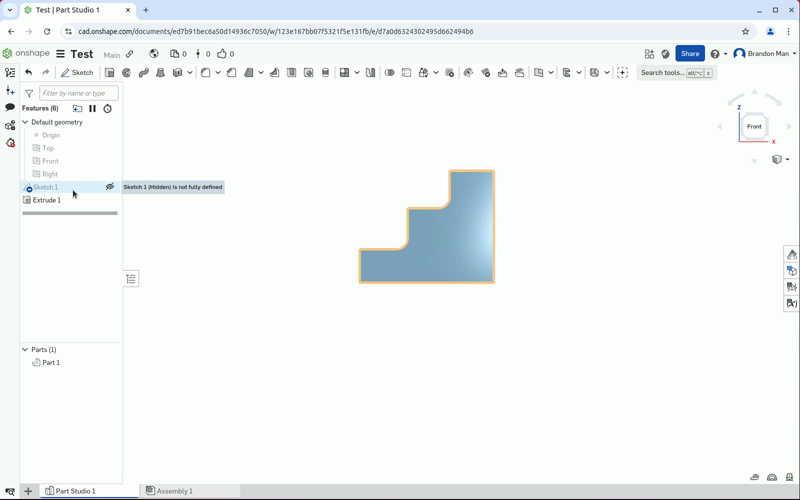
click(73, 189)
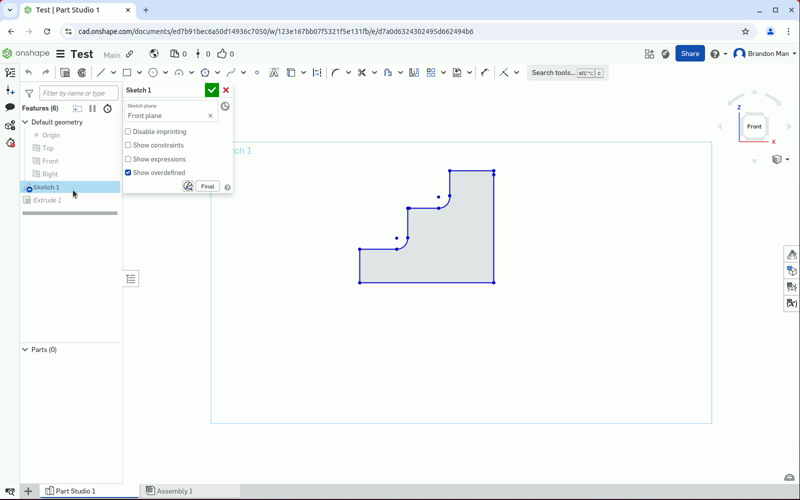
mouse_move(229, 92)
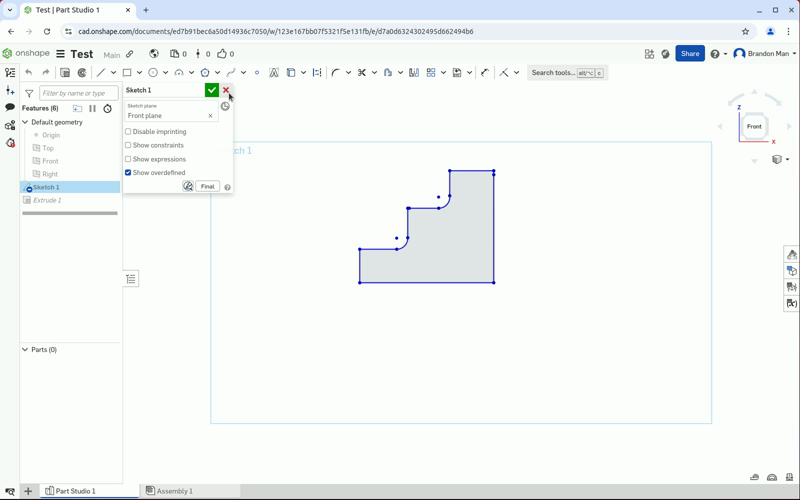
click(229, 92)
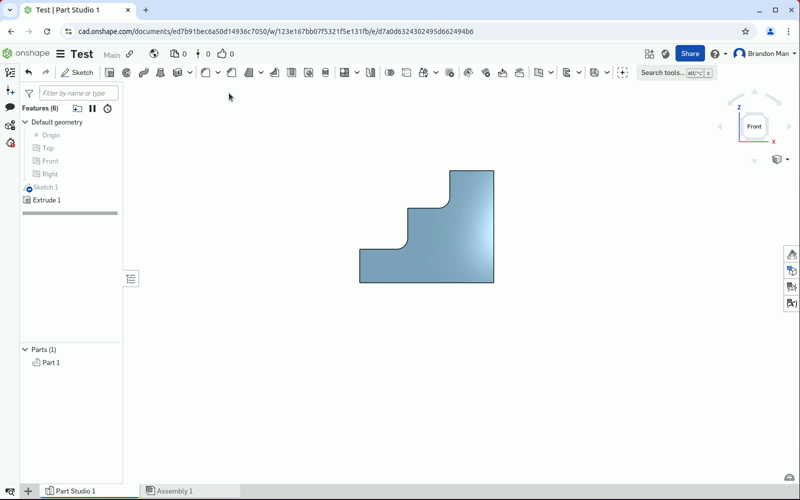
mouse_move(541, 75)
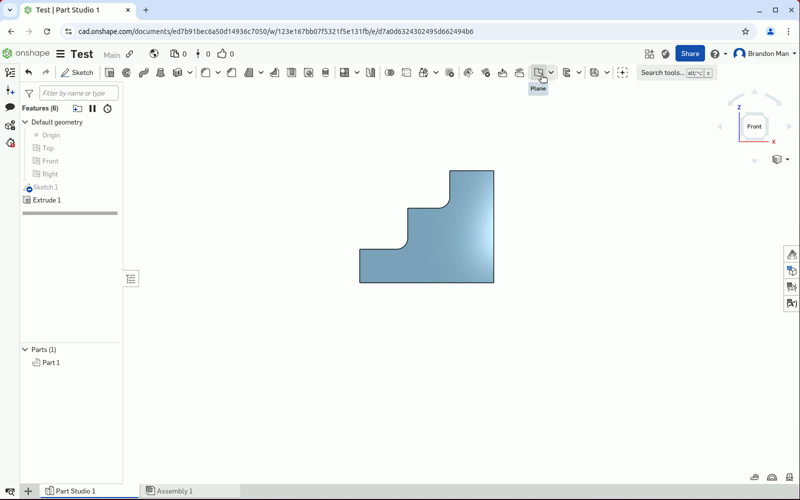
click(541, 75)
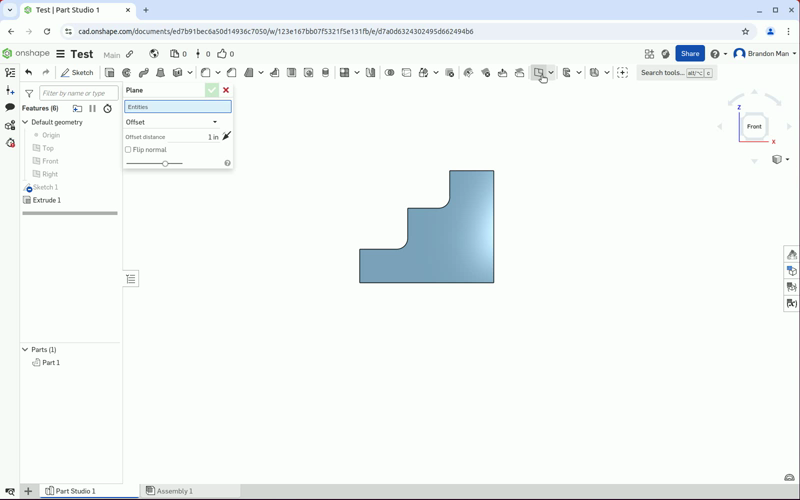
mouse_move(73, 163)
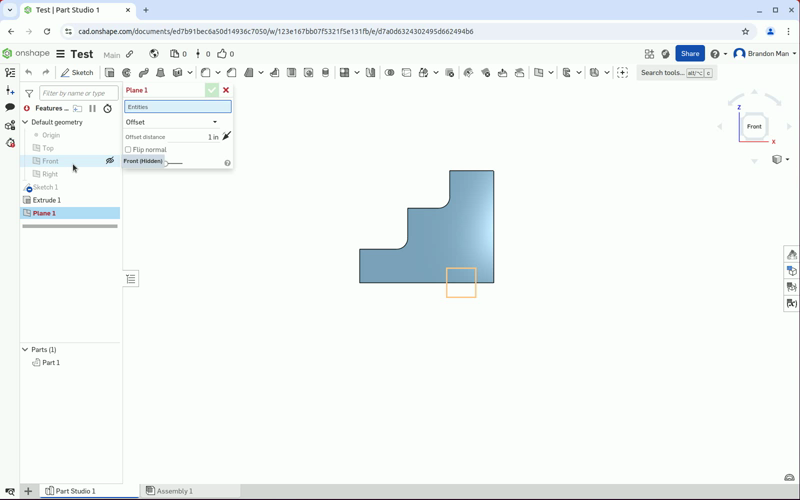
click(73, 163)
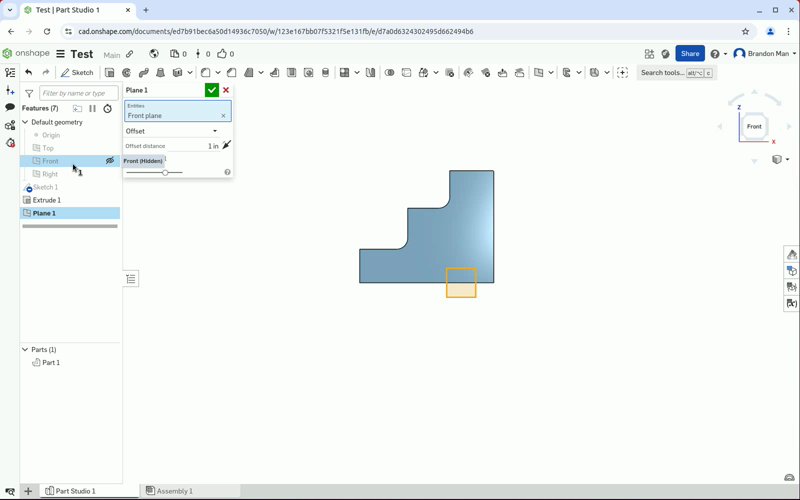
key(tab, 2)
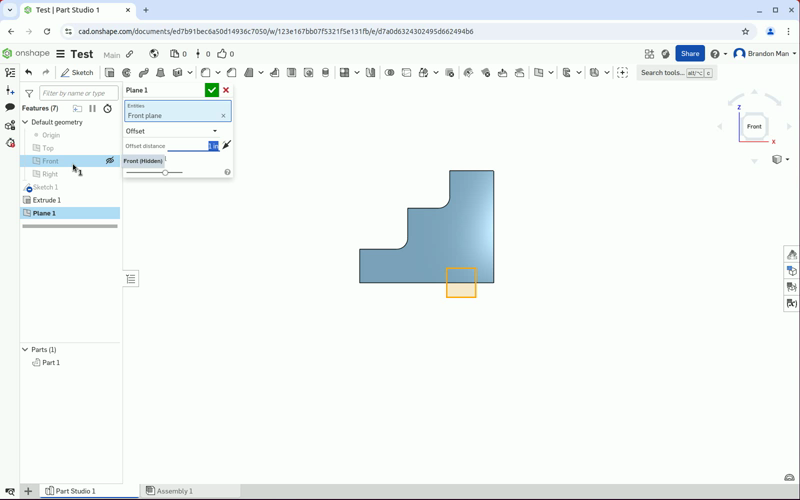
text(9.613)
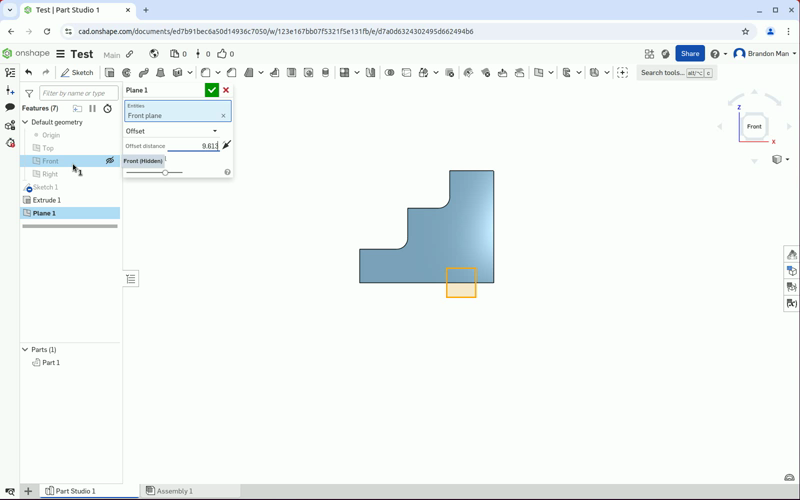
key(enter, 2)
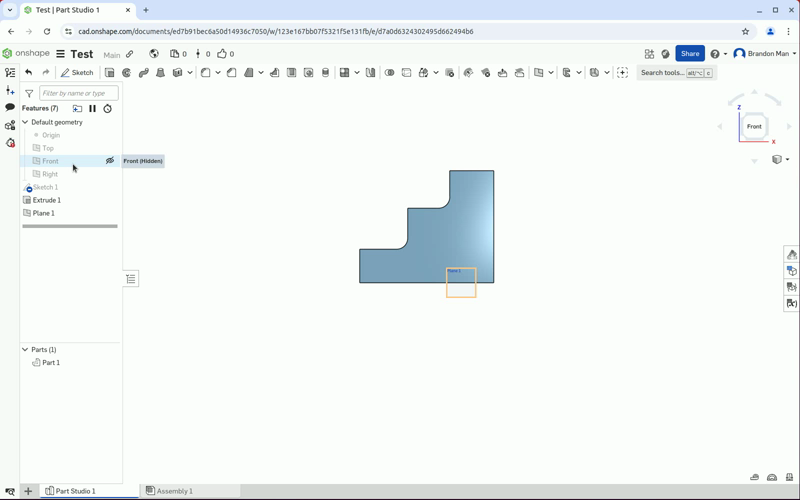
key(shift+s)
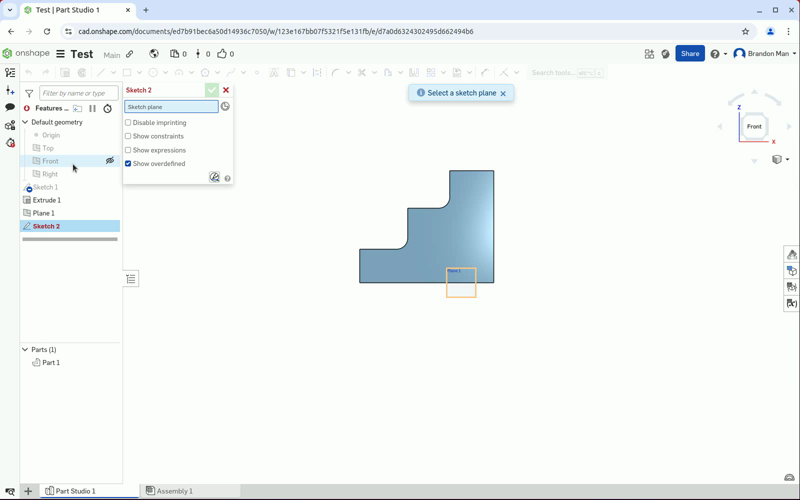
mouse_move(73, 215)
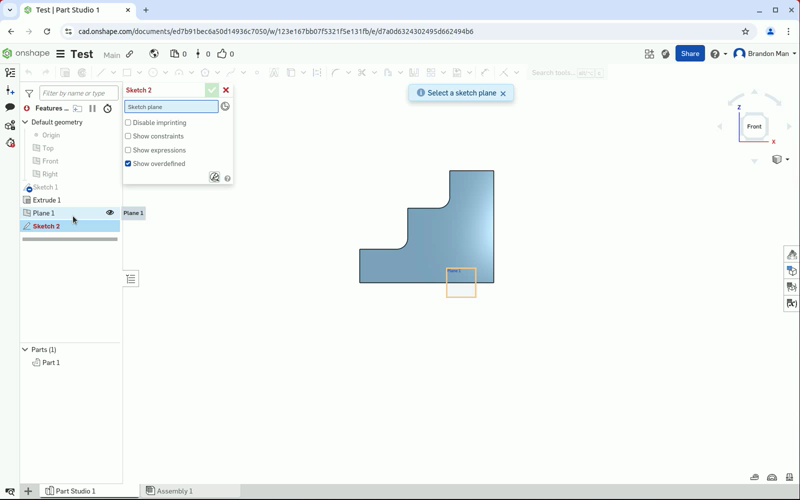
click(73, 215)
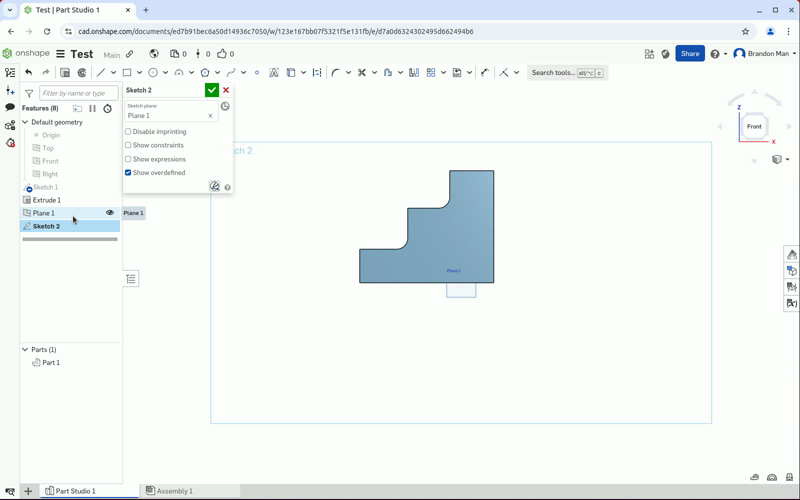
mouse_move(73, 352)
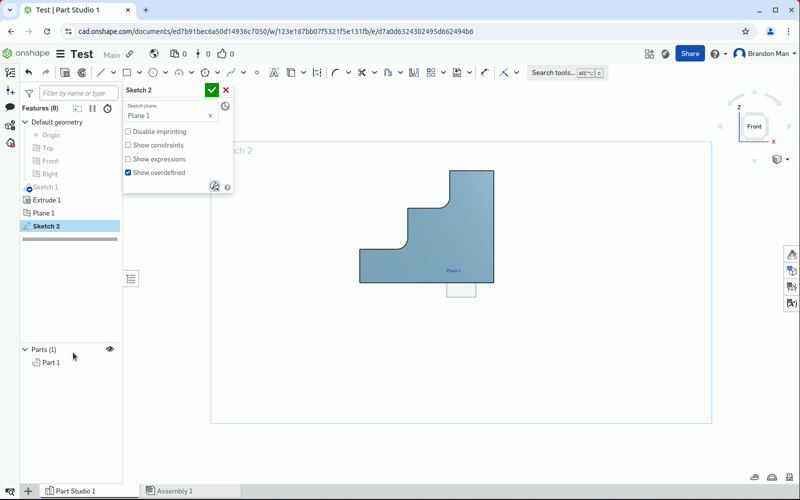
key(y)
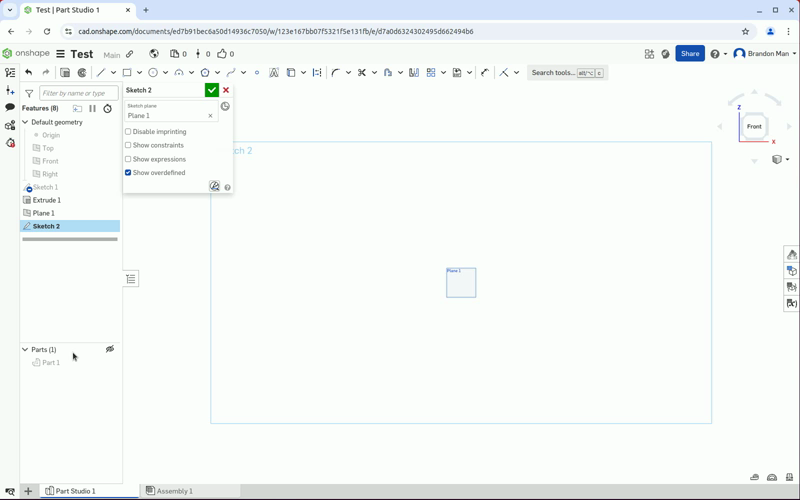
key(c)
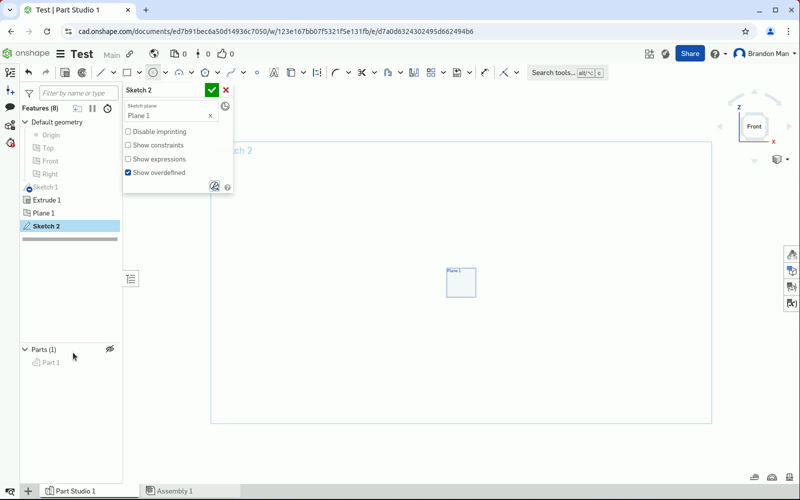
key_down(shift)
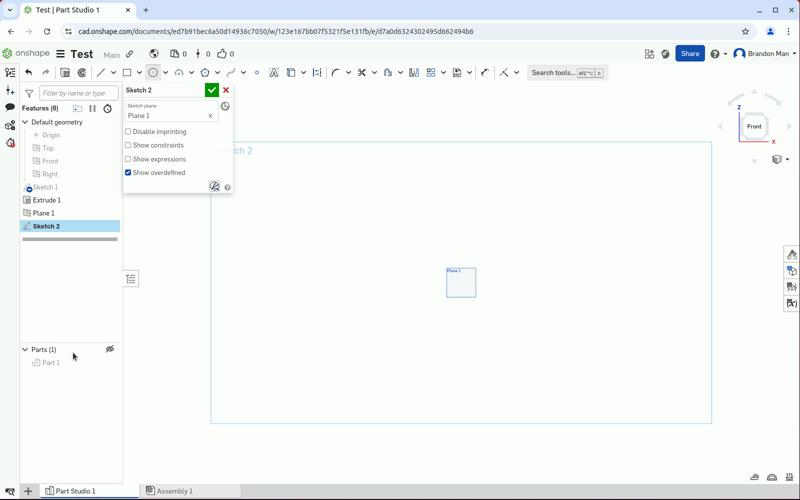
mouse_move(433, 254)
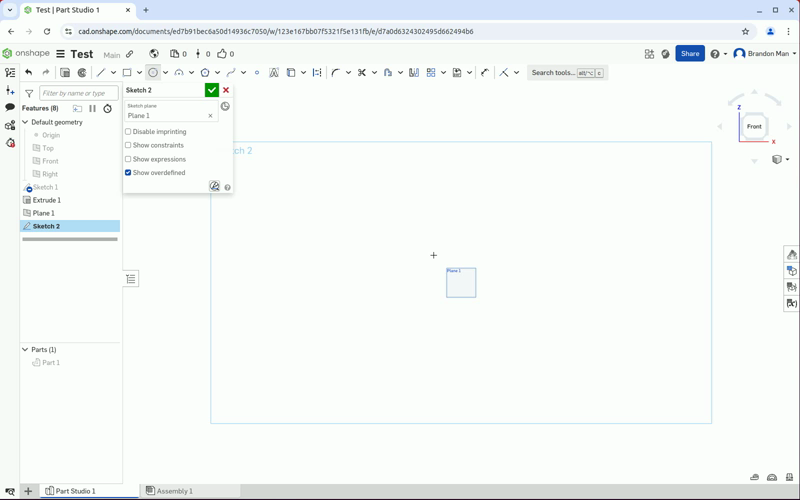
click(433, 254)
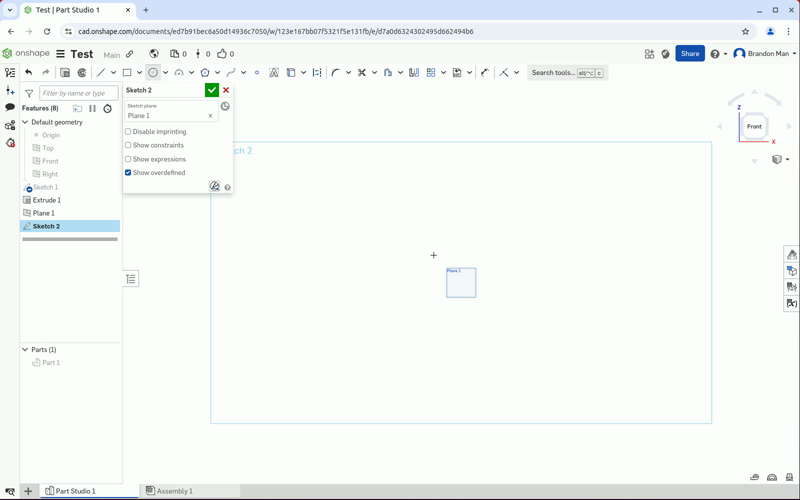
key_up(shift)
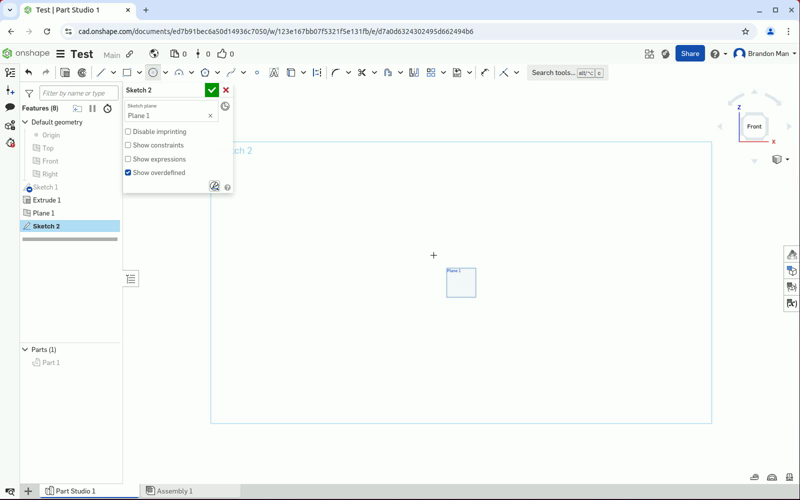
mouse_move(452, 254)
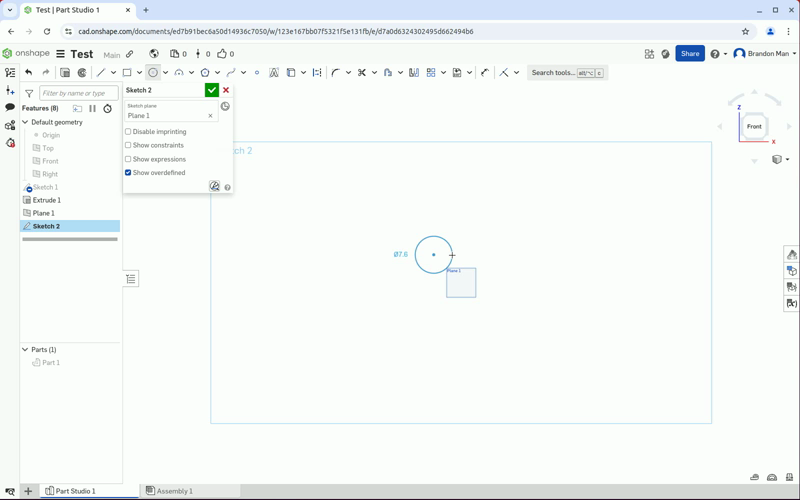
click(452, 254)
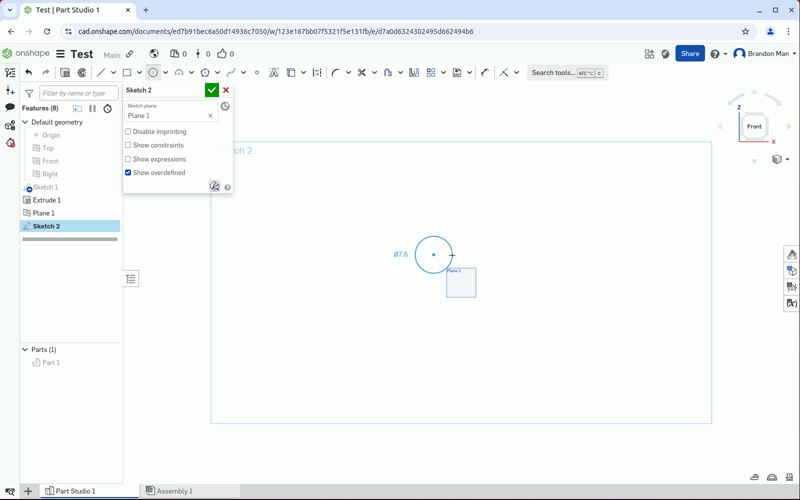
key(esc)
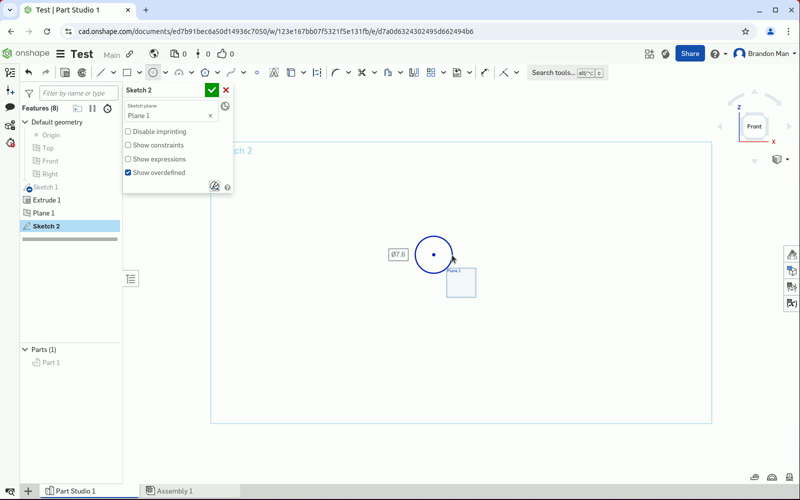
key(c)
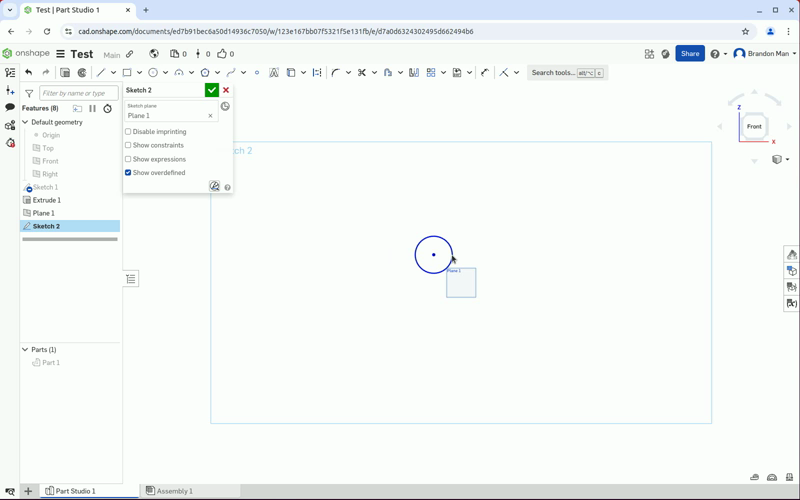
key_down(shift)
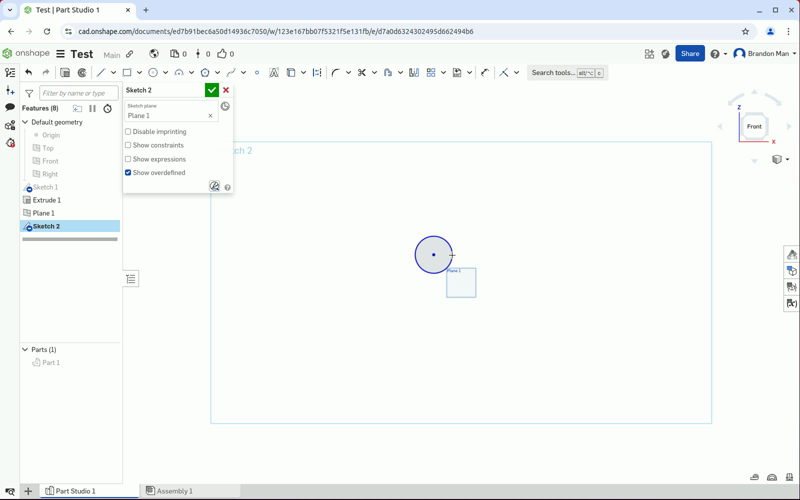
mouse_move(433, 254)
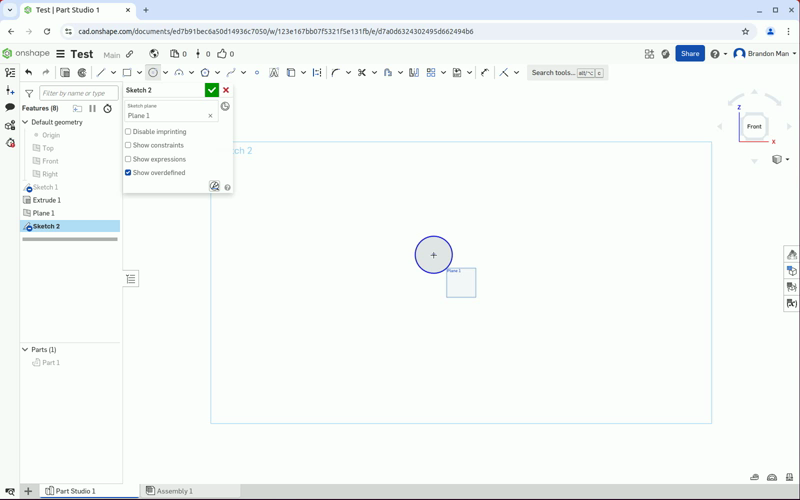
click(433, 254)
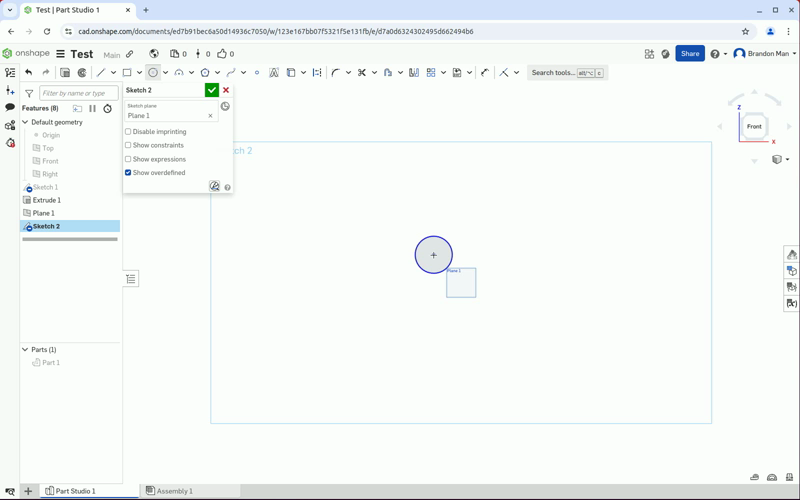
key_up(shift)
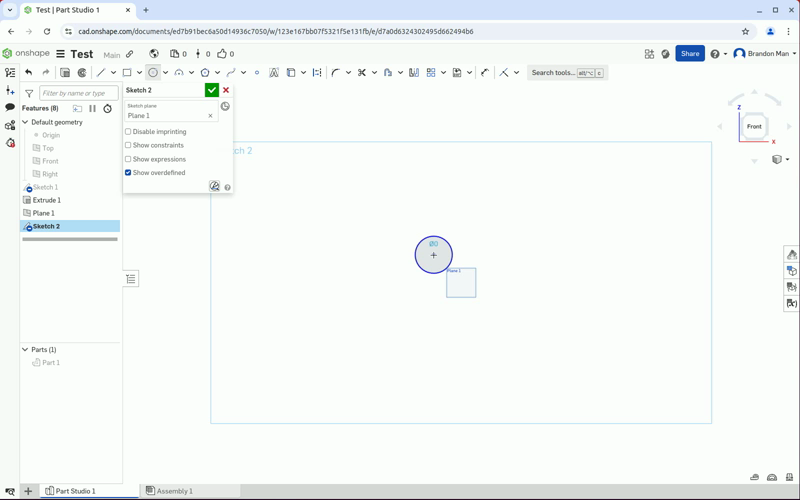
mouse_move(441, 254)
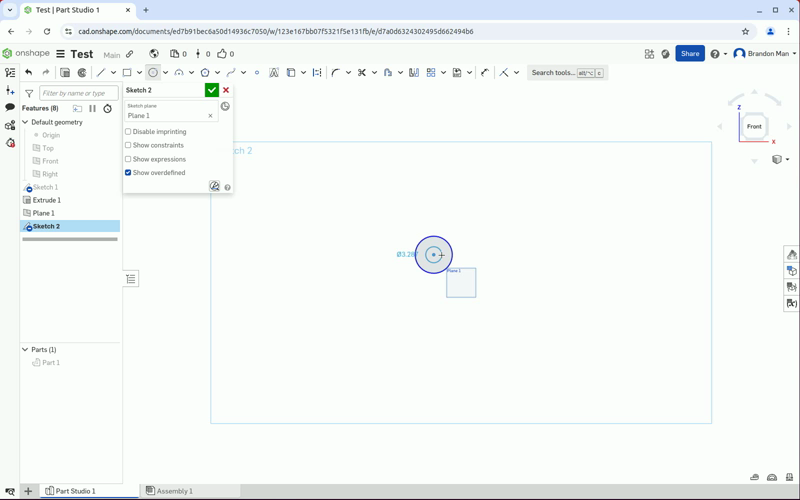
click(441, 254)
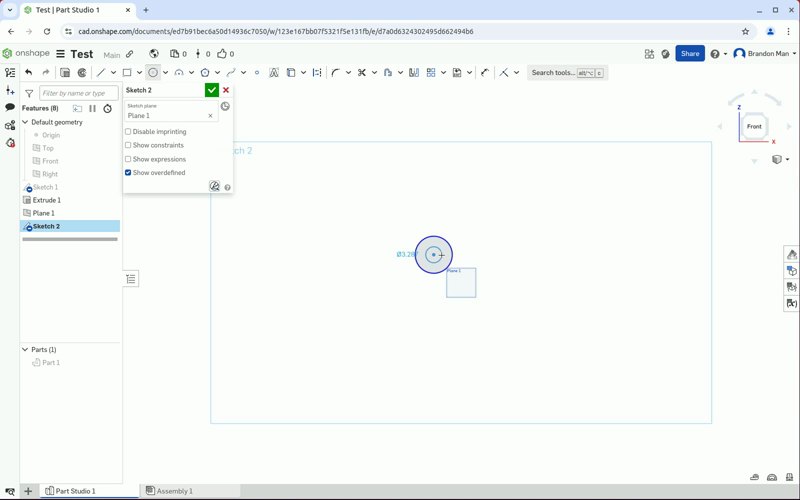
key(esc)
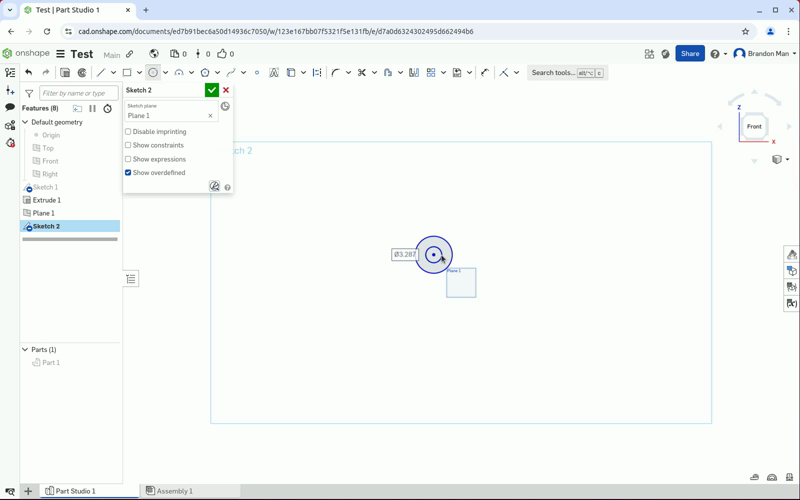
mouse_move(425, 250)
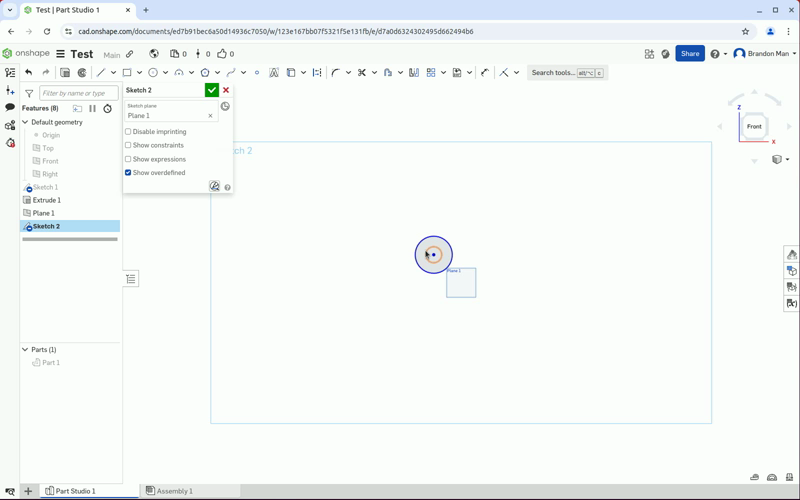
scroll(6)
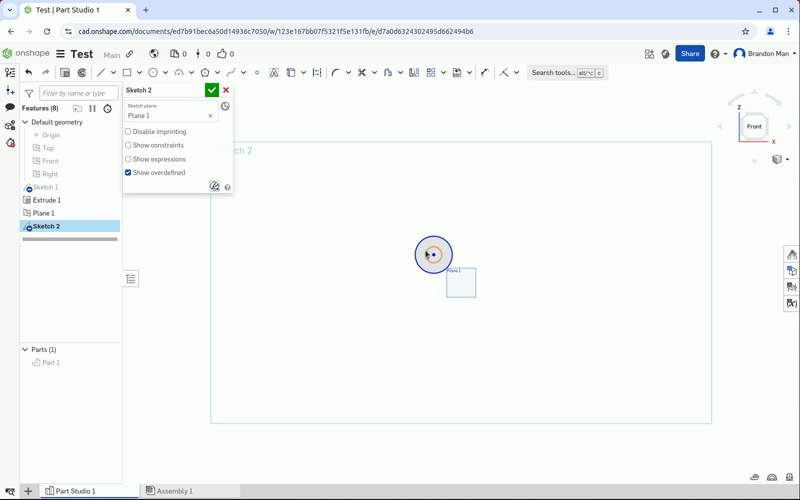
scroll(6)
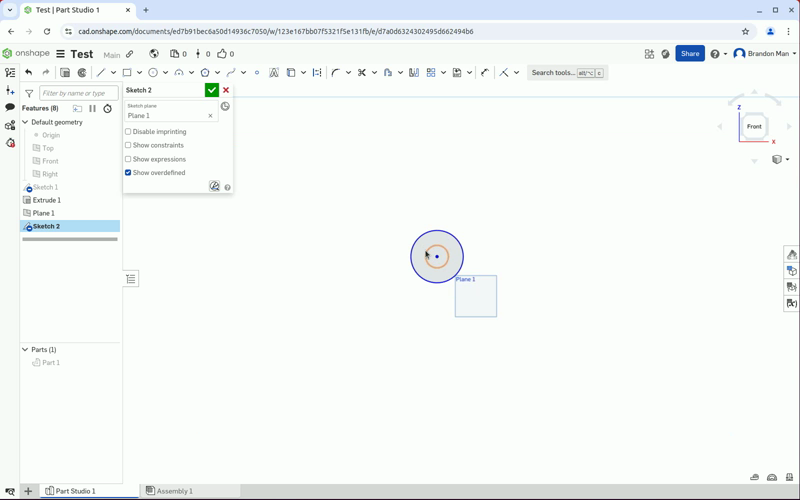
scroll(6)
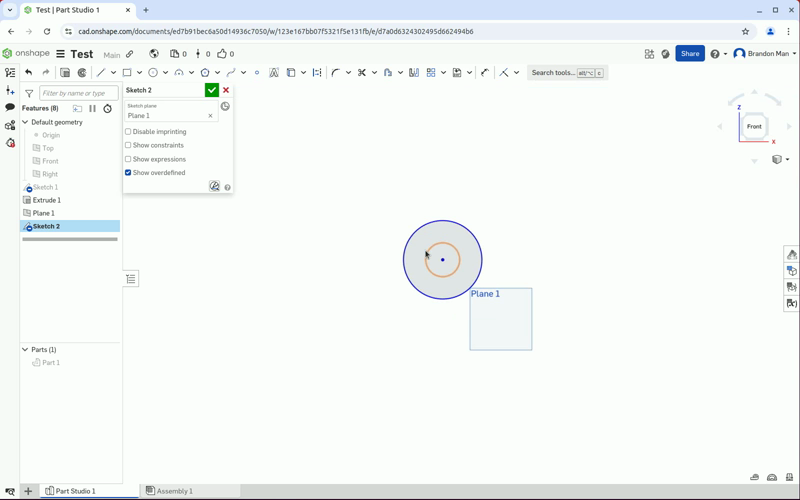
scroll(6)
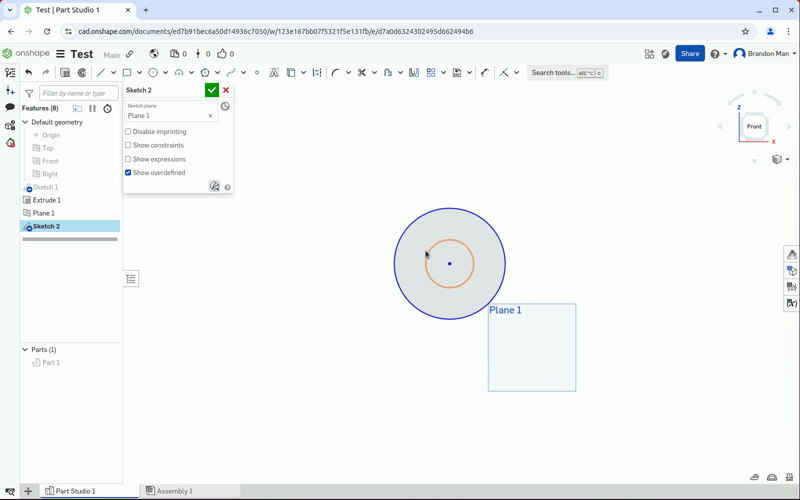
scroll(6)
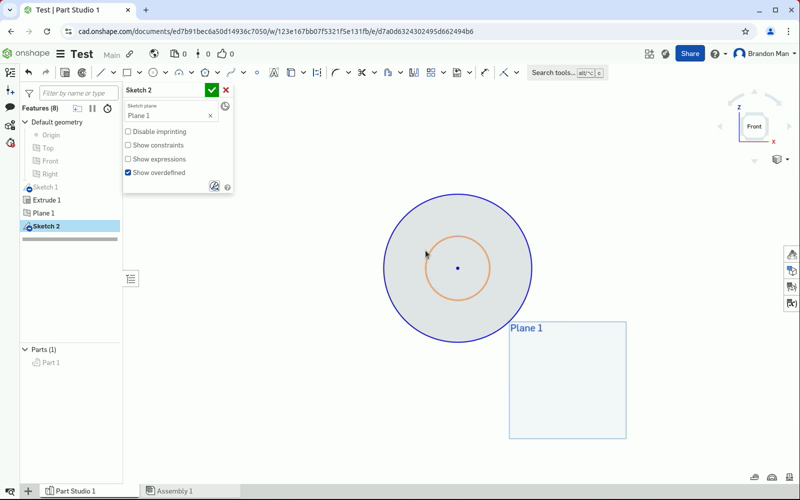
scroll(6)
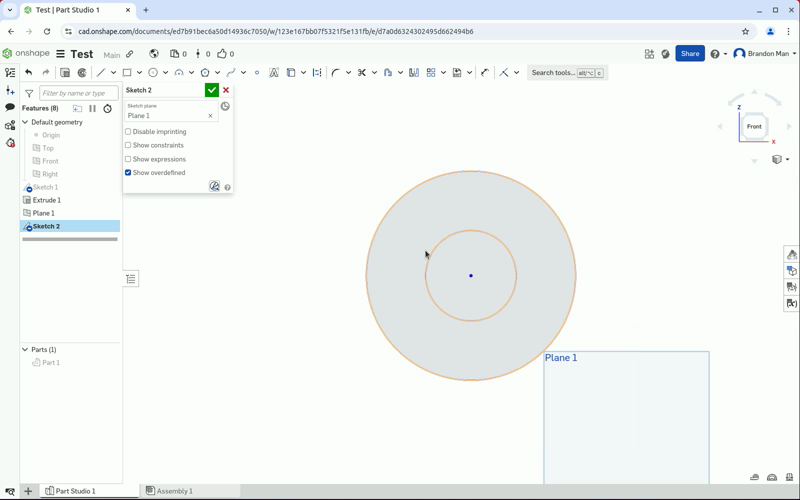
scroll(6)
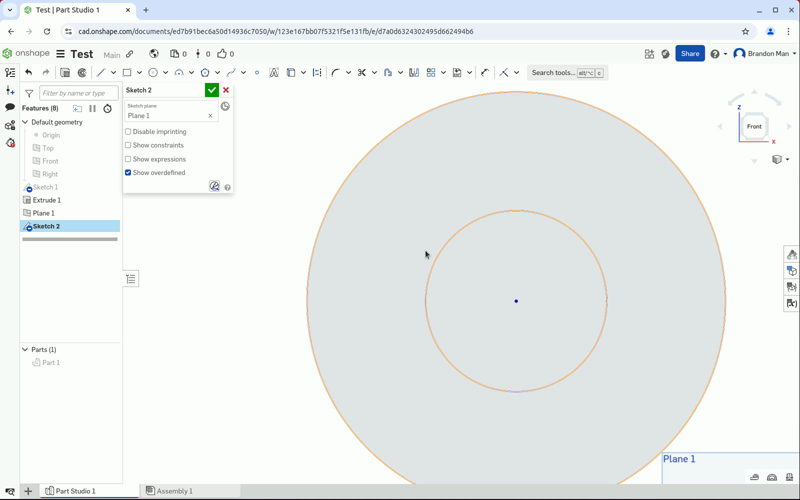
click(425, 250)
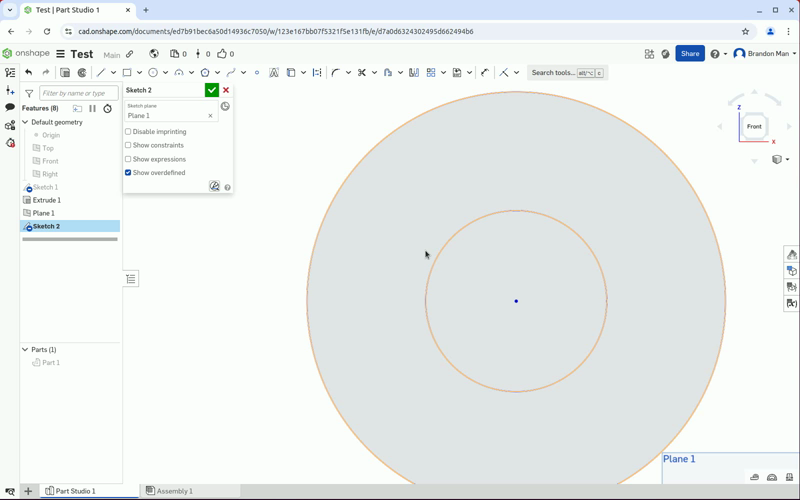
scroll(-6)
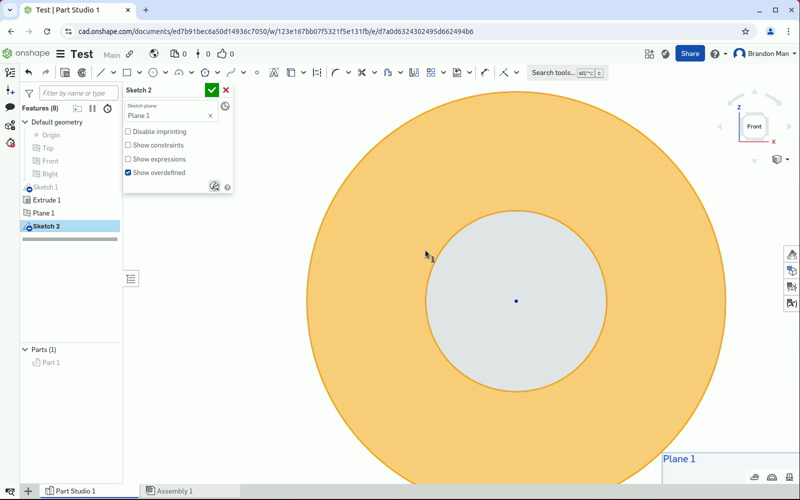
scroll(-6)
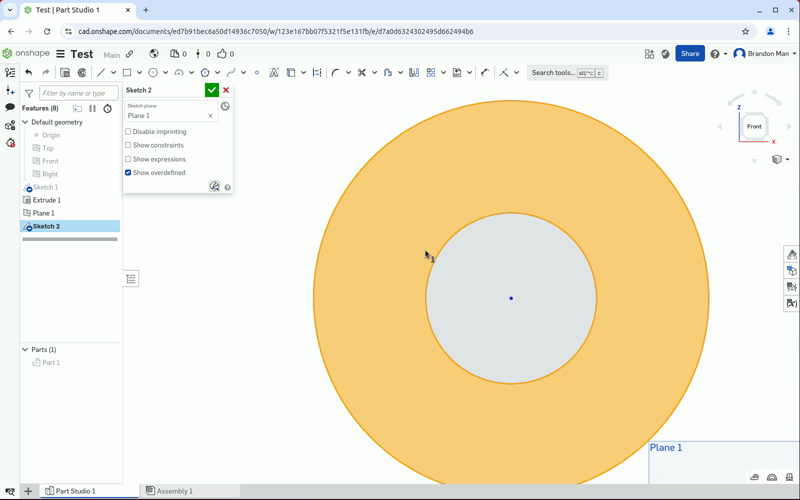
scroll(-6)
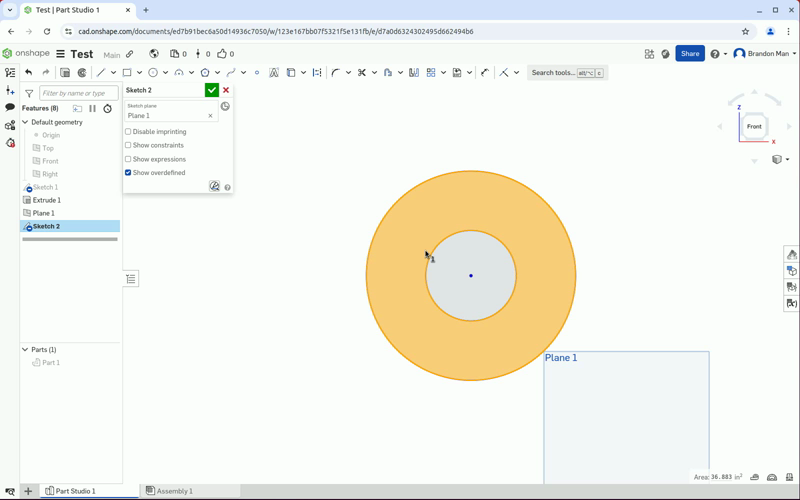
scroll(-6)
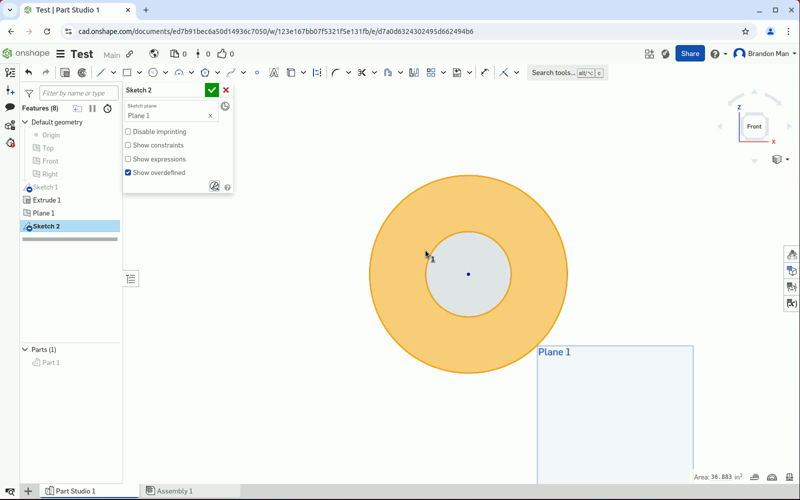
scroll(-6)
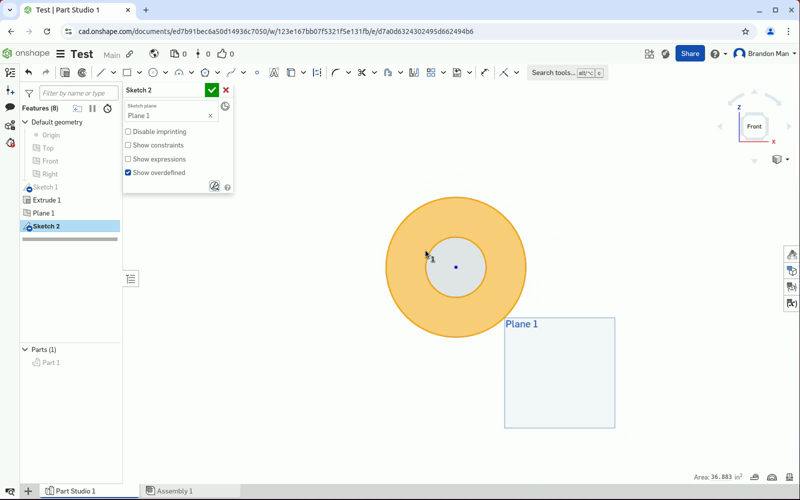
scroll(-6)
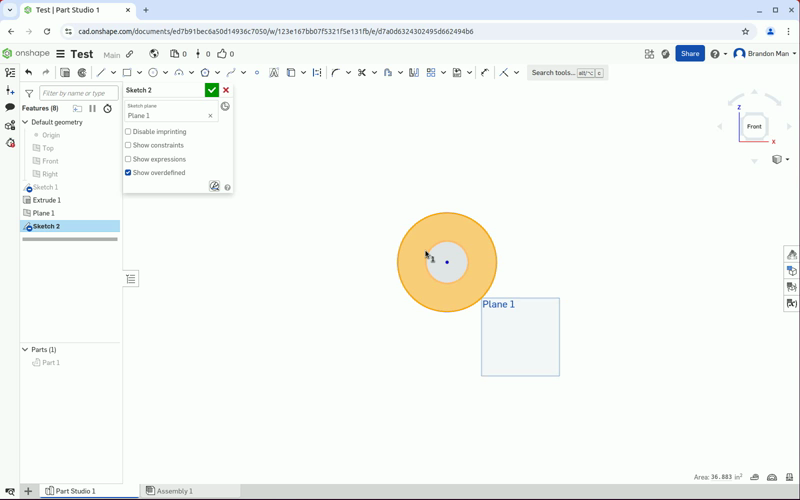
scroll(-6)
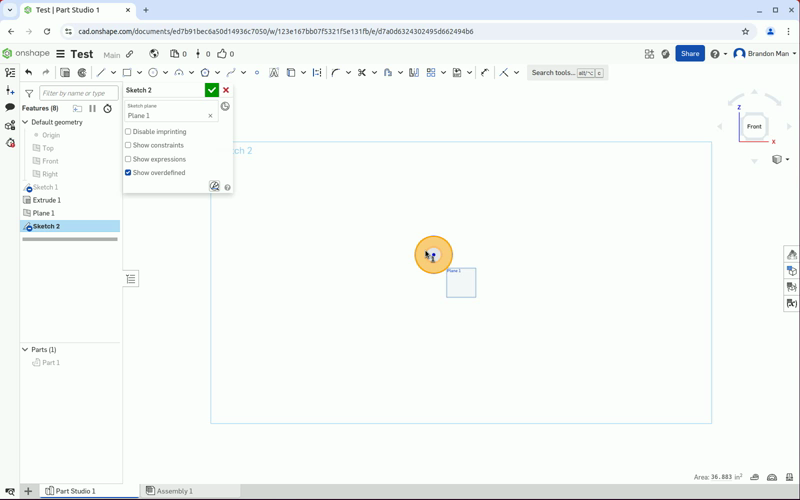
mouse_move(73, 352)
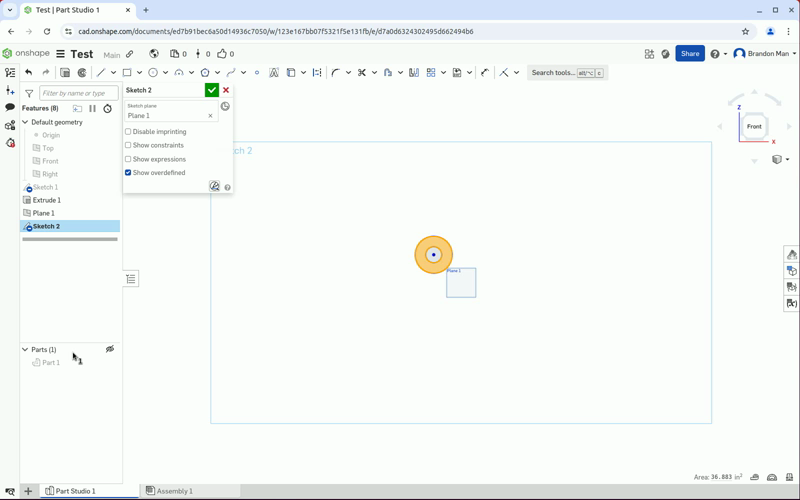
key(shift+y)
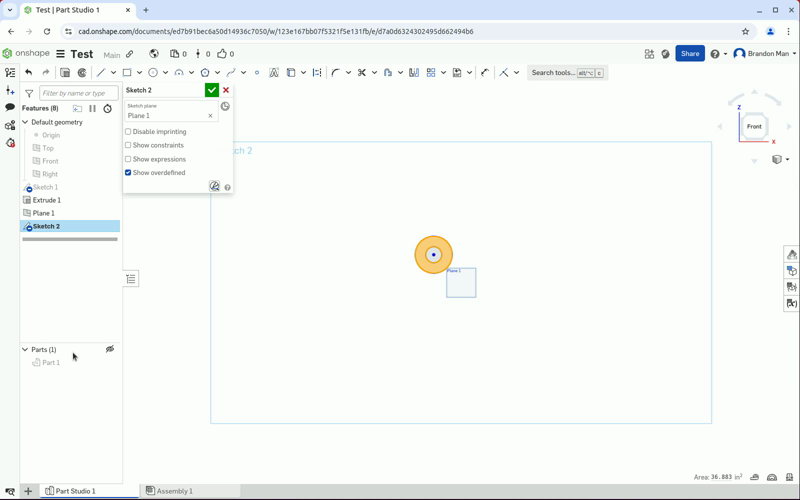
key(shift+e)
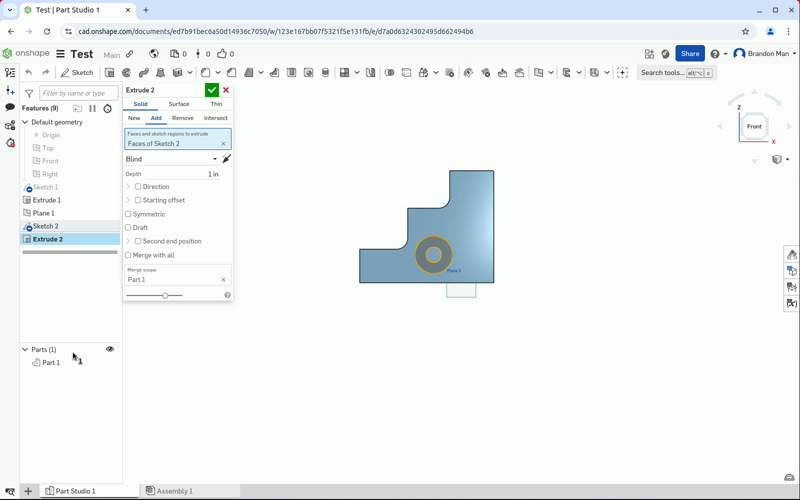
mouse_move(143, 106)
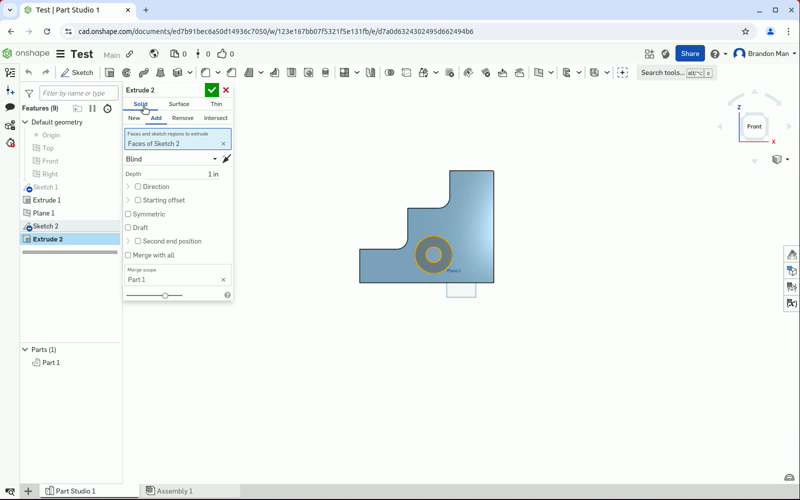
click(143, 106)
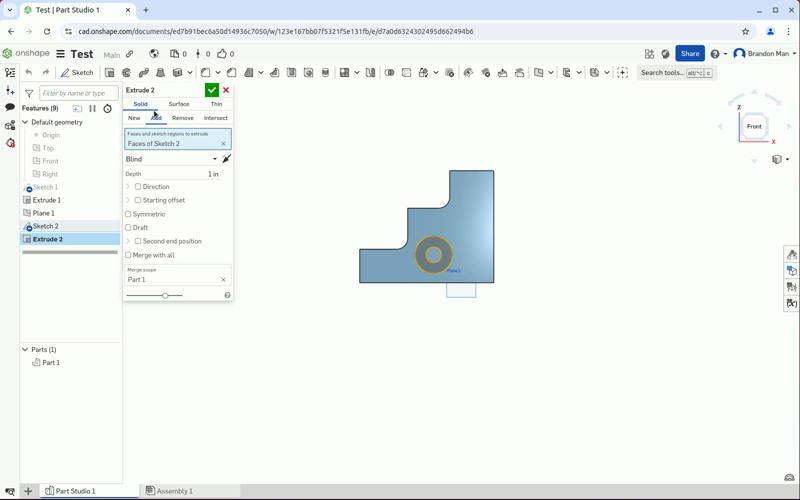
mouse_move(186, 120)
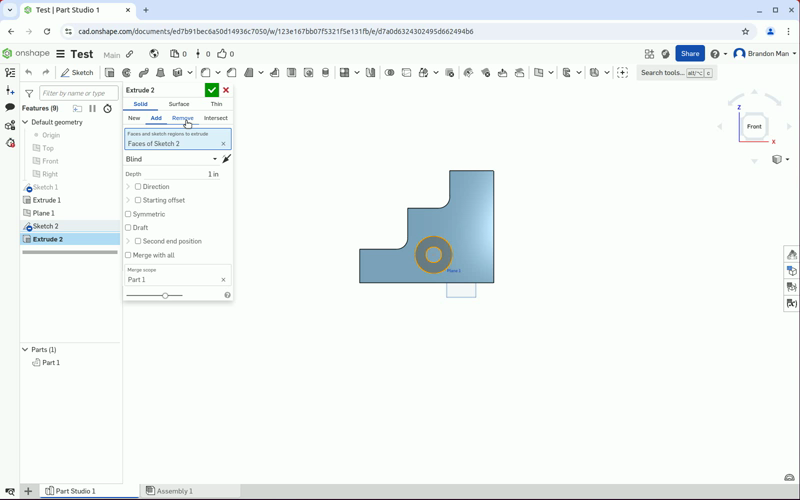
click(186, 120)
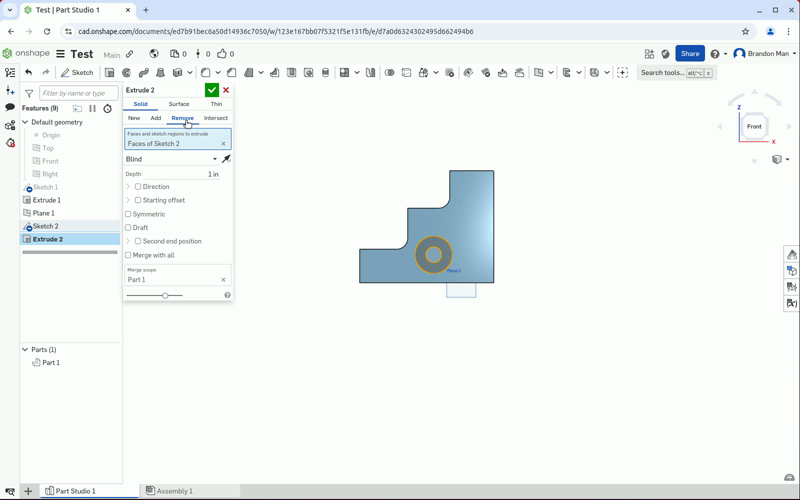
key(tab, 4)
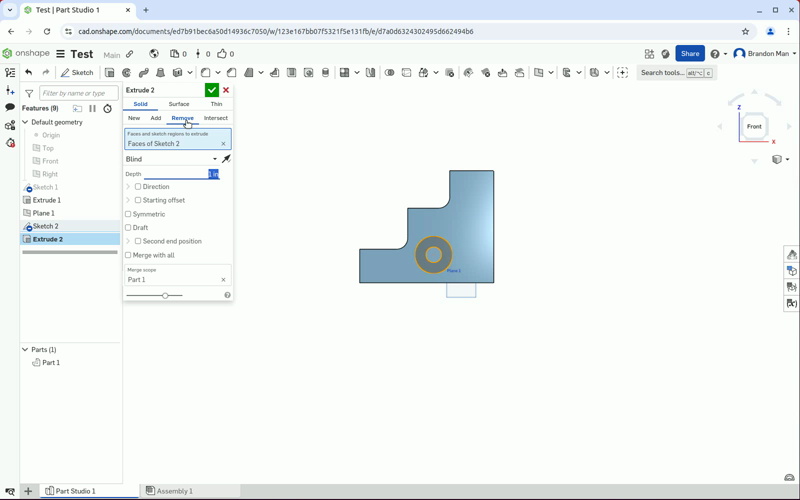
text(17.331)
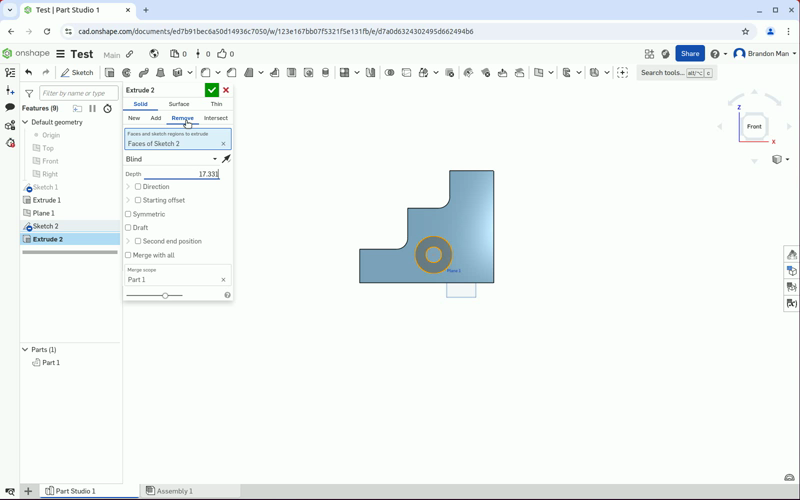
key(tab, 6)
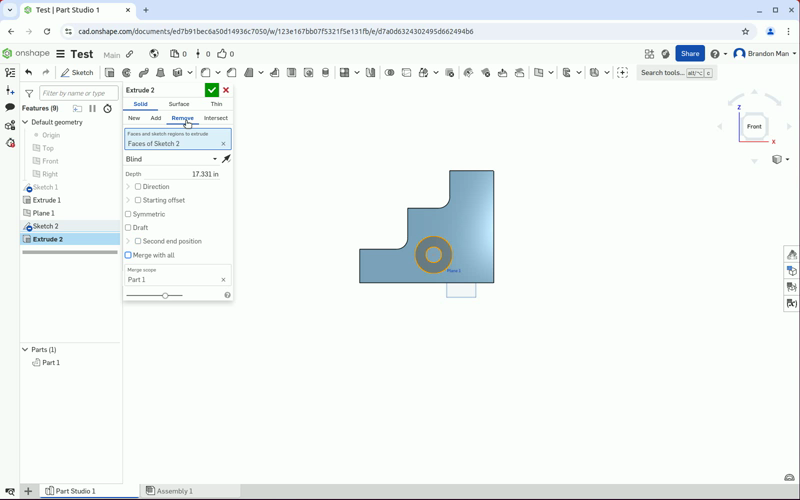
key(space)
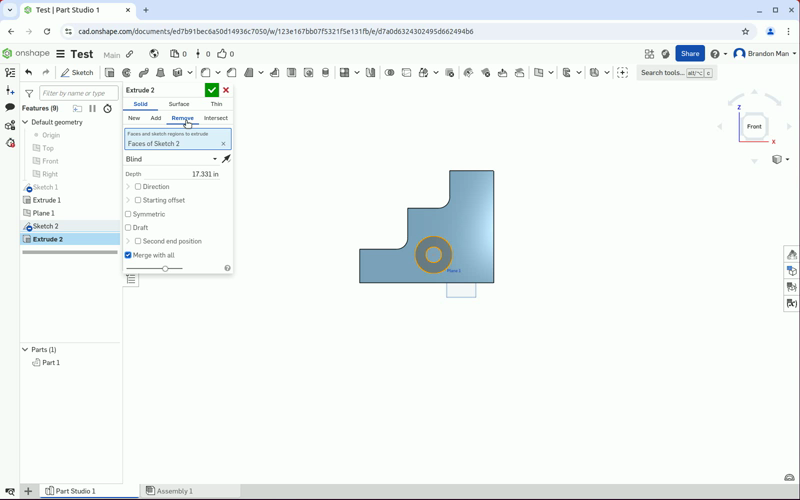
key(enter)
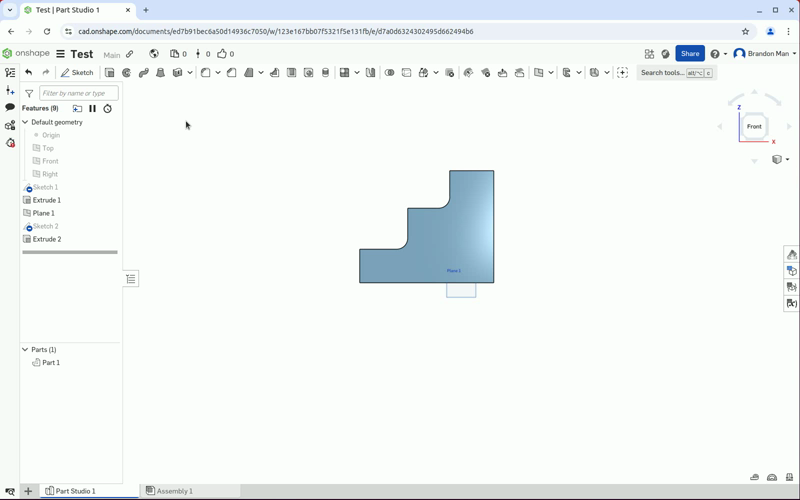
key(shift+h)
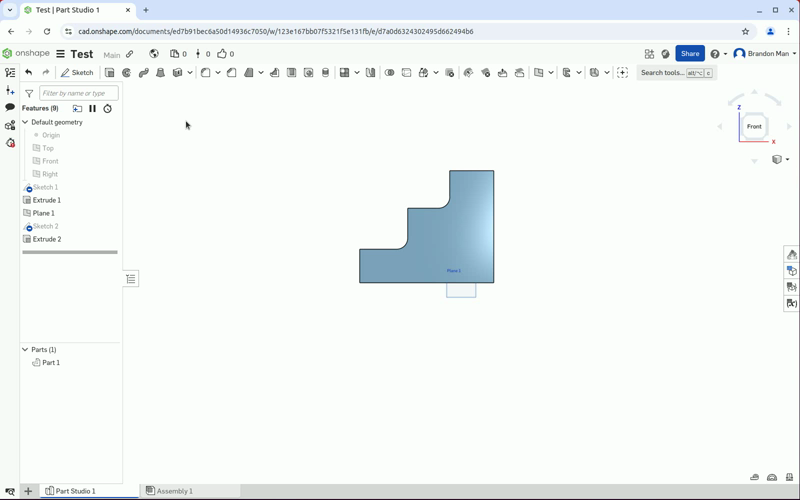
key(shift+h)
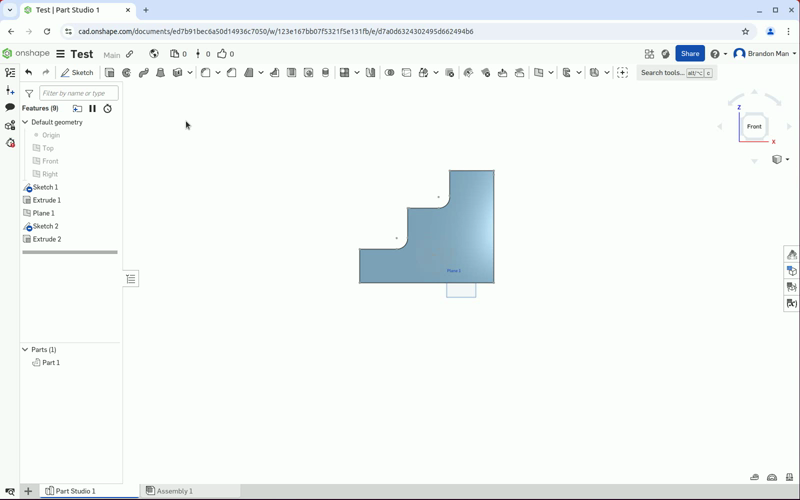
key(shift+7)
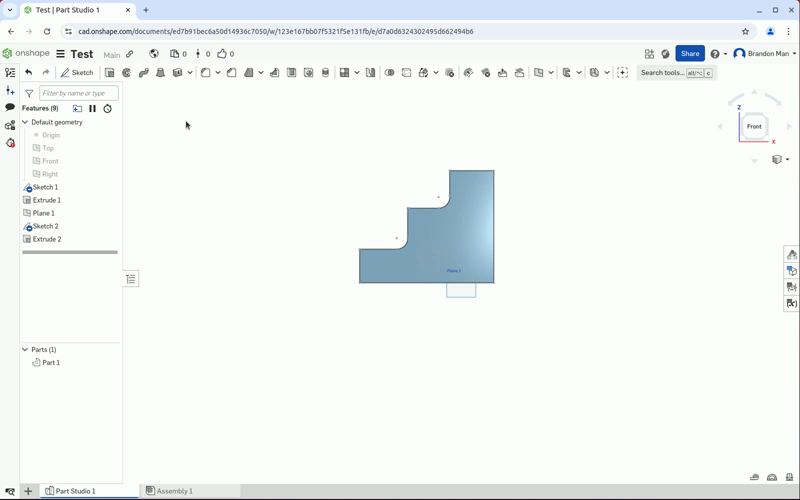
key(left, 2)
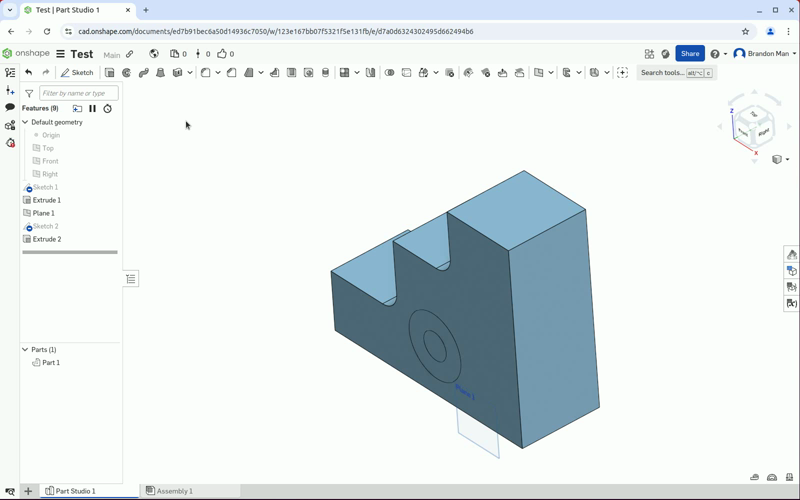
key(down, 2)
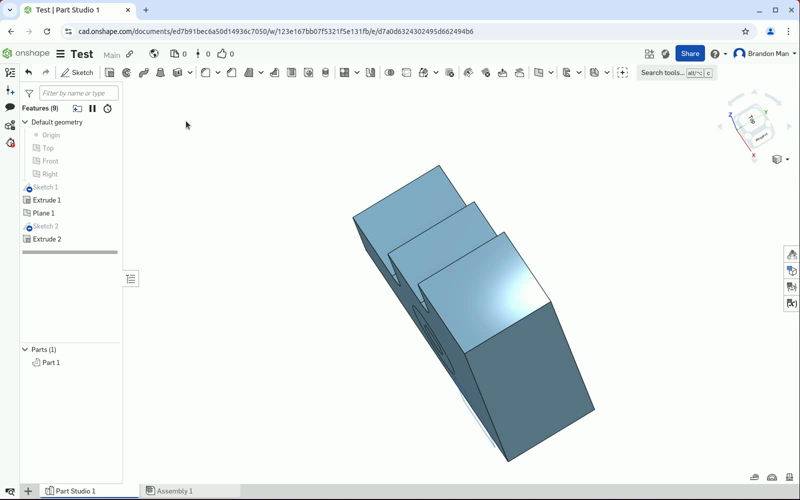
key(up, 2)
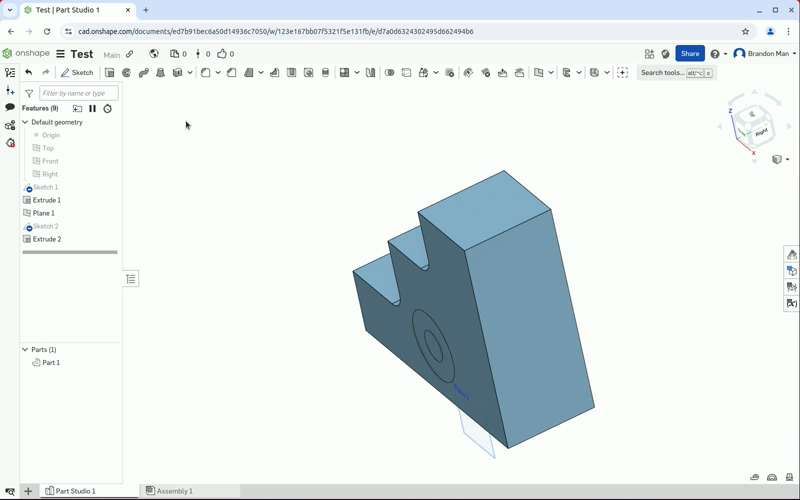
key(right, 2)
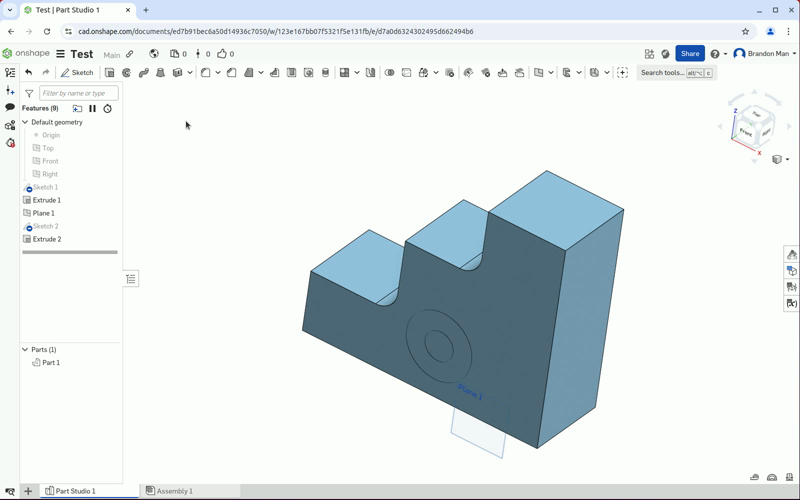
mouse_move(73, 189)
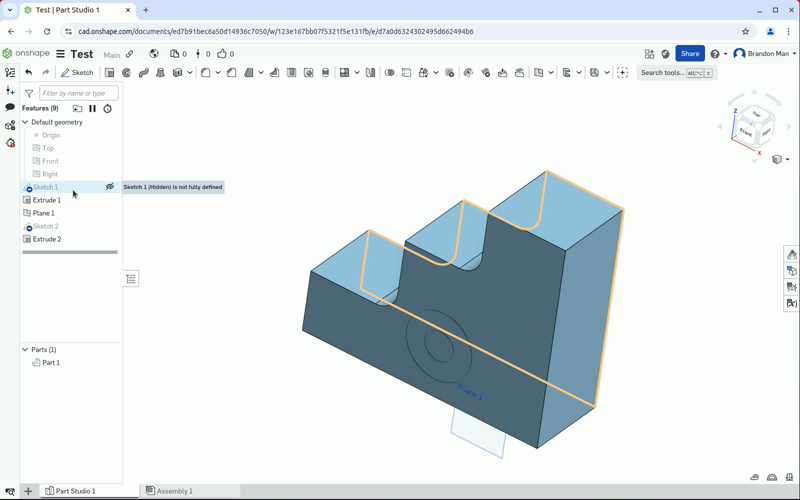
click(73, 189)